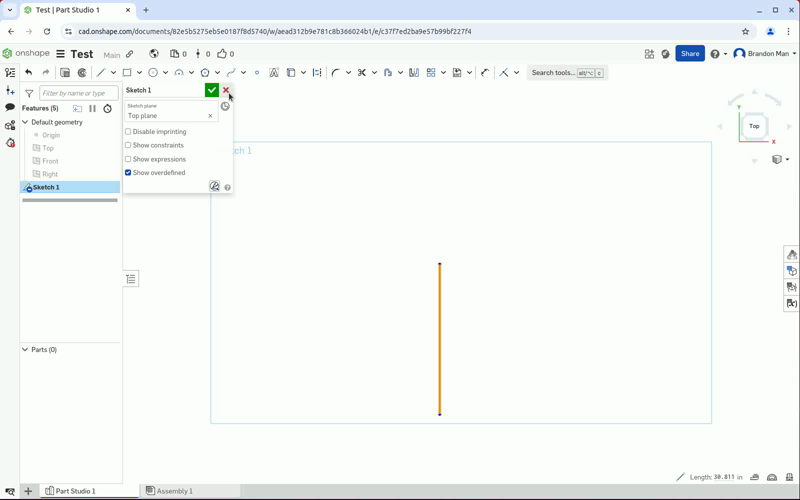
key(shift+h)
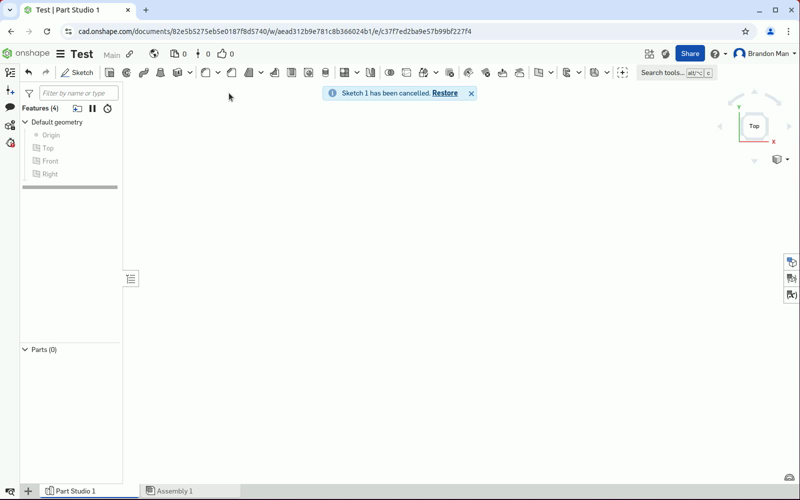
mouse_move(73, 352)
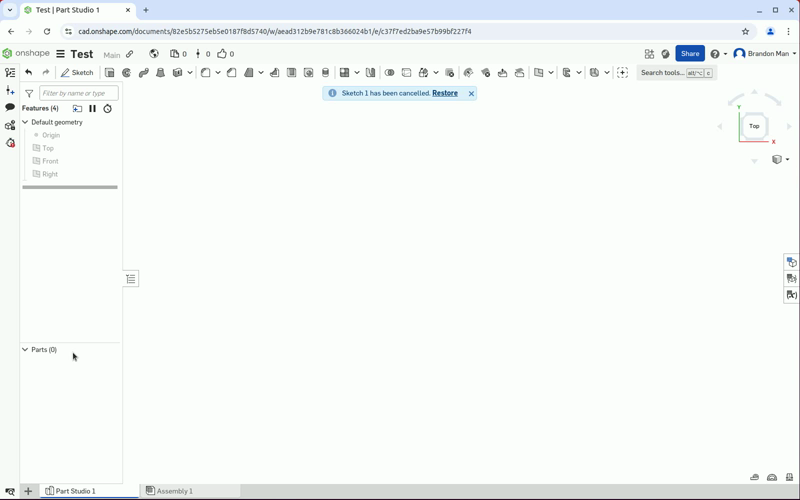
key(y)
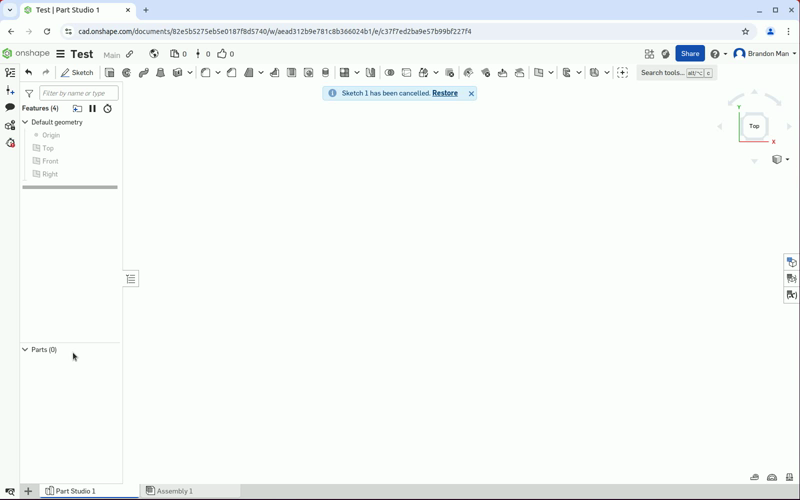
key(shift+p)
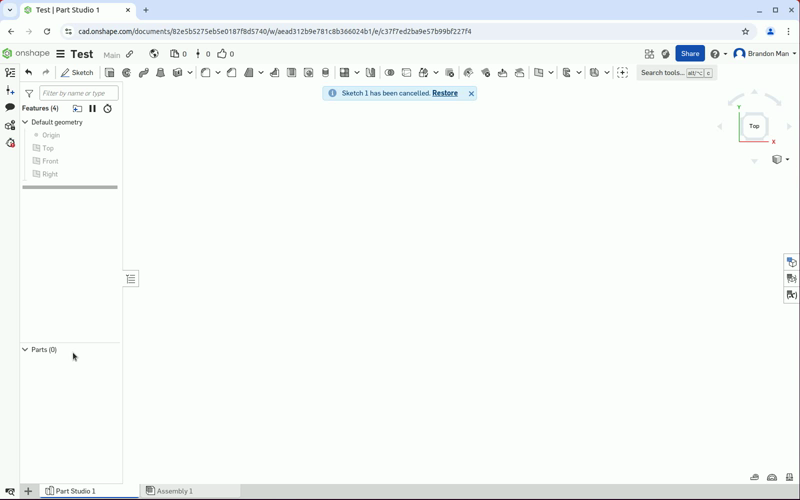
key(space)
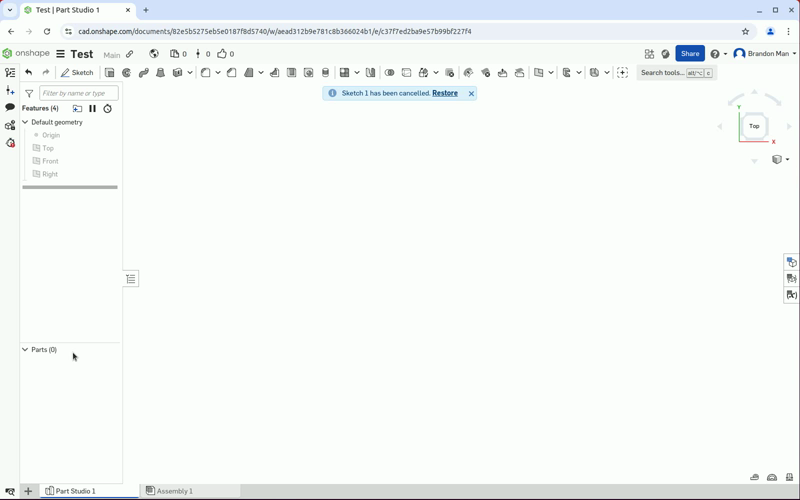
key_down(shift)
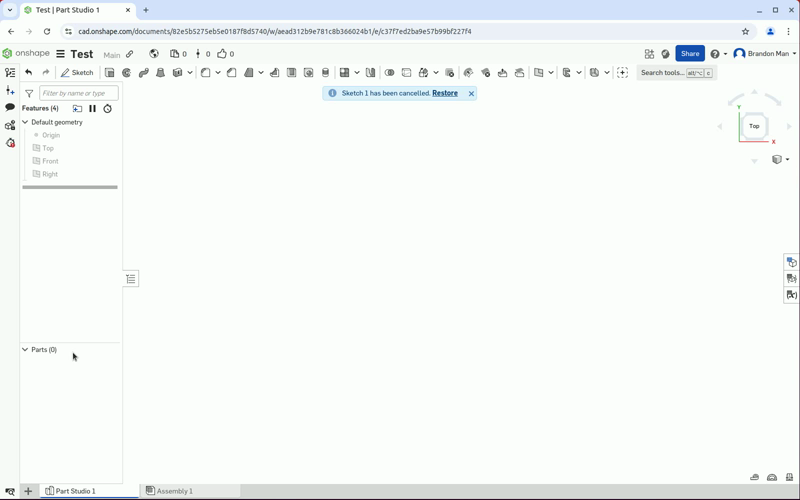
key(up)
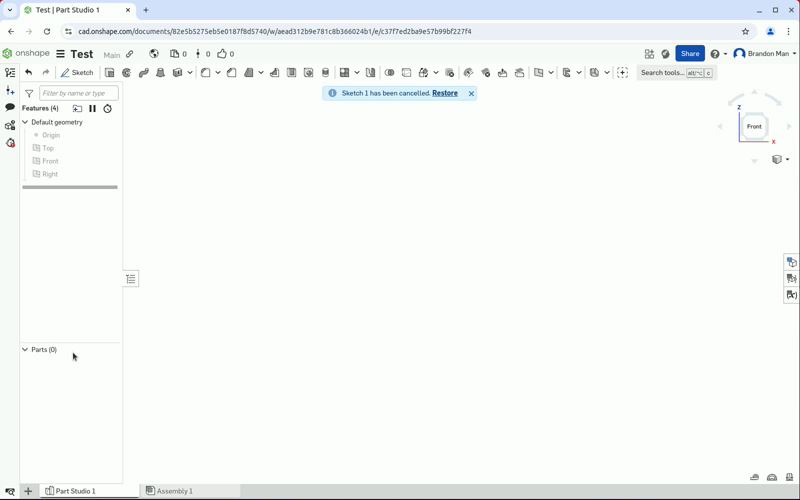
key_up(shift)
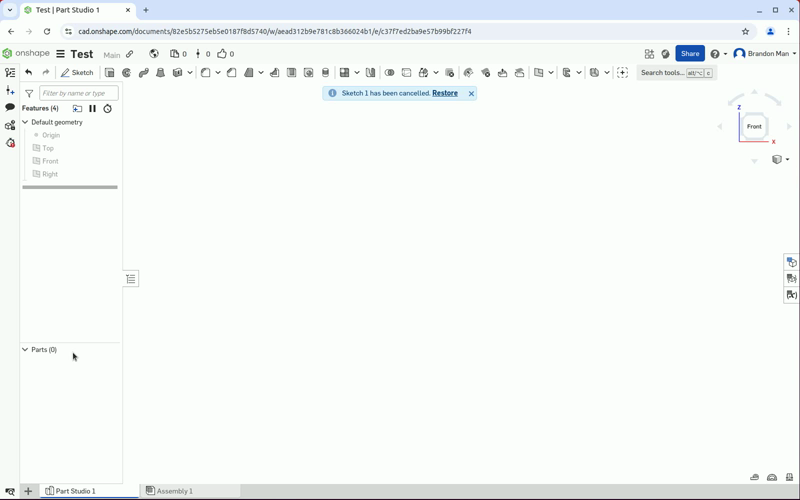
mouse_move(73, 352)
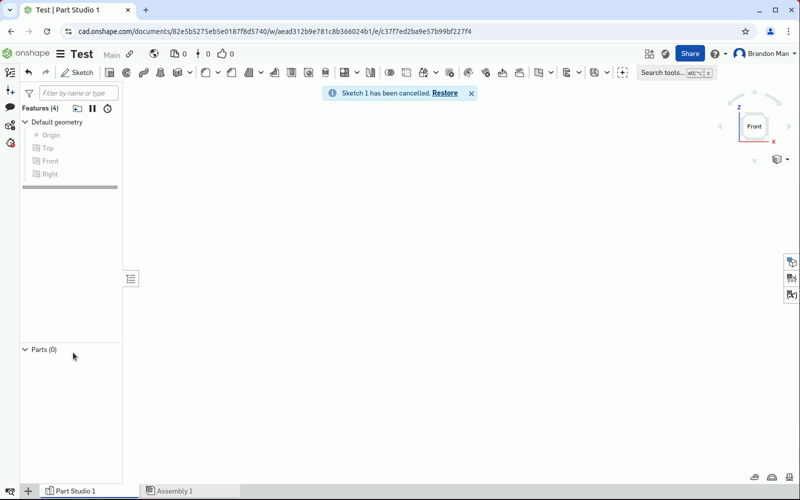
key(shift+y)
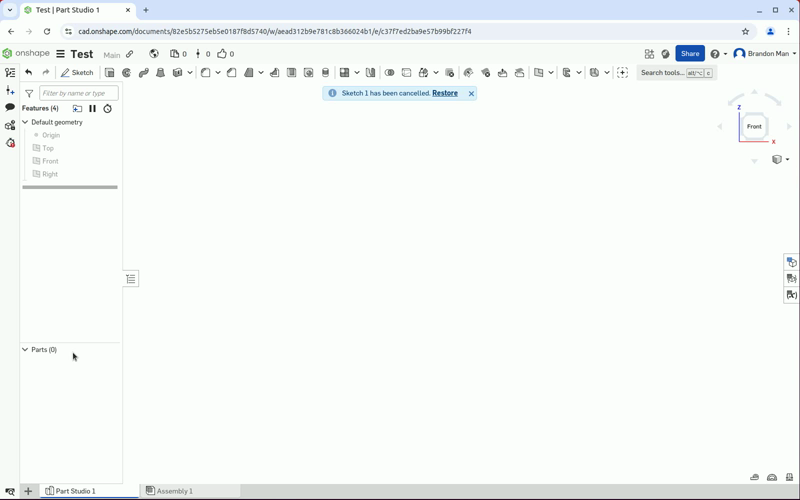
key(shift+s)
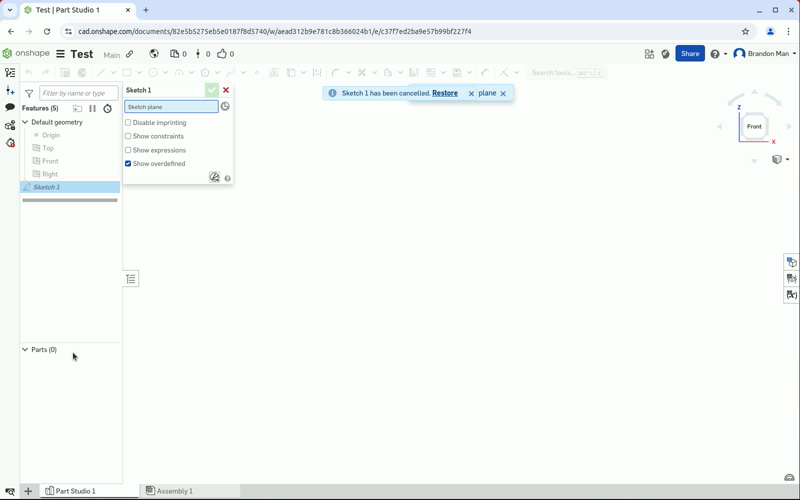
mouse_move(73, 163)
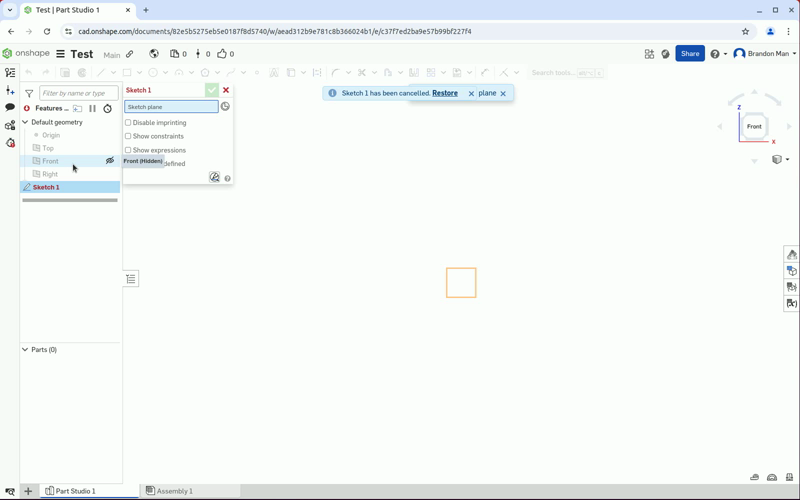
click(73, 163)
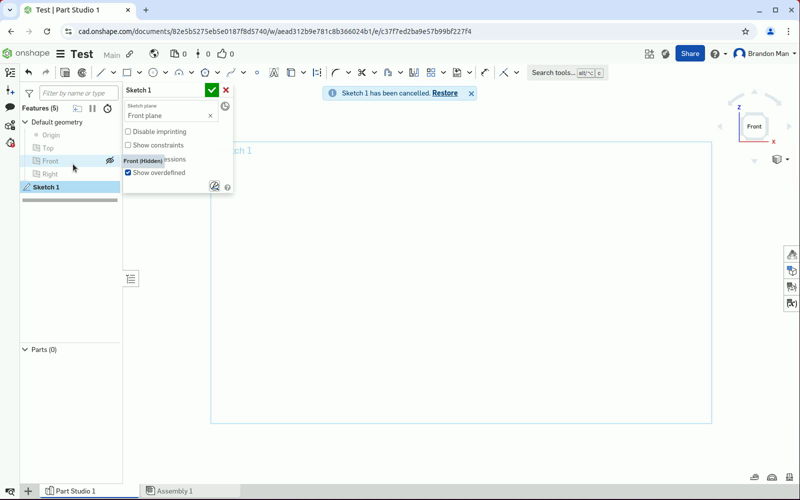
mouse_move(73, 352)
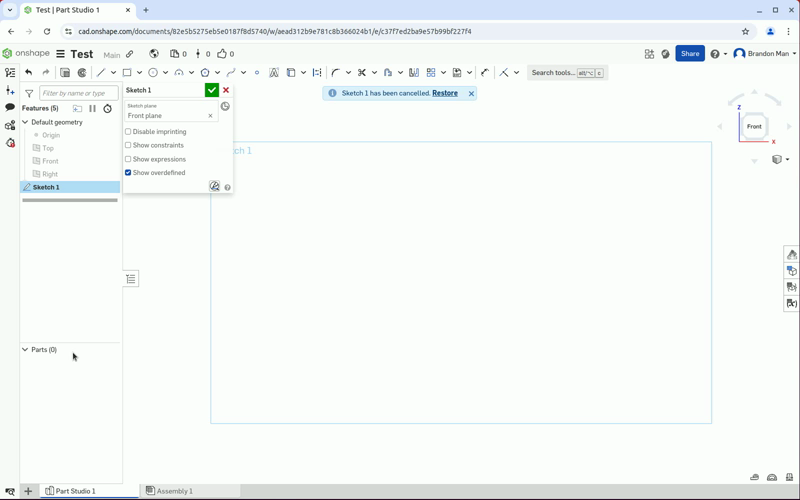
key(y)
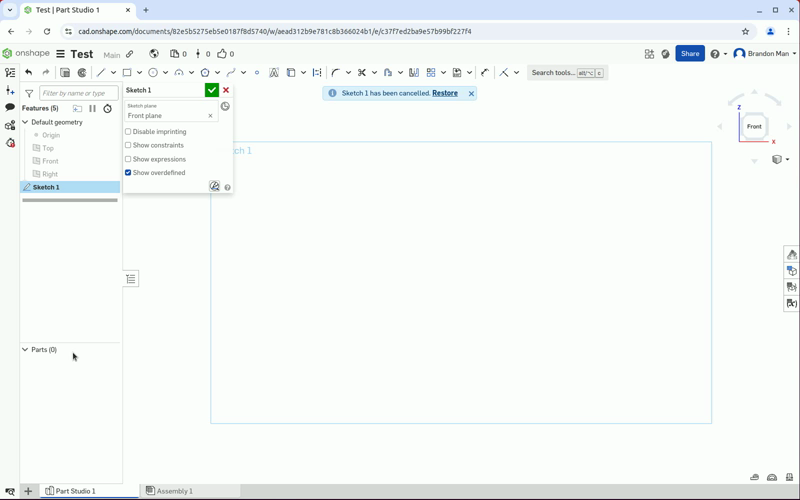
key(l)
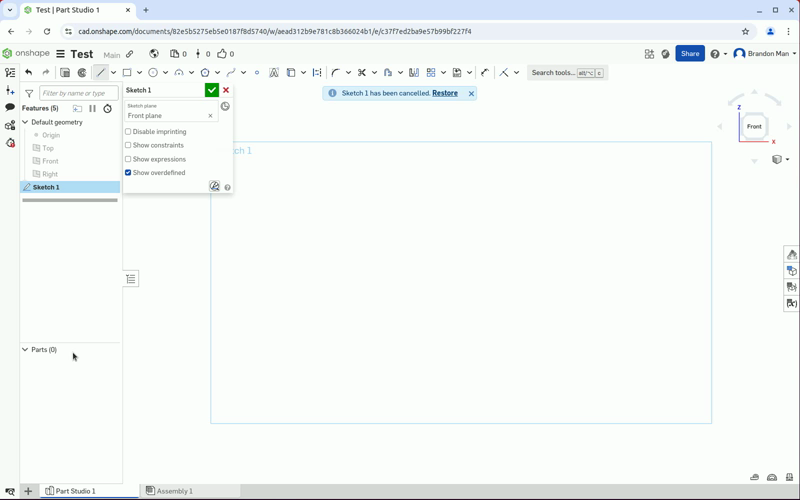
key_down(shift)
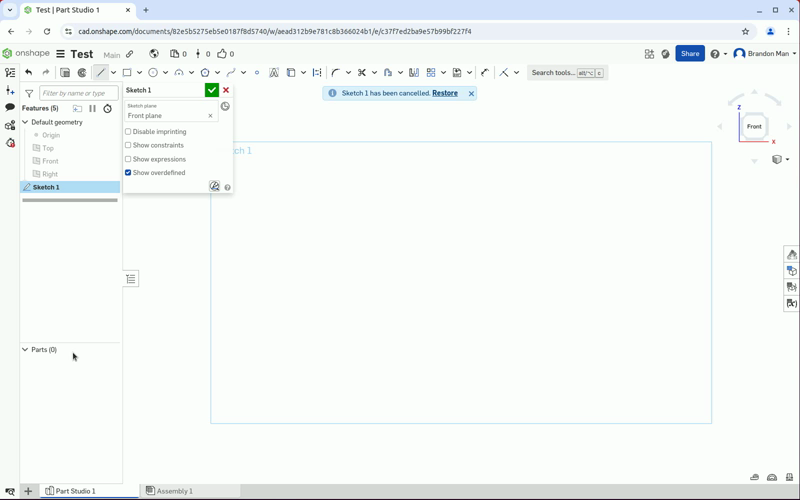
mouse_move(384, 329)
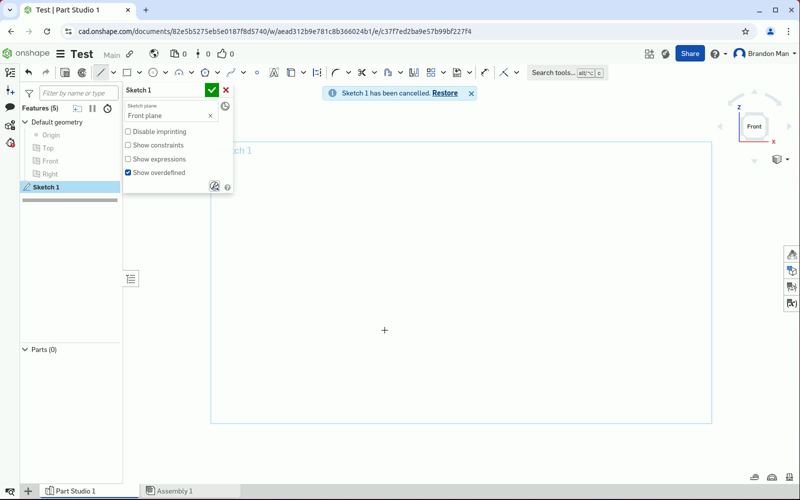
click(384, 329)
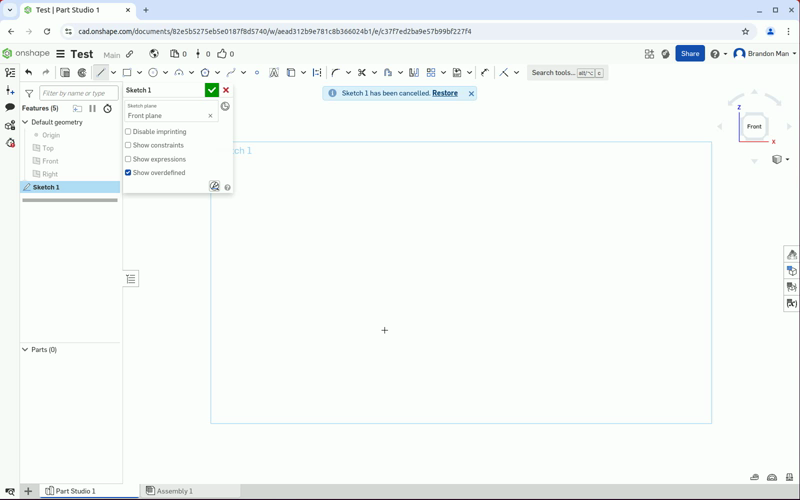
key_up(shift)
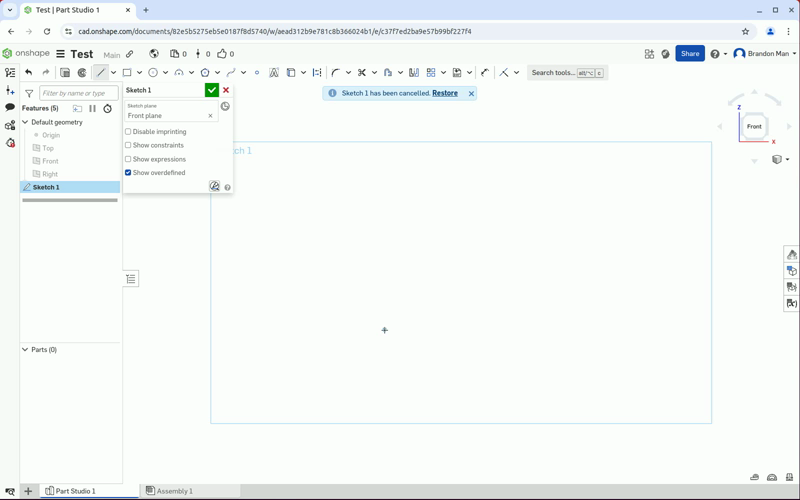
key_down(shift)
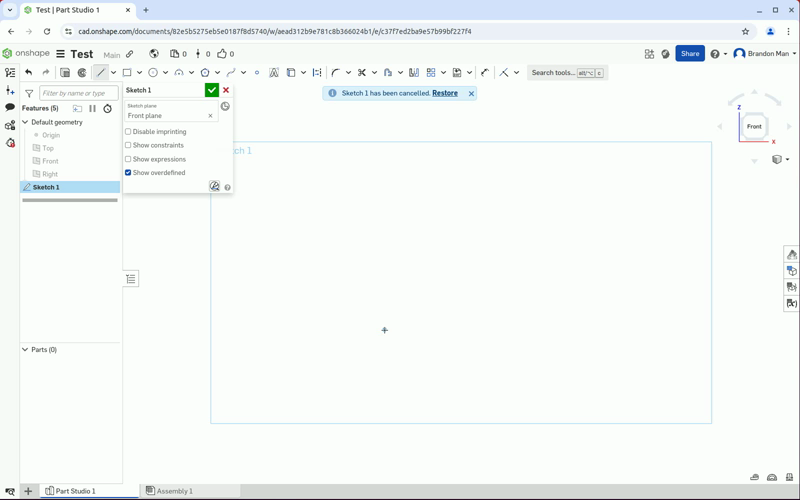
mouse_move(475, 329)
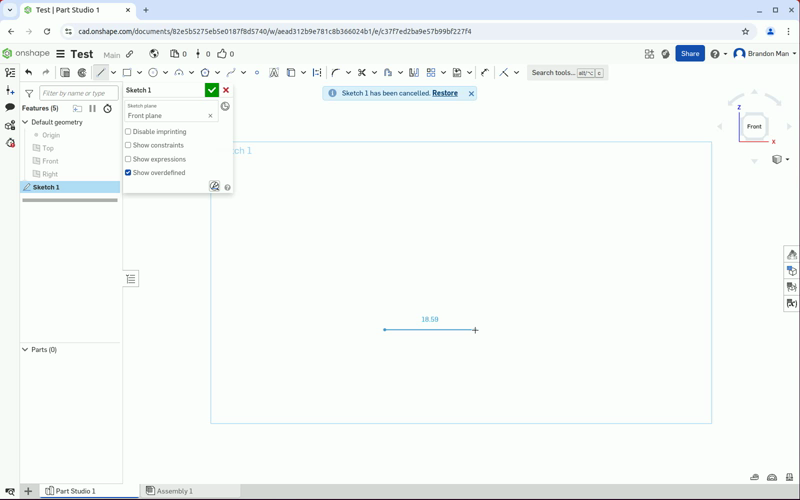
click(475, 329)
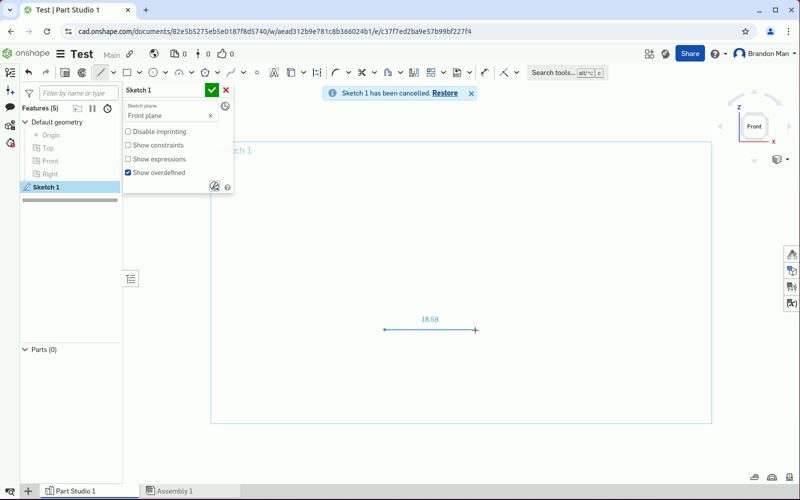
key_up(shift)
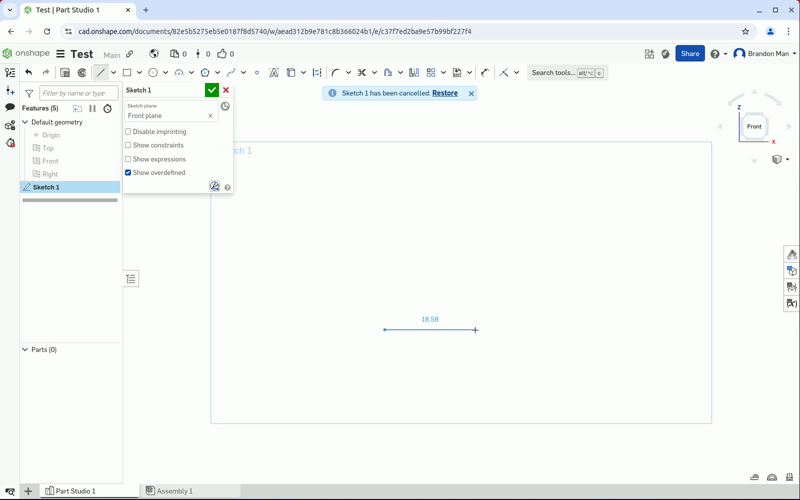
key_down(shift)
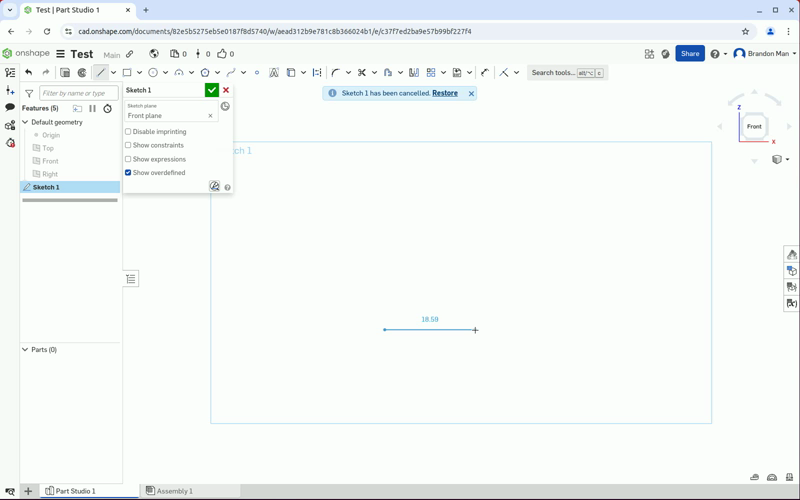
mouse_move(475, 239)
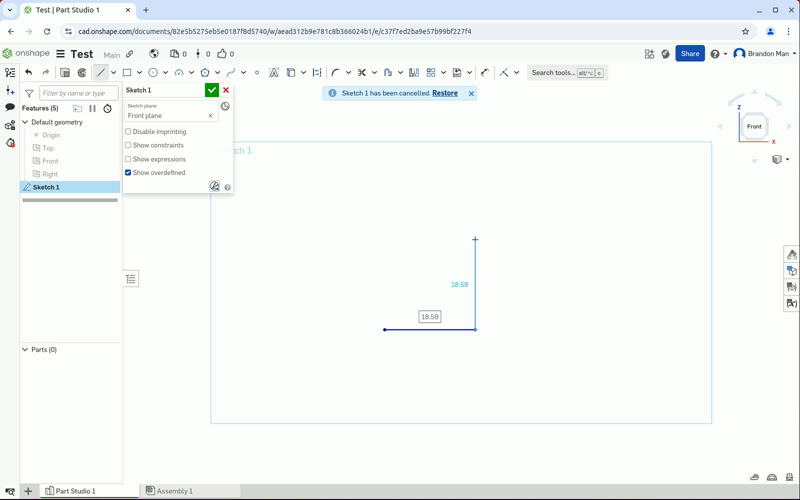
click(475, 239)
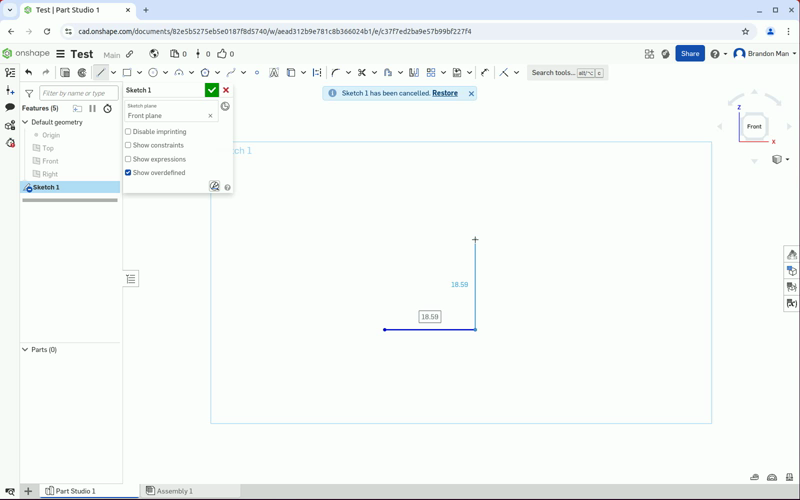
key_up(shift)
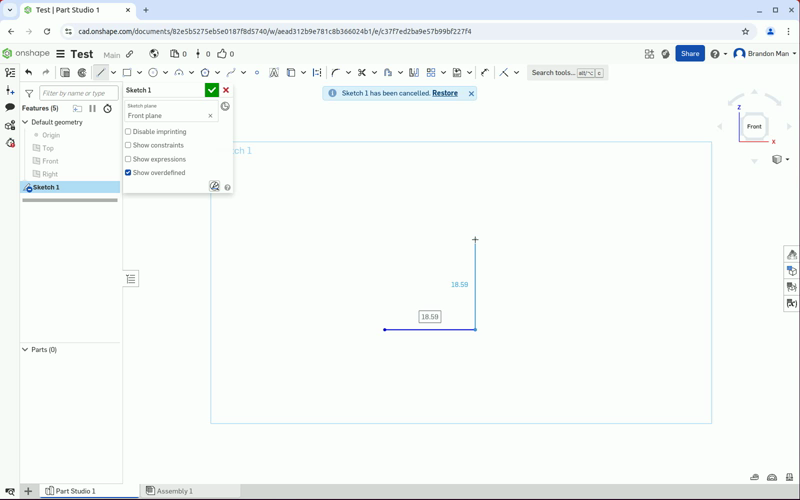
key_down(shift)
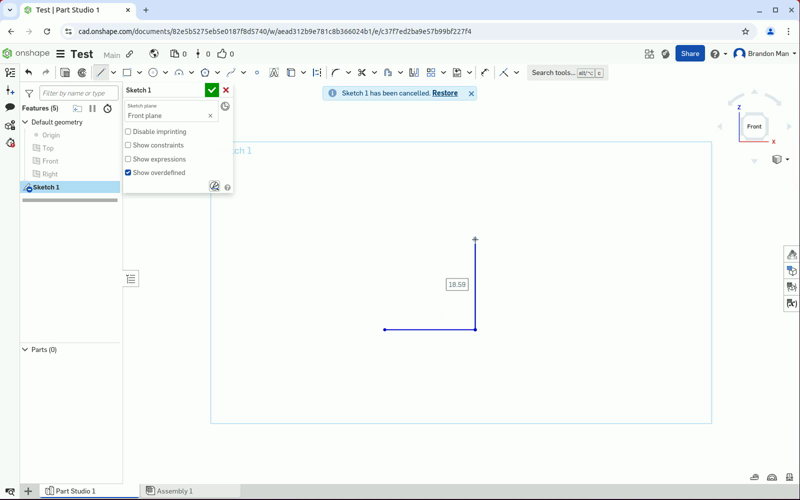
mouse_move(384, 239)
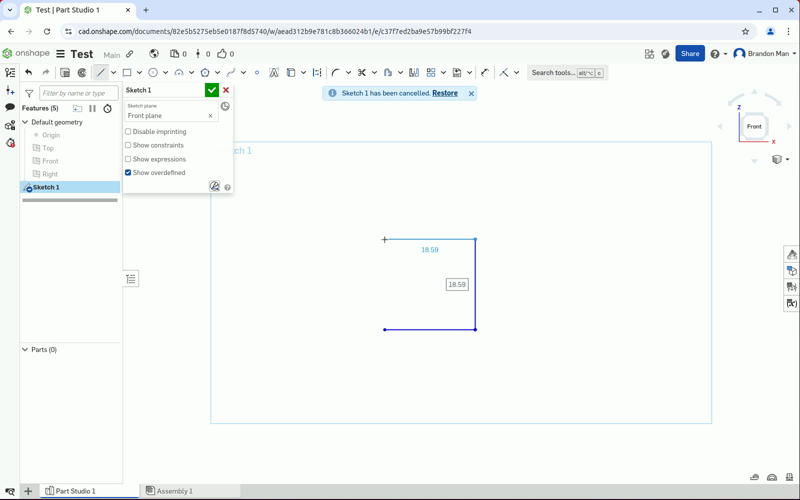
click(384, 239)
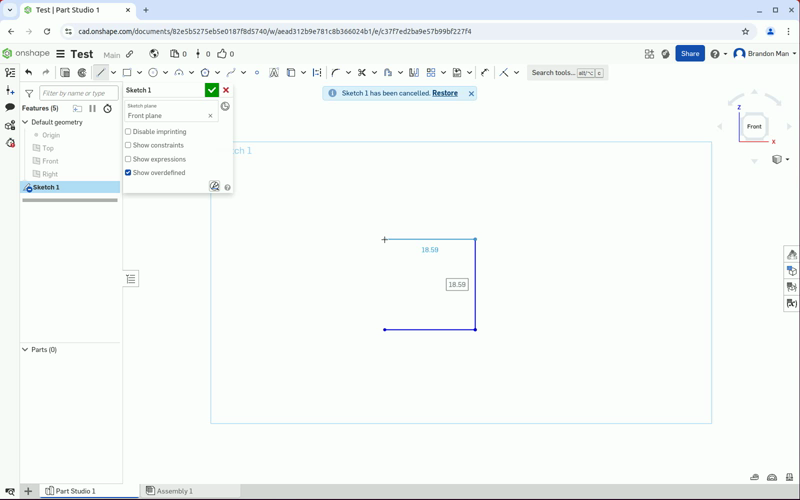
key_up(shift)
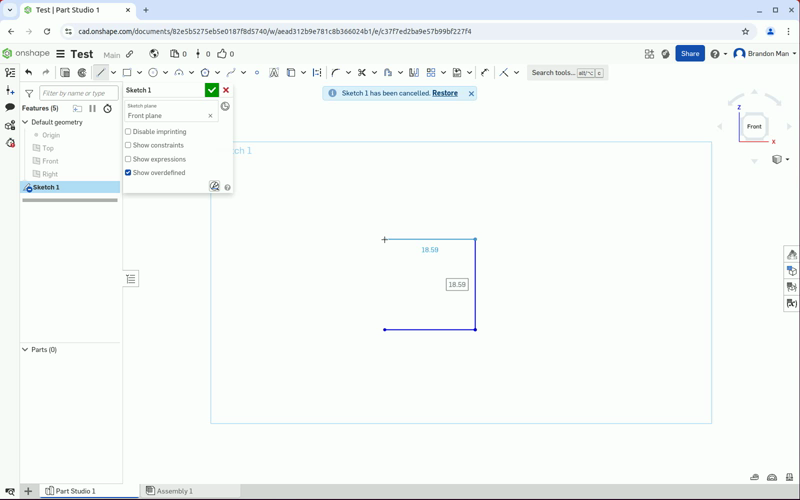
key_down(shift)
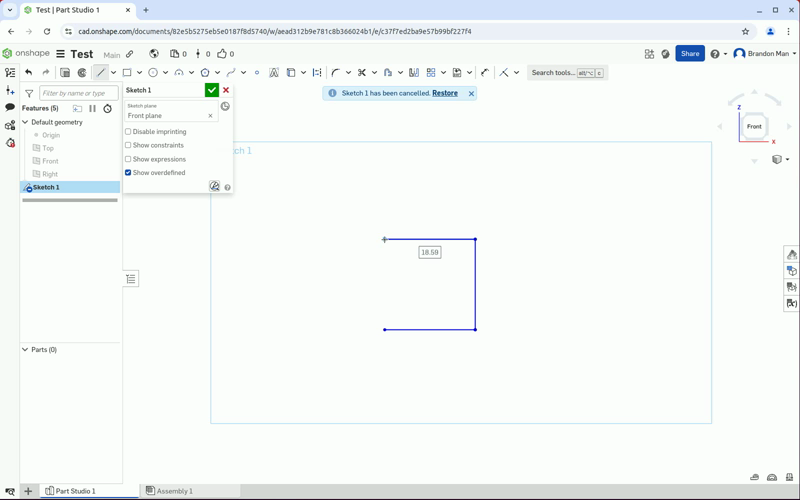
mouse_move(384, 329)
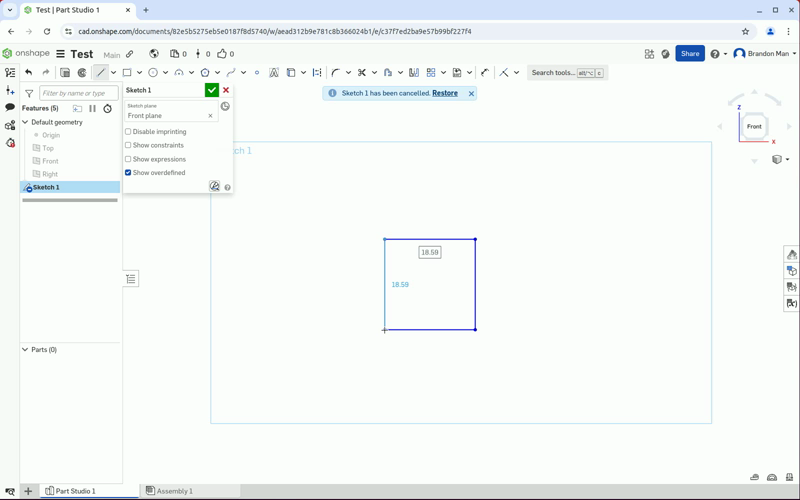
key_up(shift)
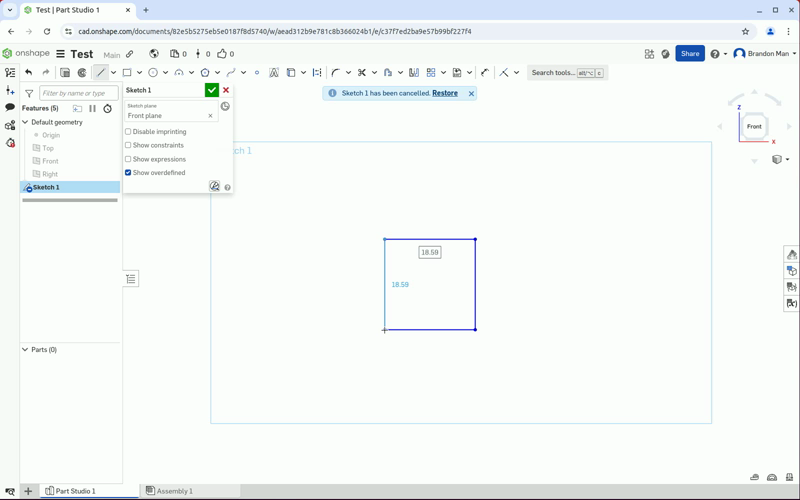
click(384, 329)
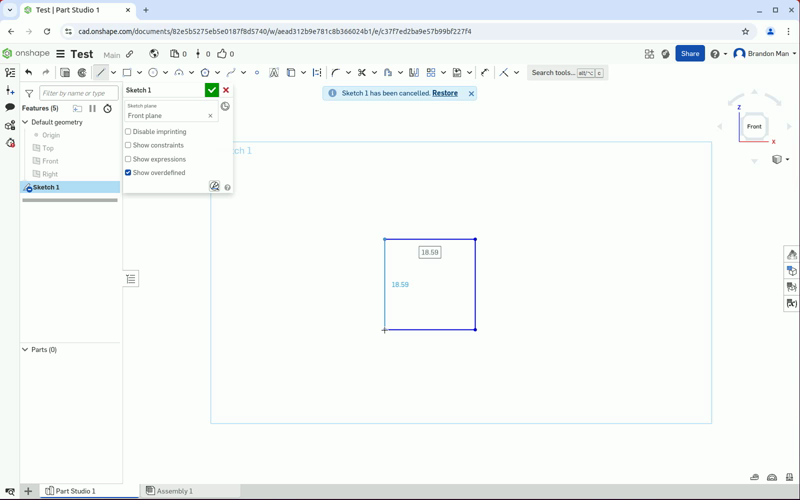
key(esc)
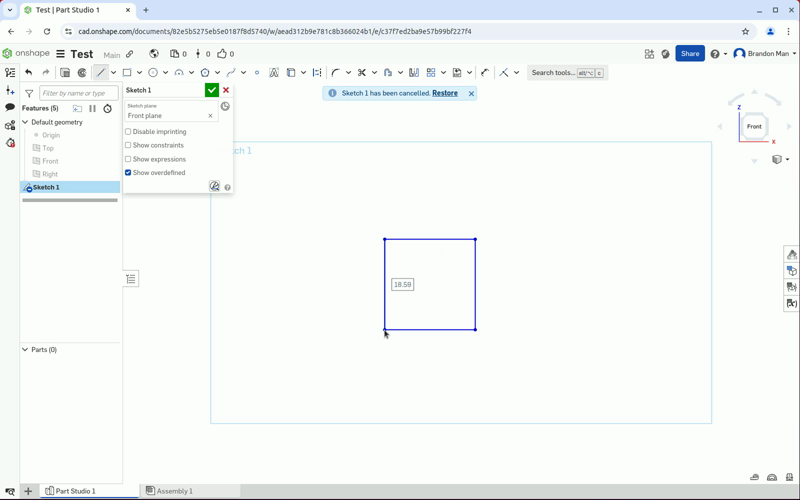
mouse_move(406, 288)
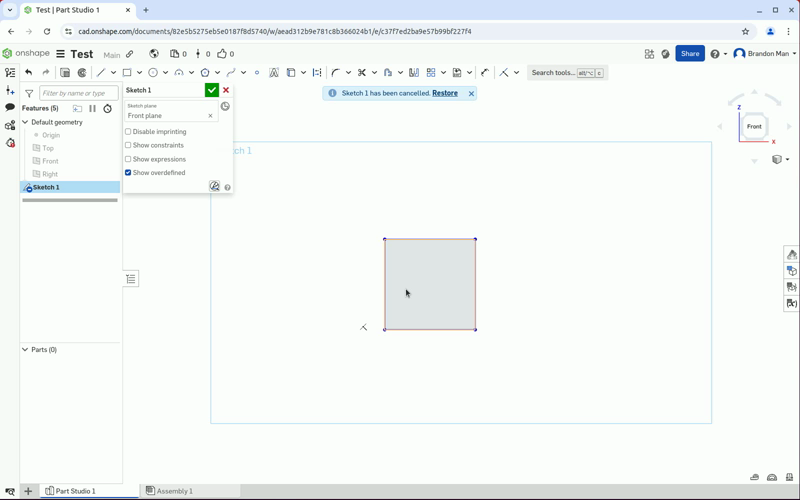
click(406, 288)
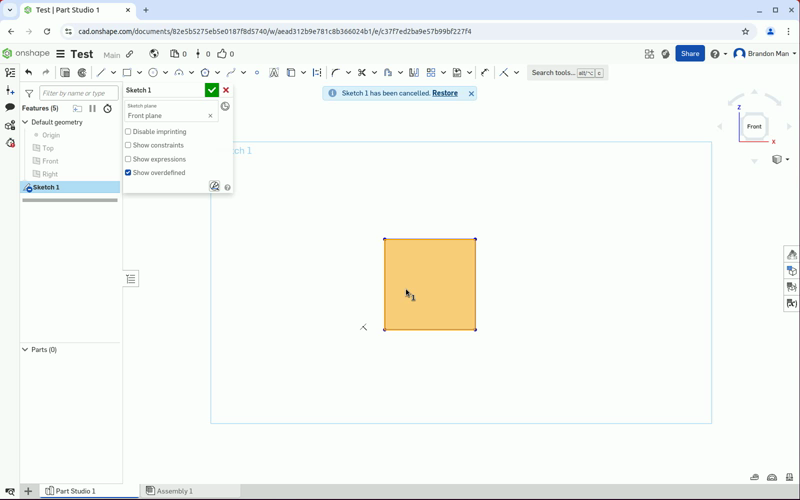
mouse_move(73, 352)
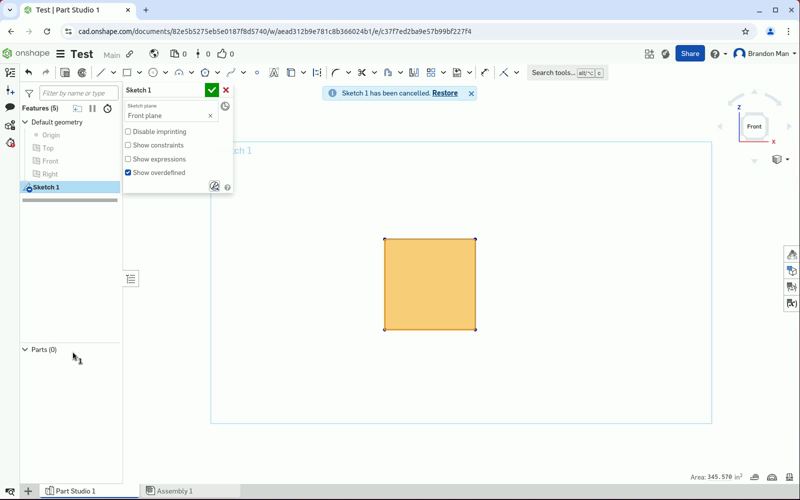
key(shift+y)
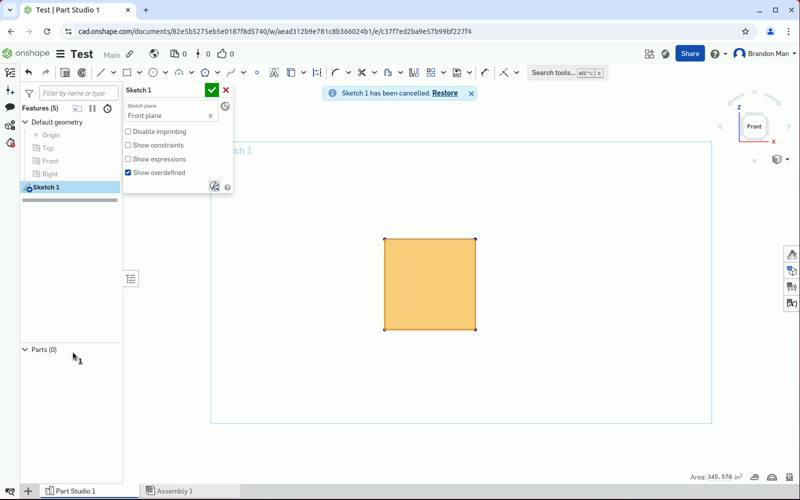
key(shift+e)
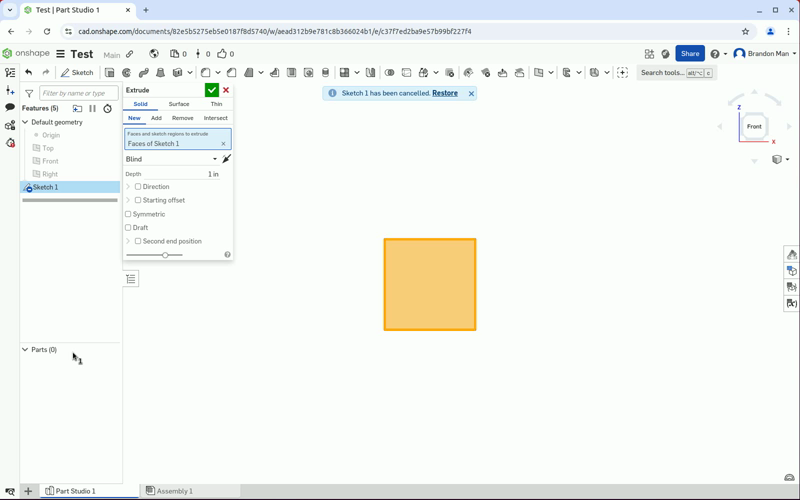
mouse_move(143, 106)
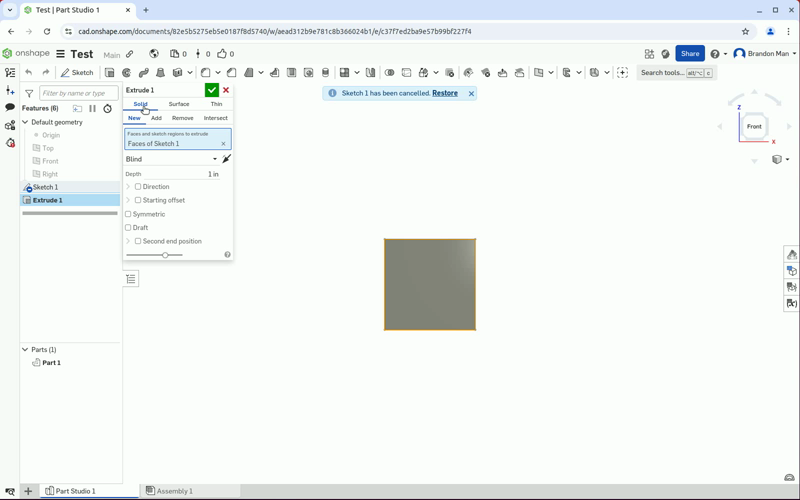
click(143, 106)
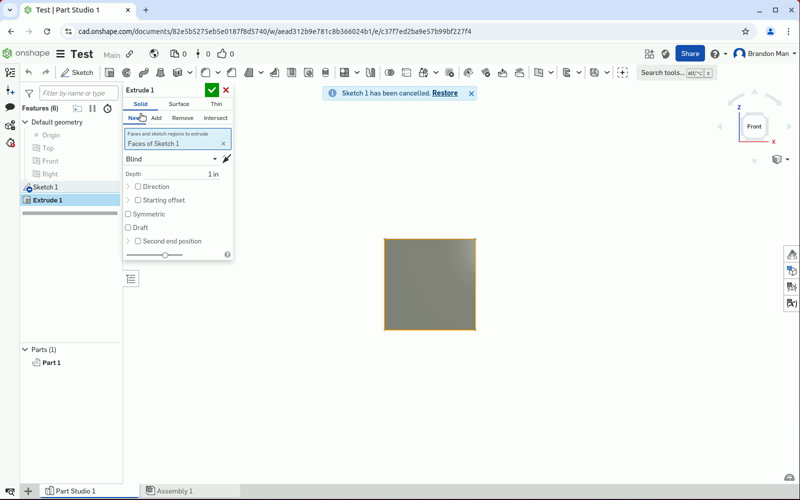
mouse_move(137, 120)
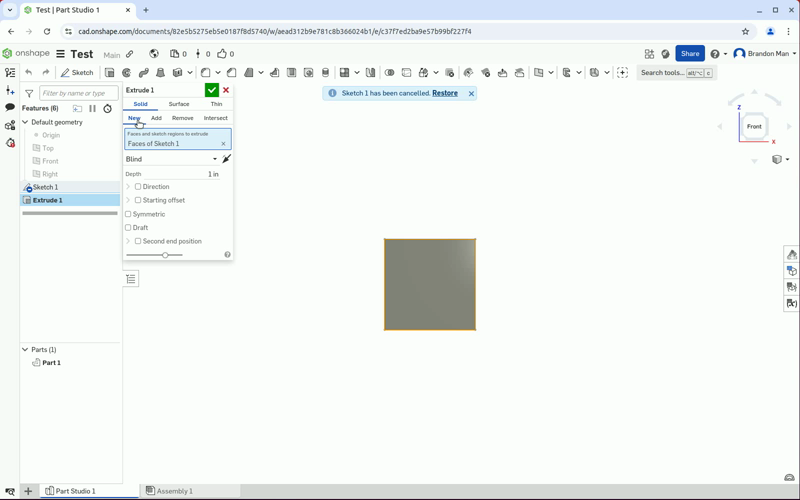
click(137, 120)
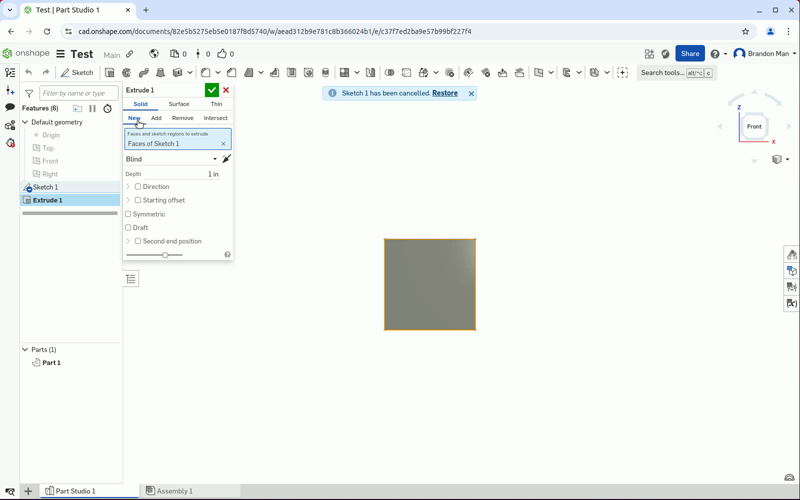
key(tab, 4)
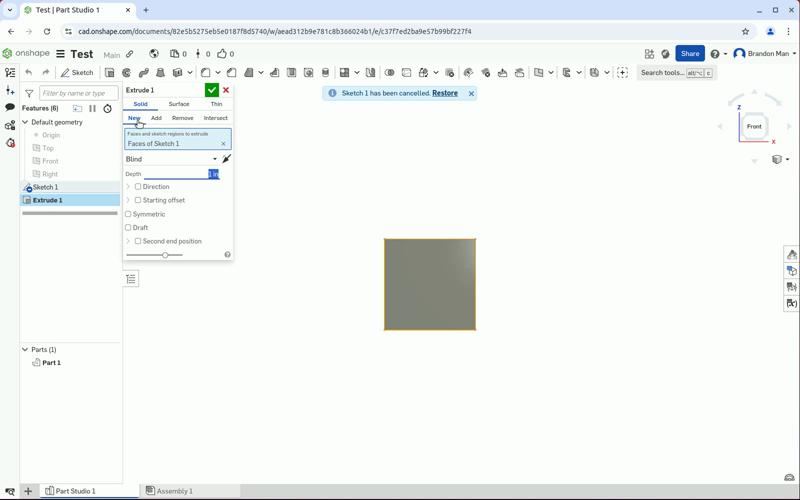
text(18.535)
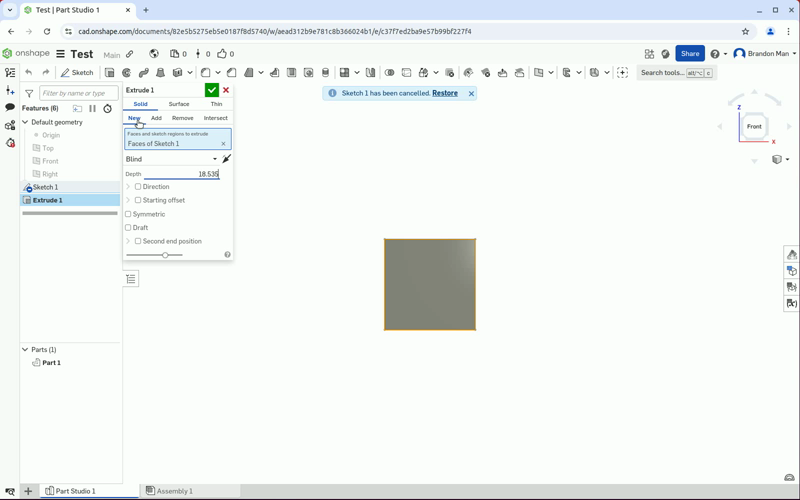
key(enter)
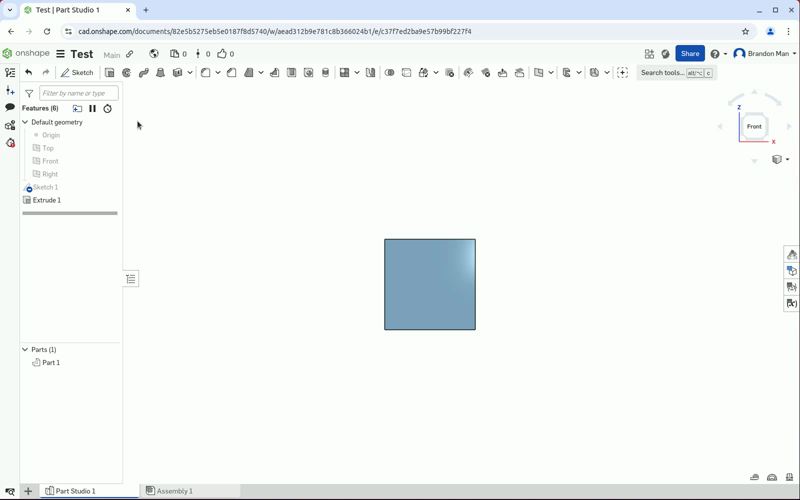
key(shift+h)
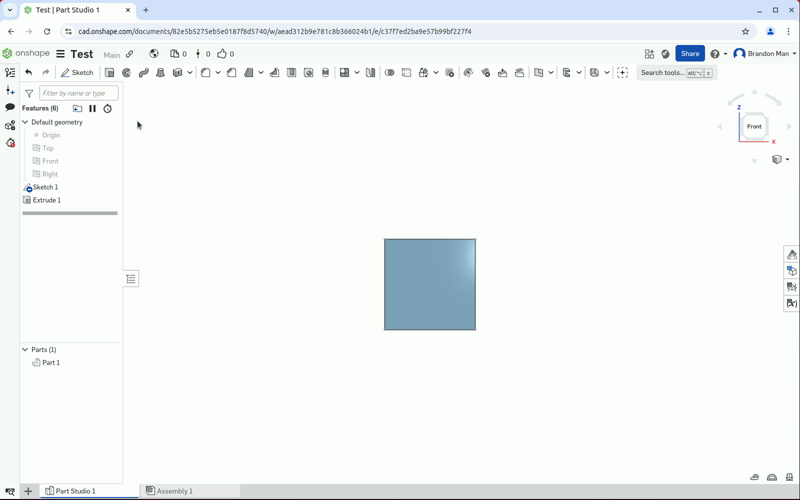
key(shift+h)
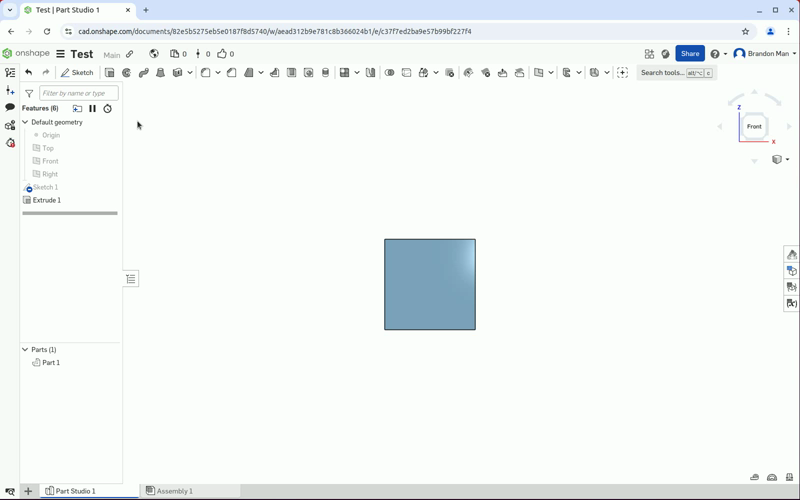
mouse_move(73, 189)
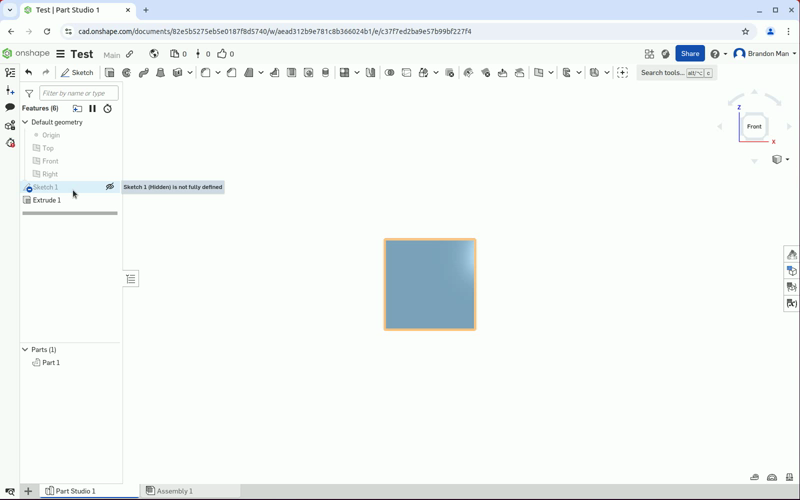
click(73, 189)
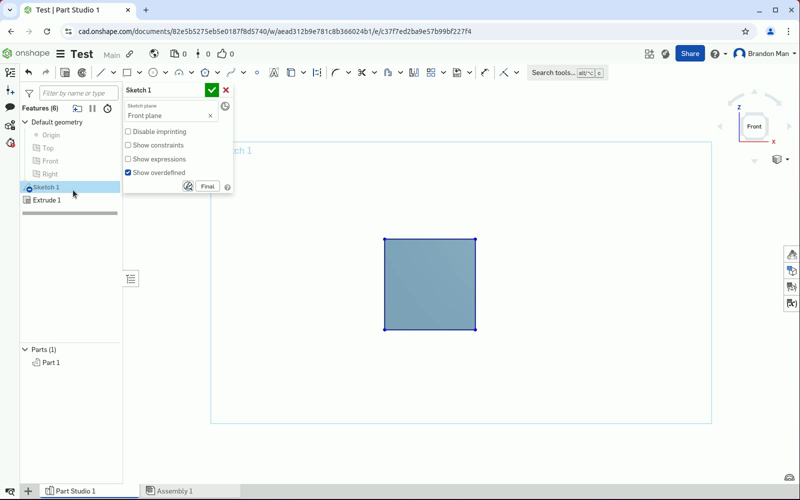
mouse_move(229, 92)
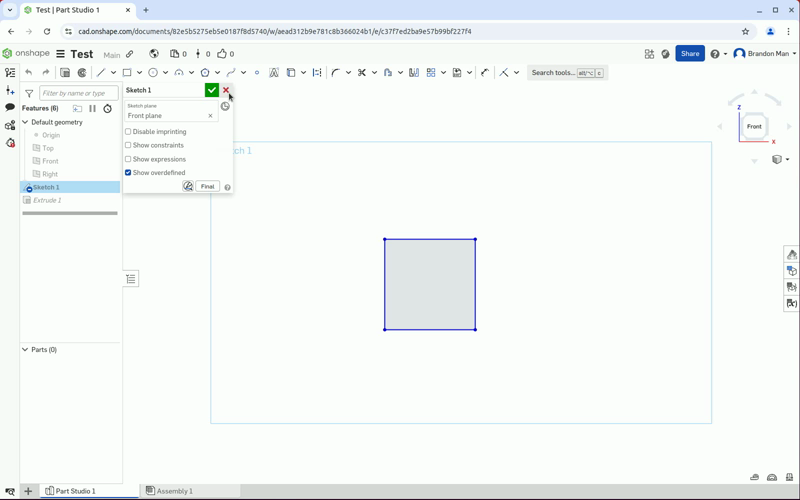
click(229, 92)
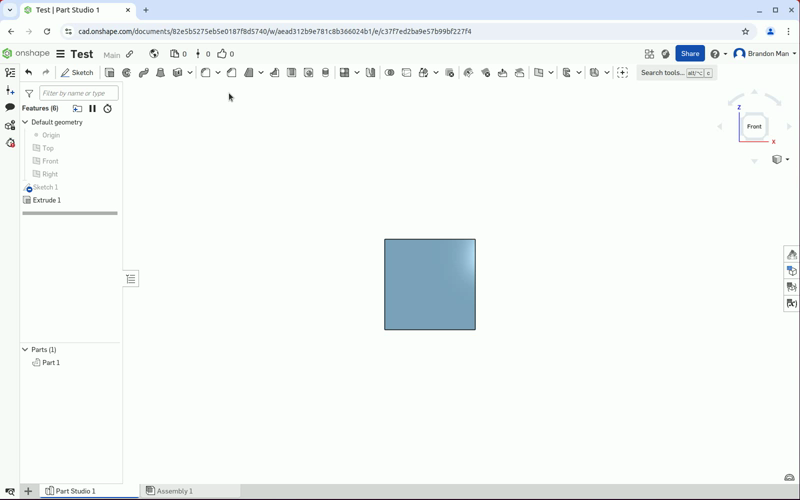
mouse_move(73, 352)
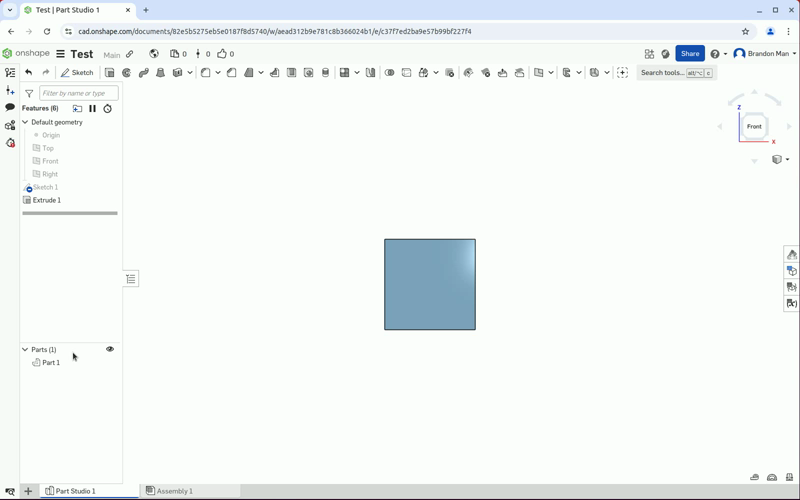
key(y)
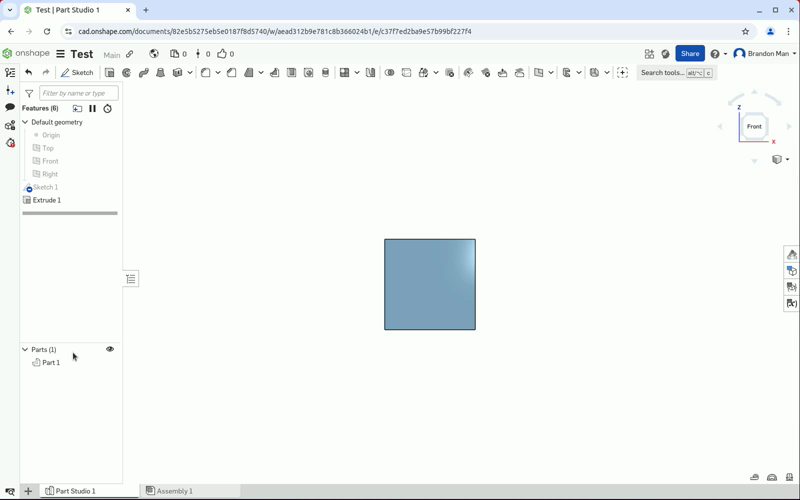
key(shift+p)
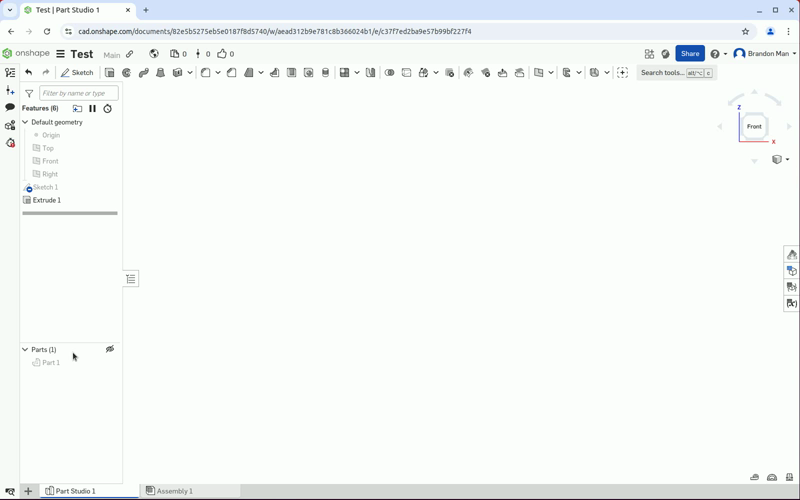
key(space)
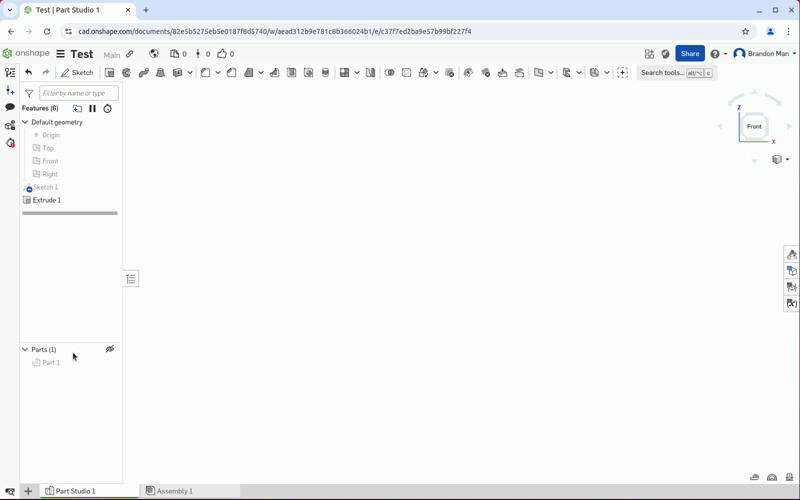
key_down(shift)
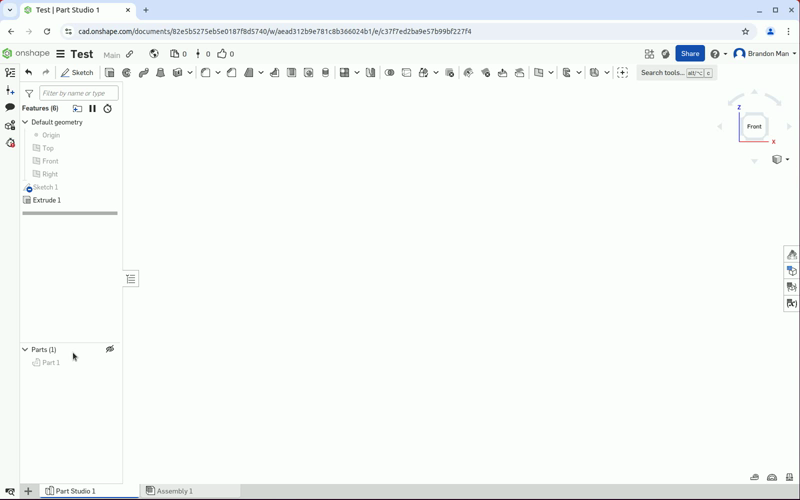
key(down)
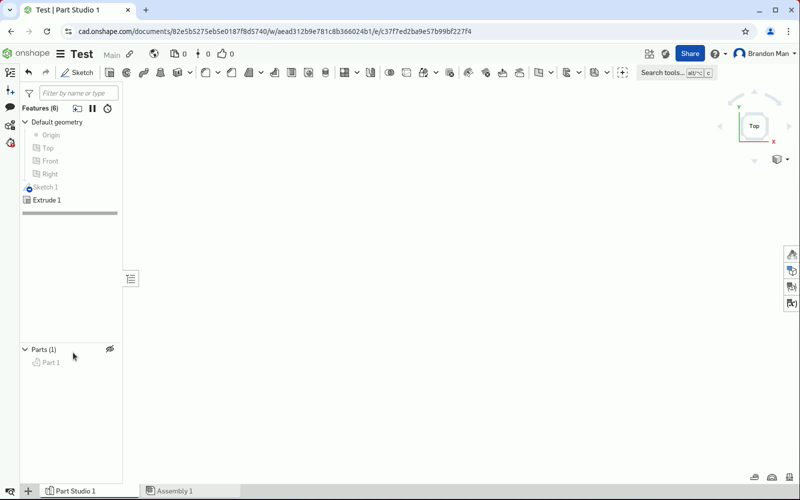
key_up(shift)
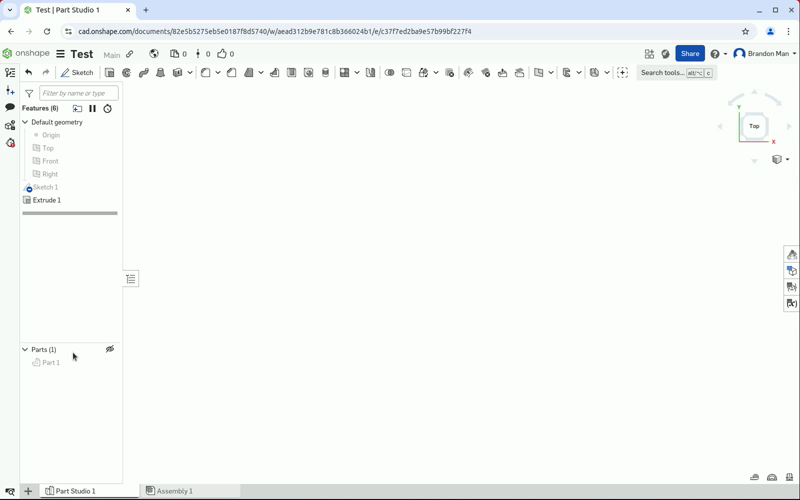
mouse_move(73, 352)
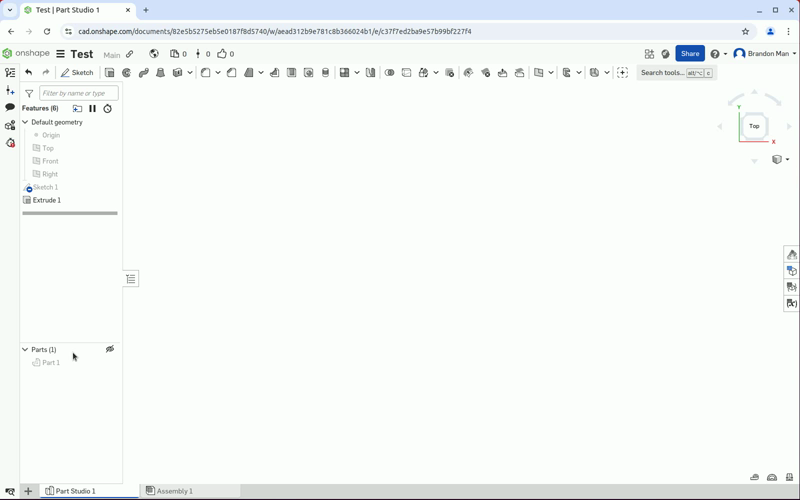
key(shift+y)
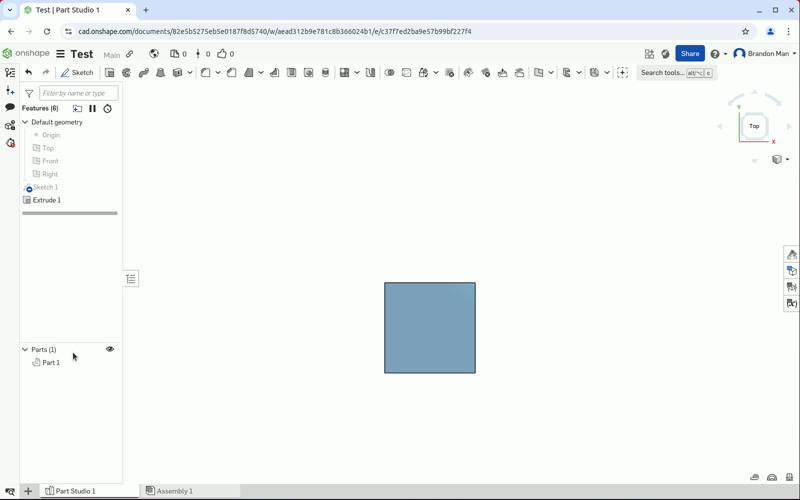
mouse_move(541, 75)
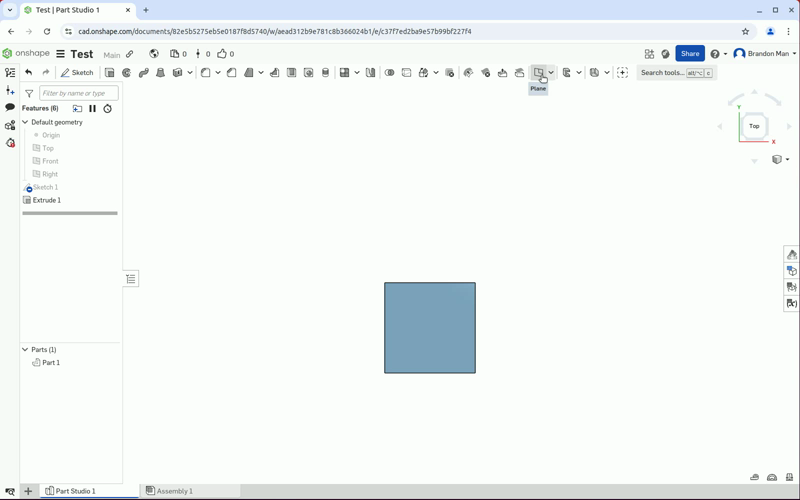
click(541, 75)
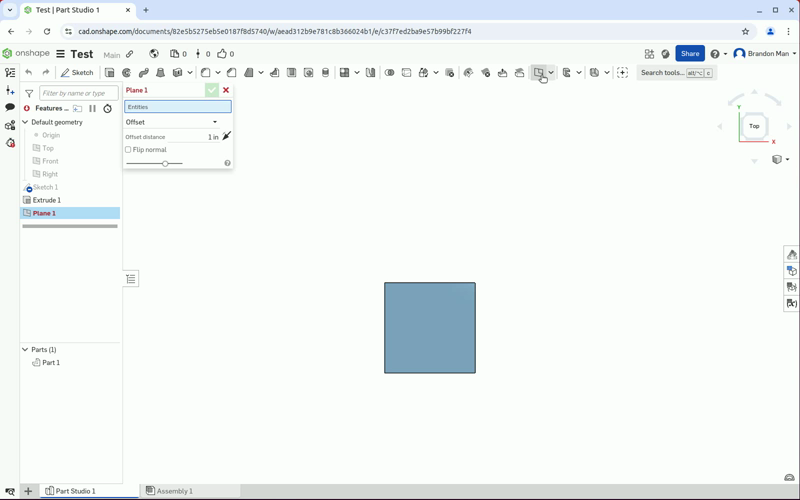
mouse_move(73, 150)
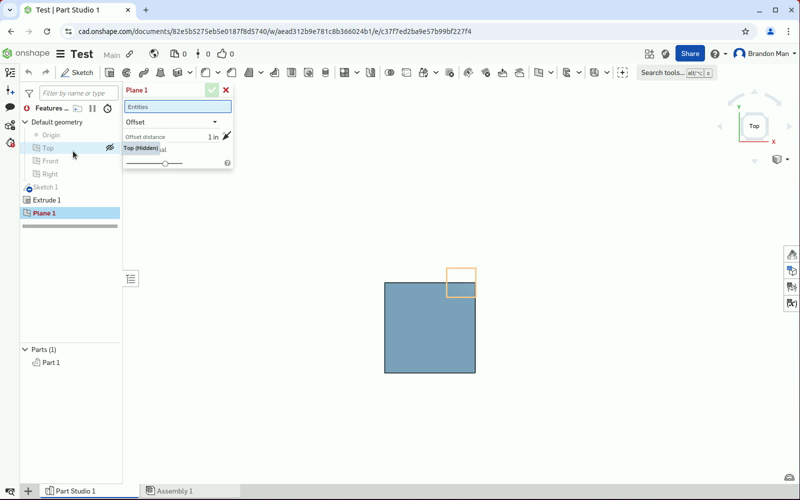
click(73, 150)
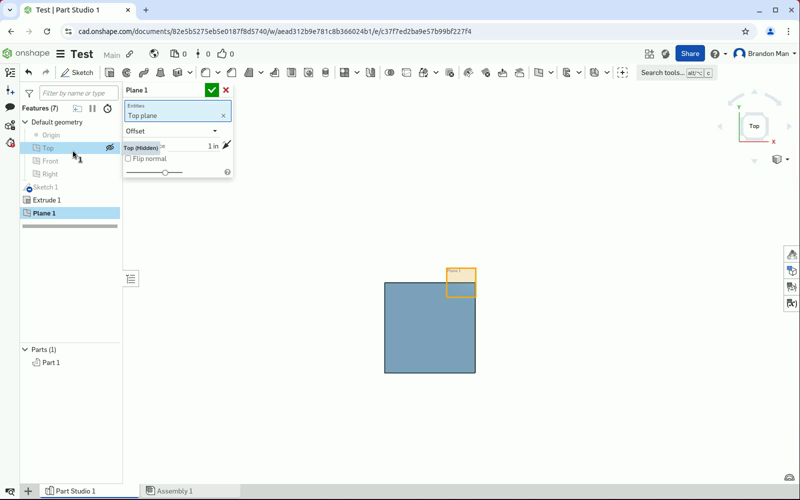
key(tab, 2)
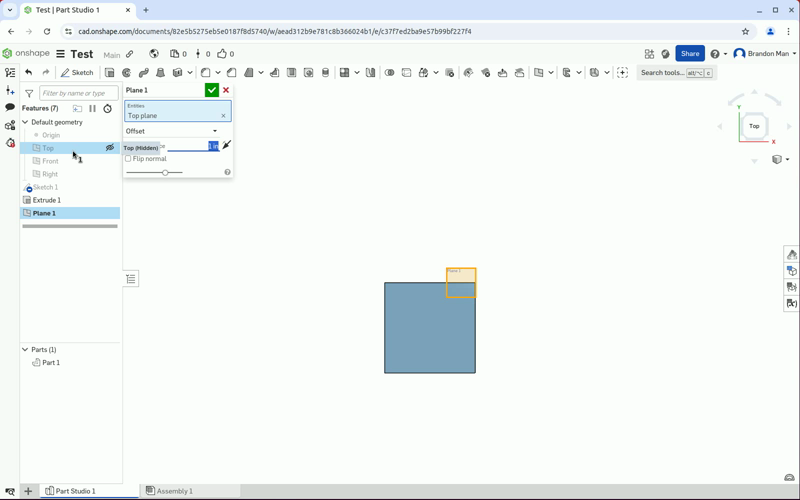
text(8.904)
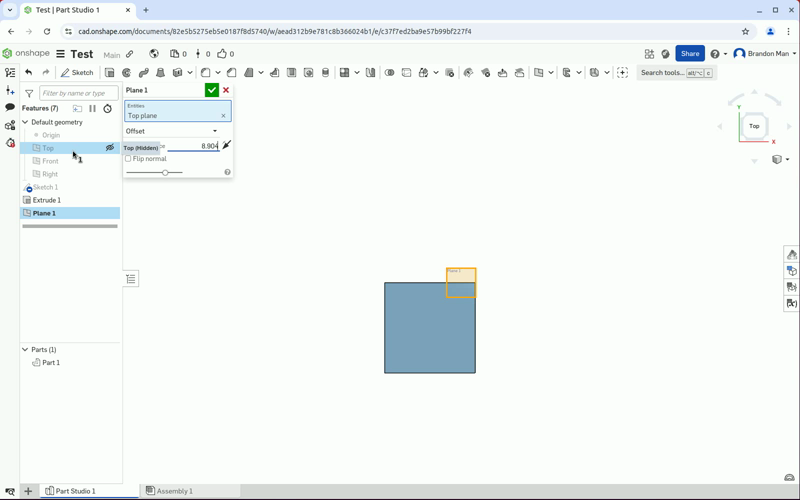
key(enter, 2)
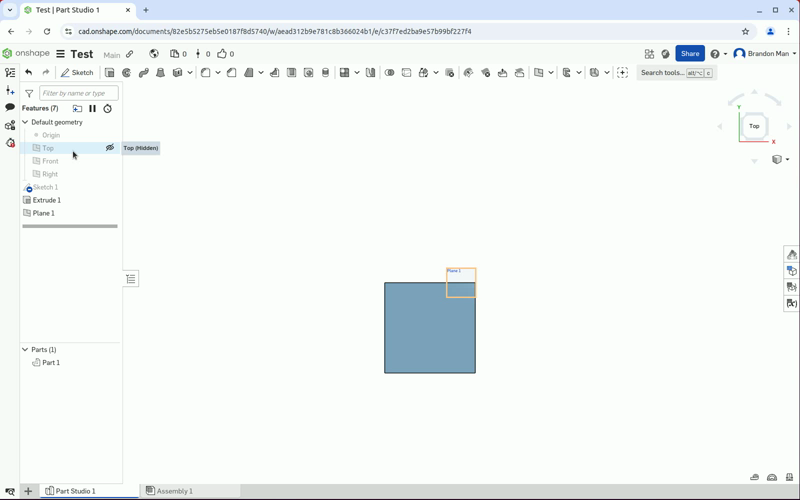
key(shift+s)
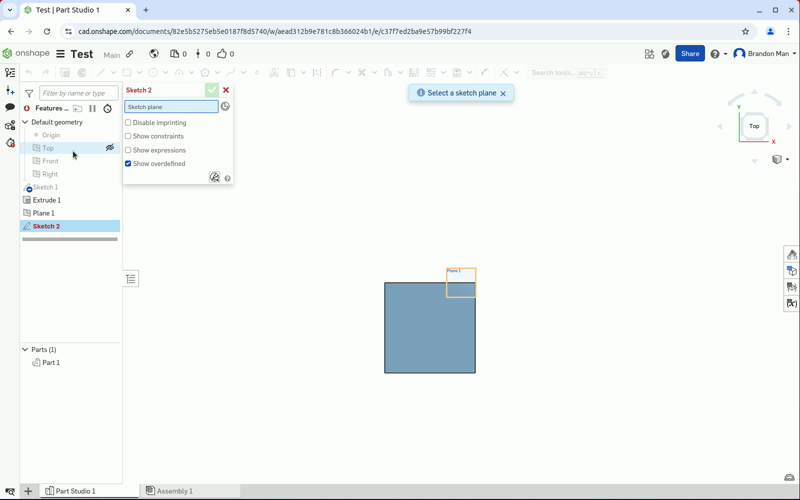
mouse_move(73, 215)
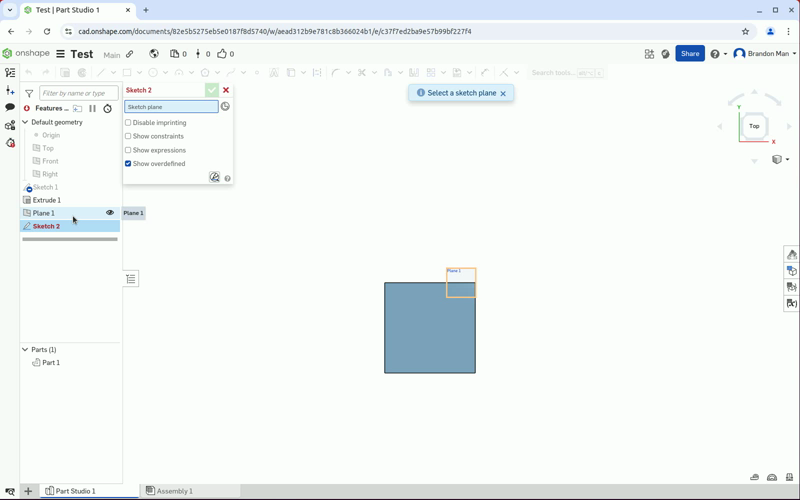
click(73, 215)
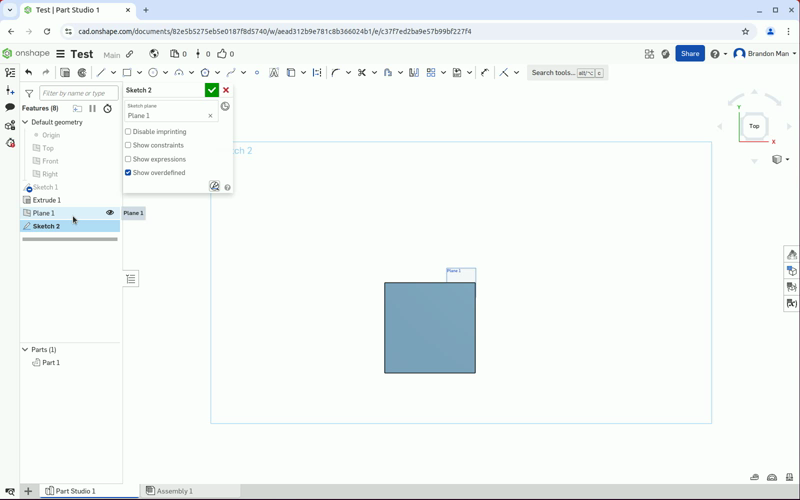
mouse_move(73, 352)
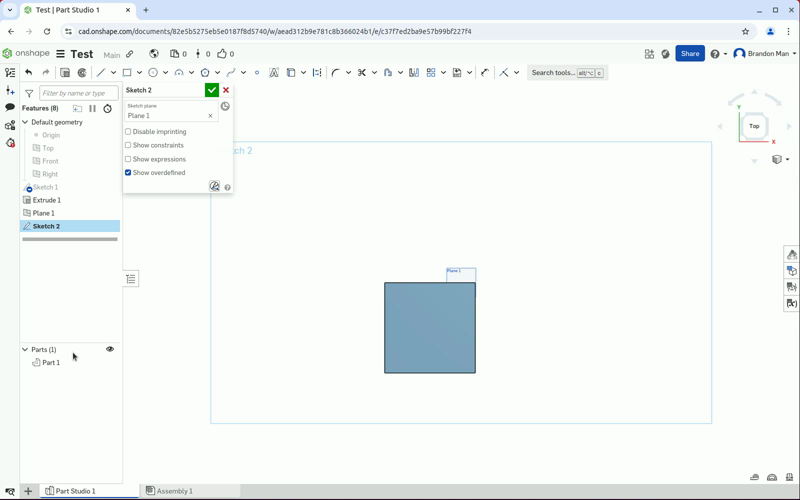
key(y)
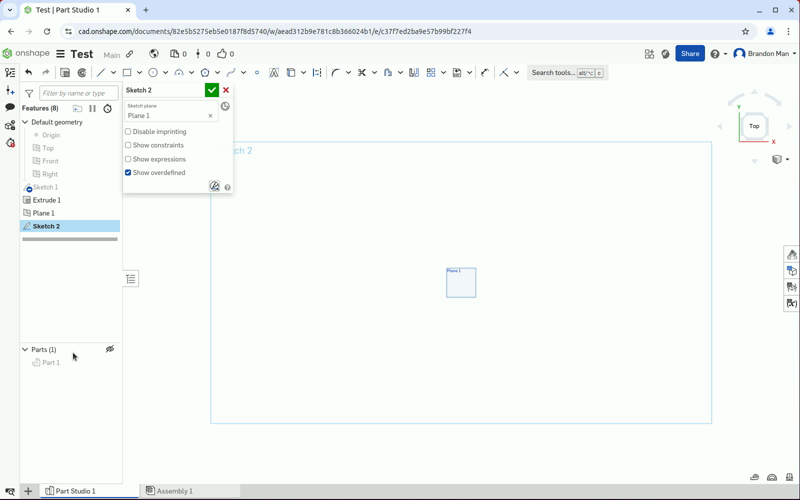
key(c)
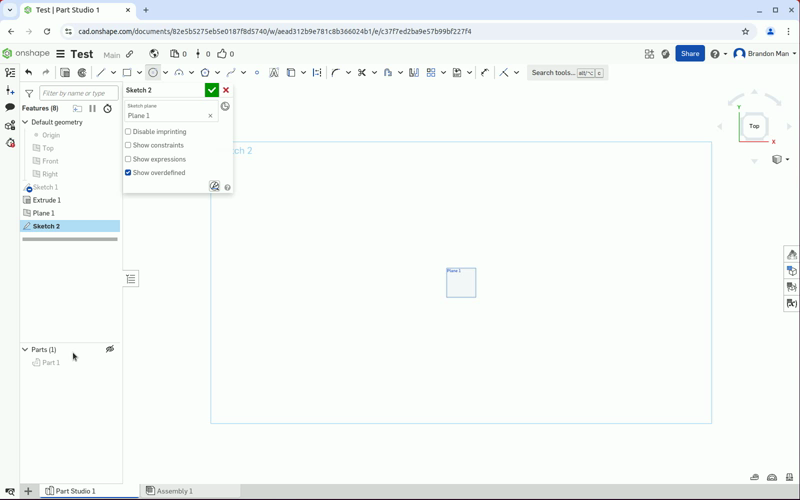
key_down(shift)
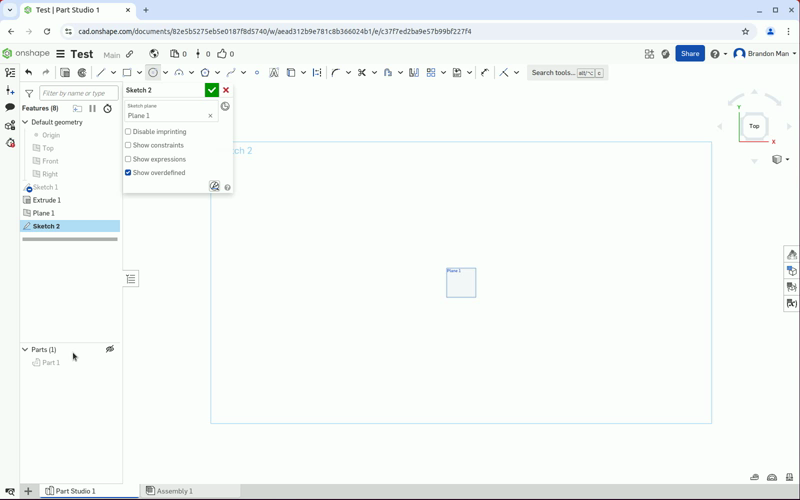
mouse_move(430, 332)
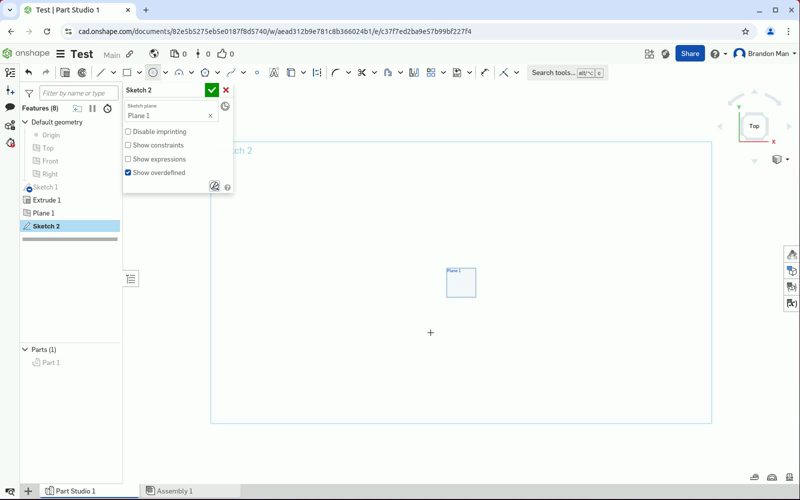
click(430, 332)
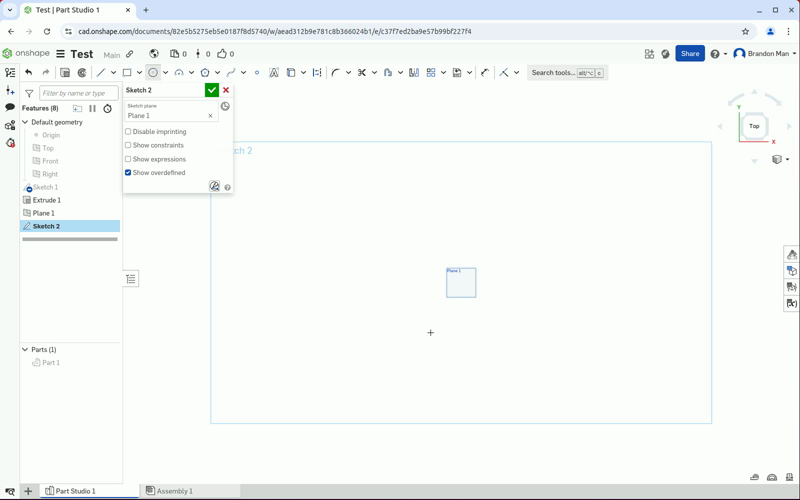
key_up(shift)
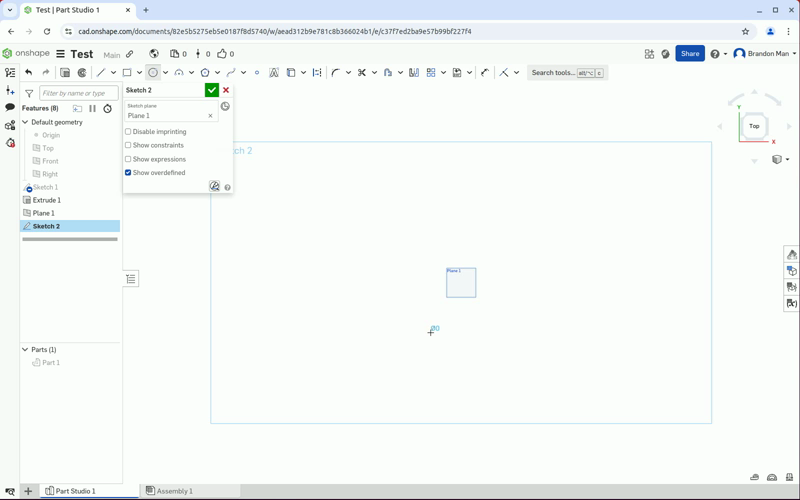
mouse_move(453, 332)
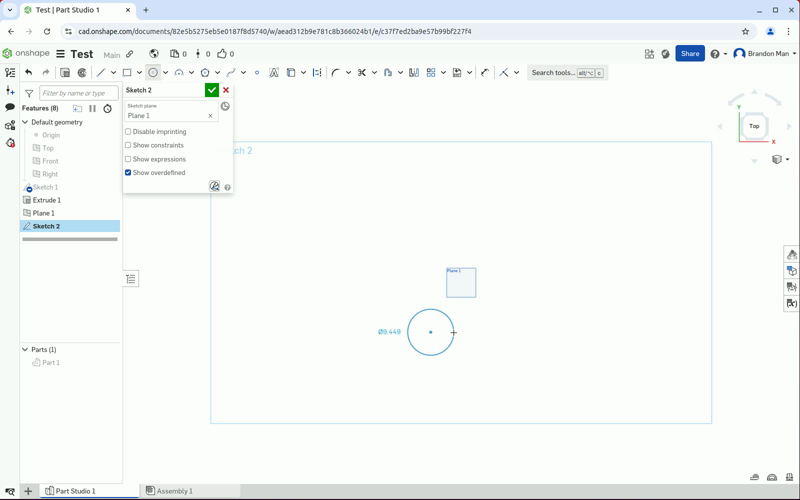
click(453, 332)
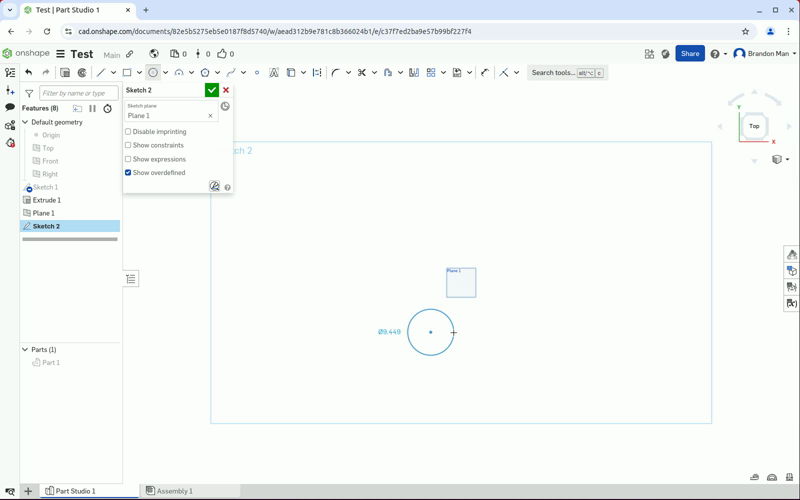
key(esc)
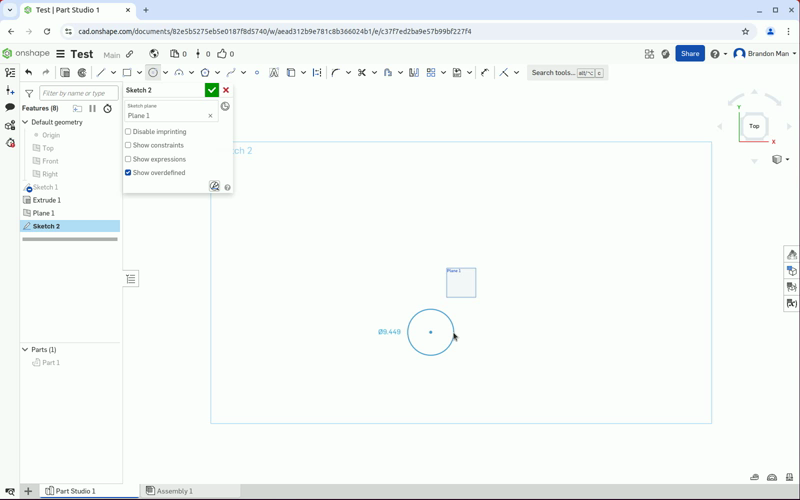
mouse_move(445, 335)
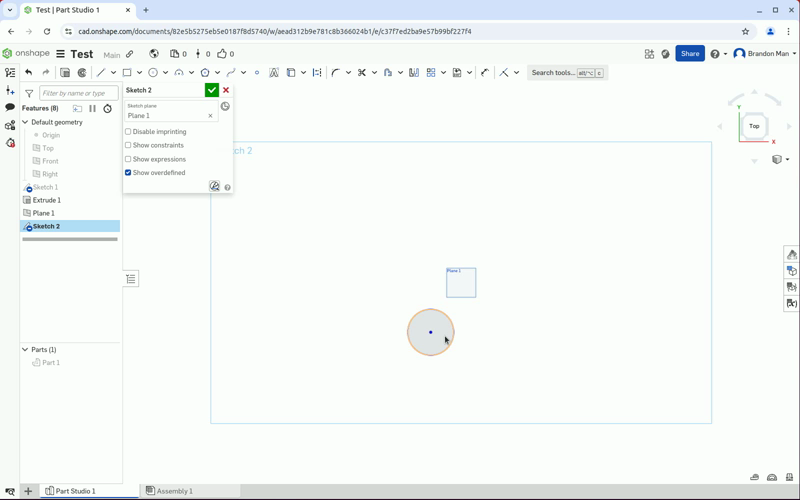
scroll(6)
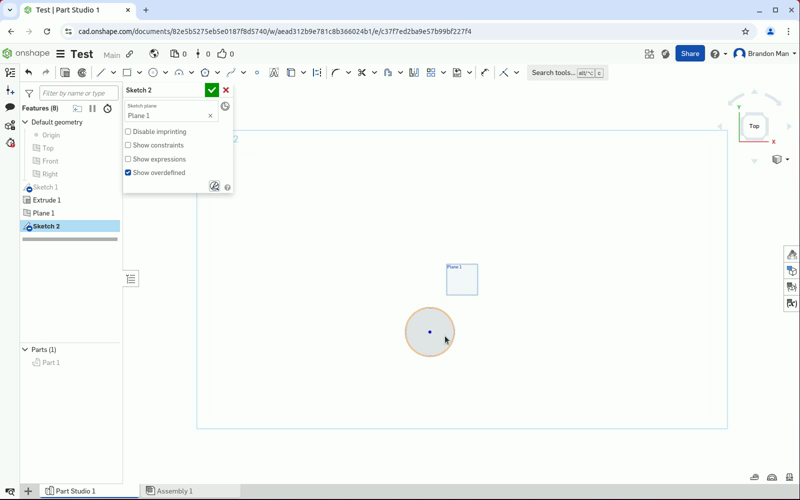
scroll(6)
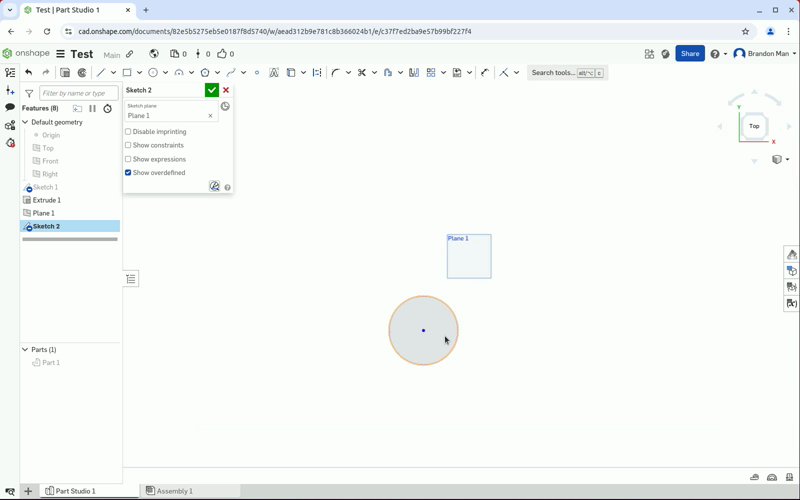
scroll(6)
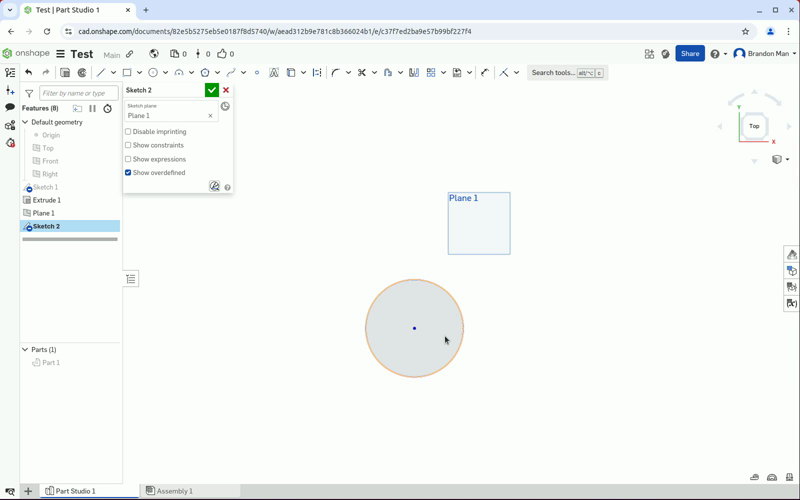
scroll(6)
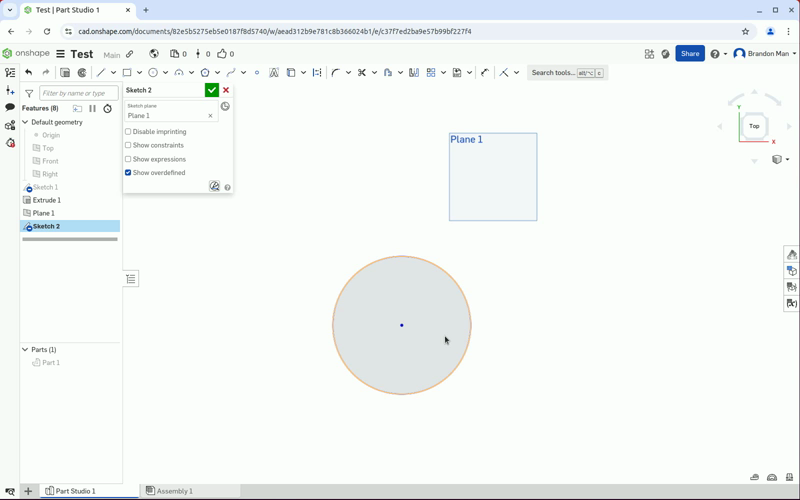
scroll(6)
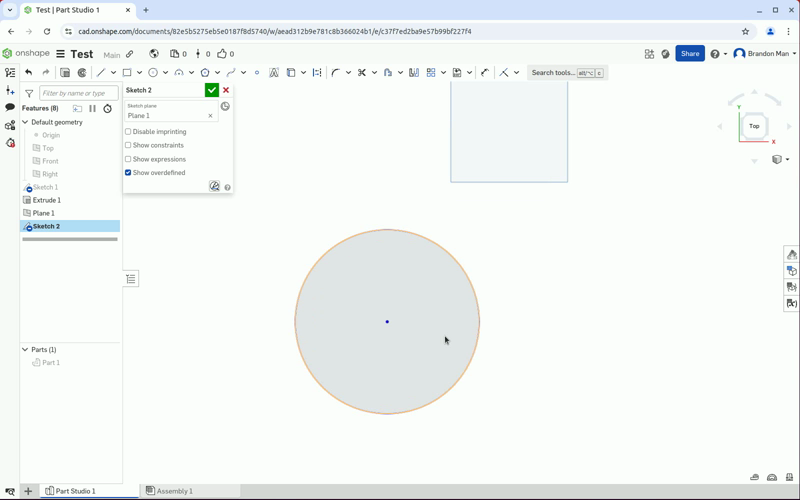
scroll(6)
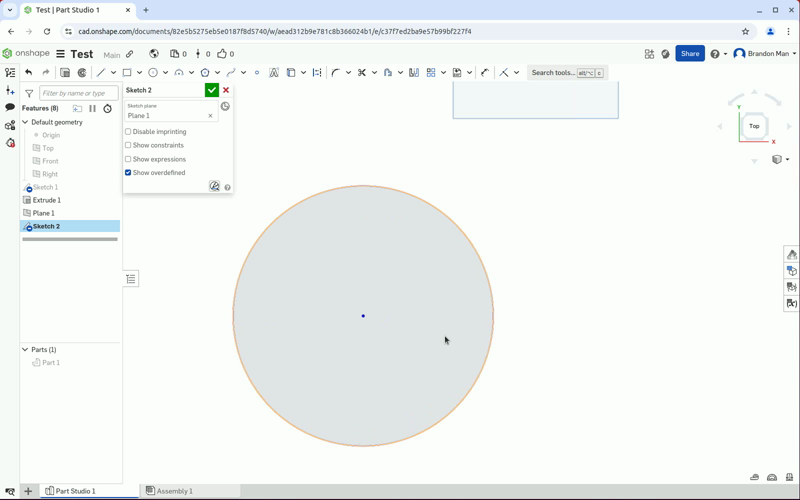
scroll(6)
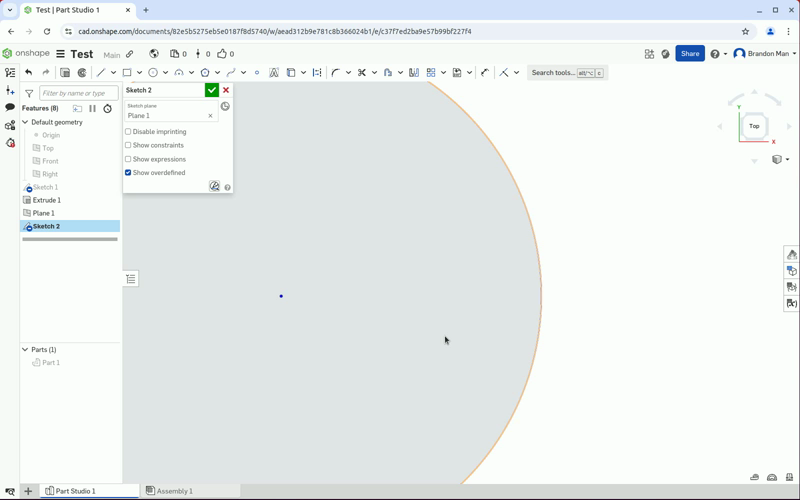
click(445, 335)
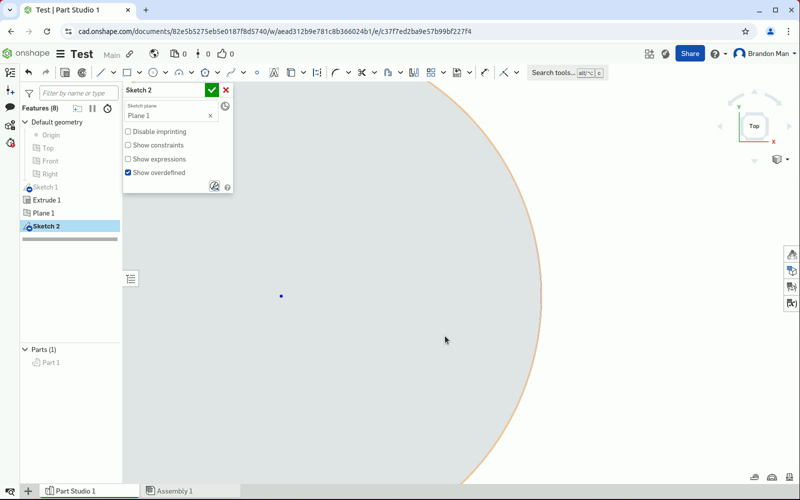
scroll(-6)
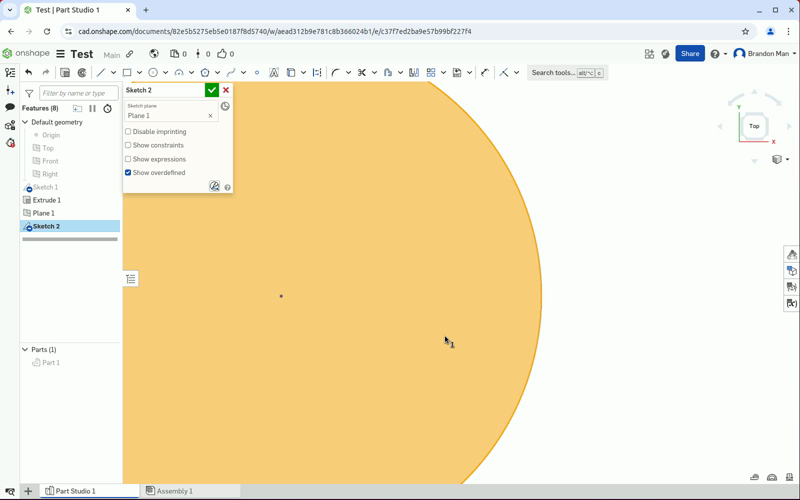
scroll(-6)
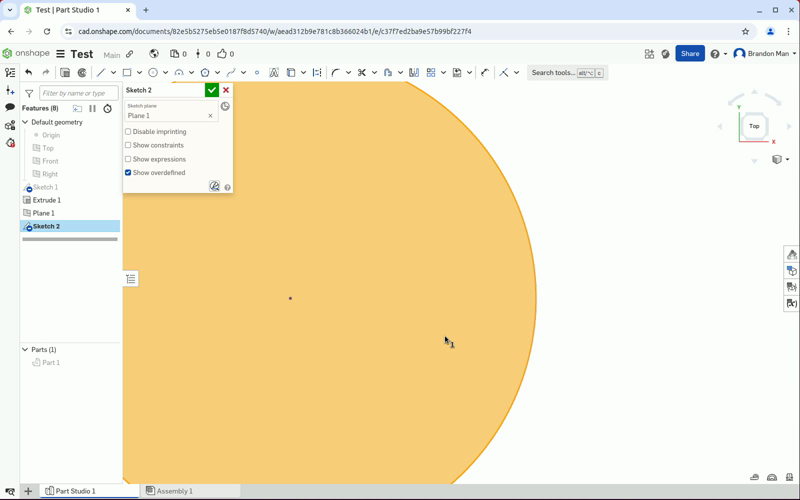
scroll(-6)
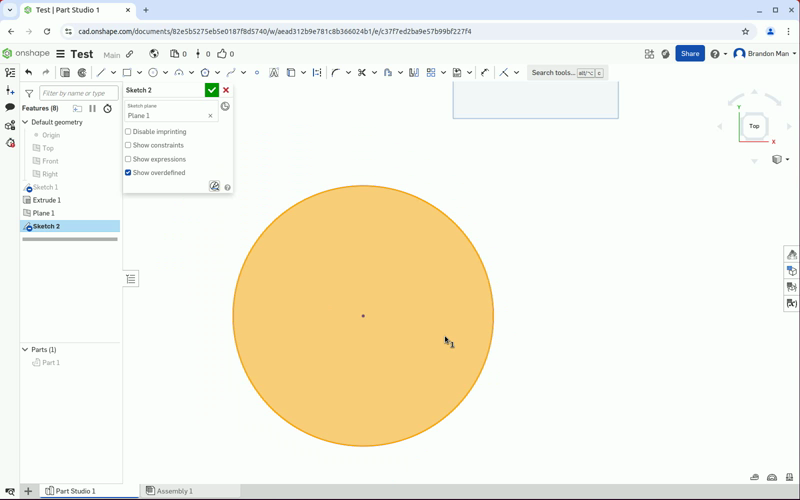
scroll(-6)
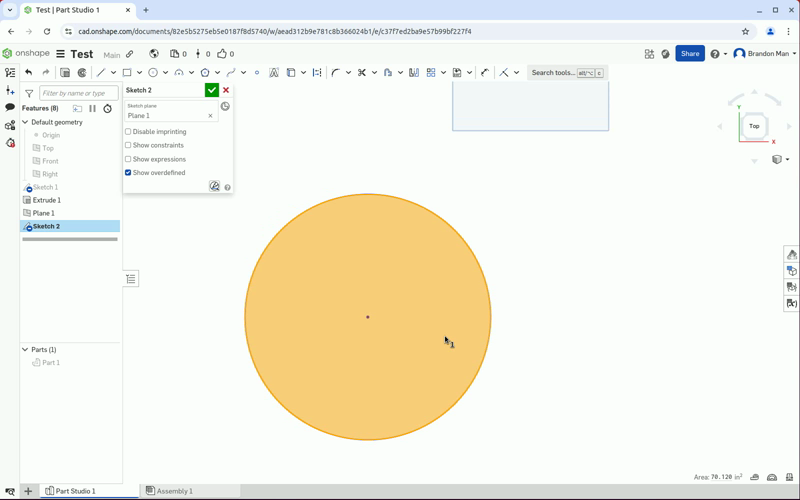
scroll(-6)
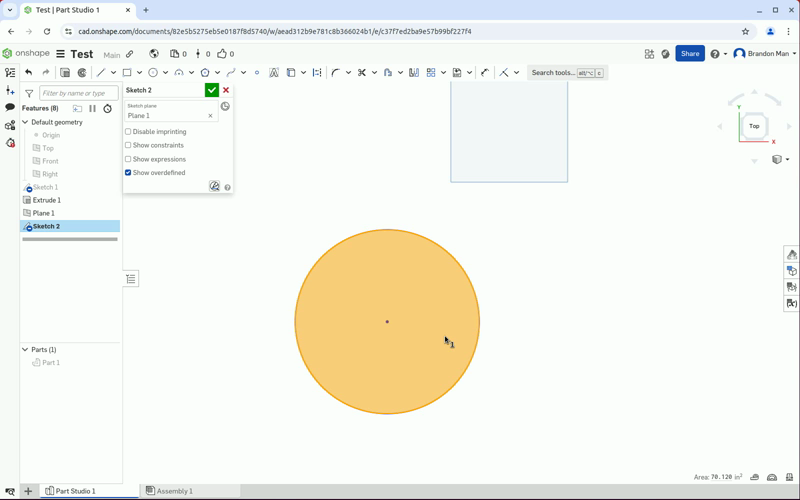
scroll(-6)
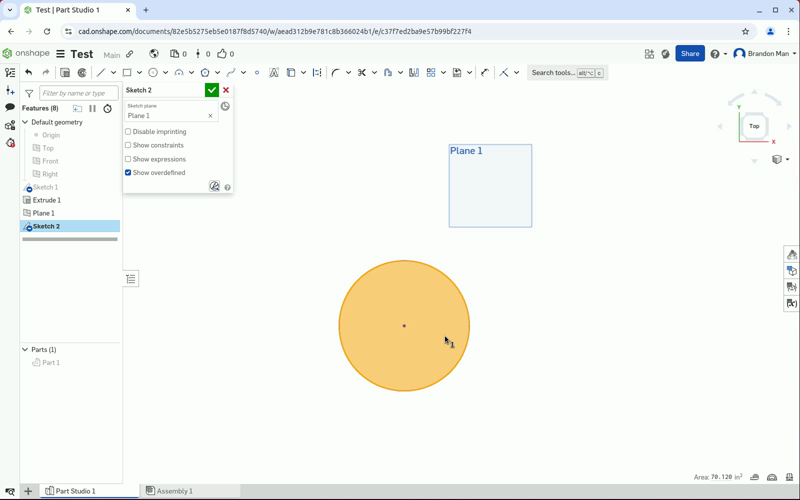
scroll(-6)
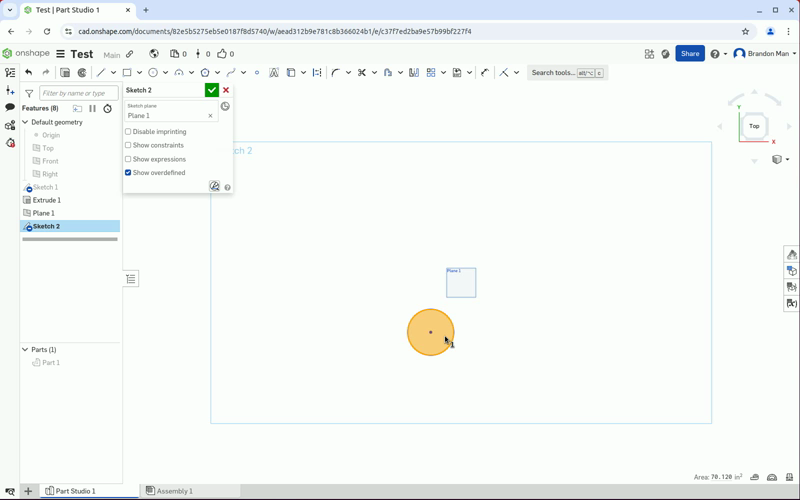
mouse_move(73, 352)
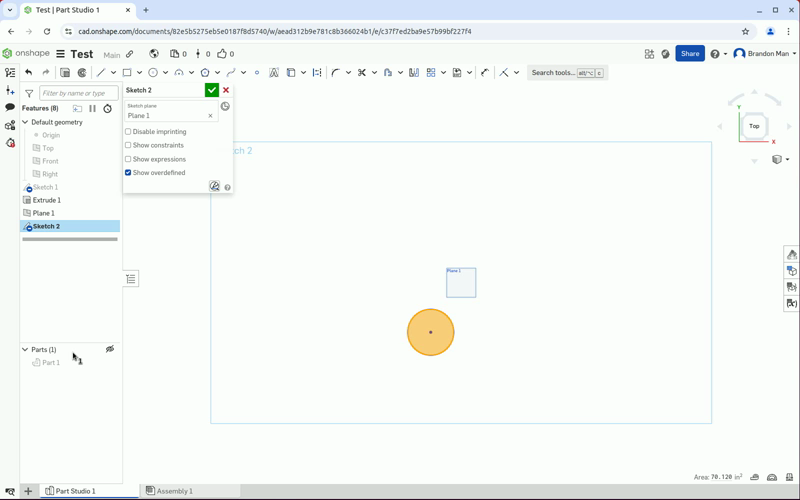
key(shift+y)
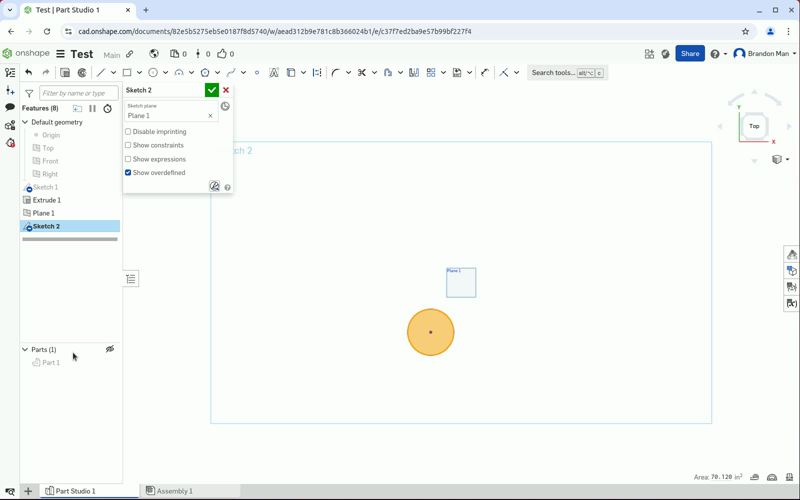
key(shift+e)
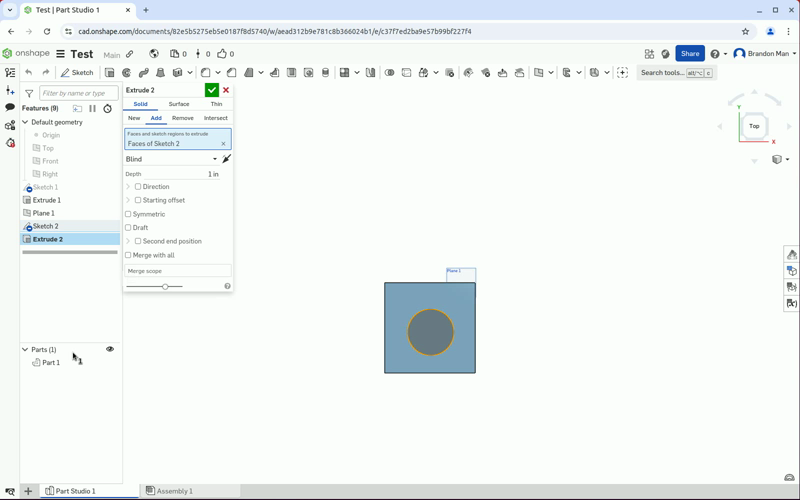
mouse_move(143, 106)
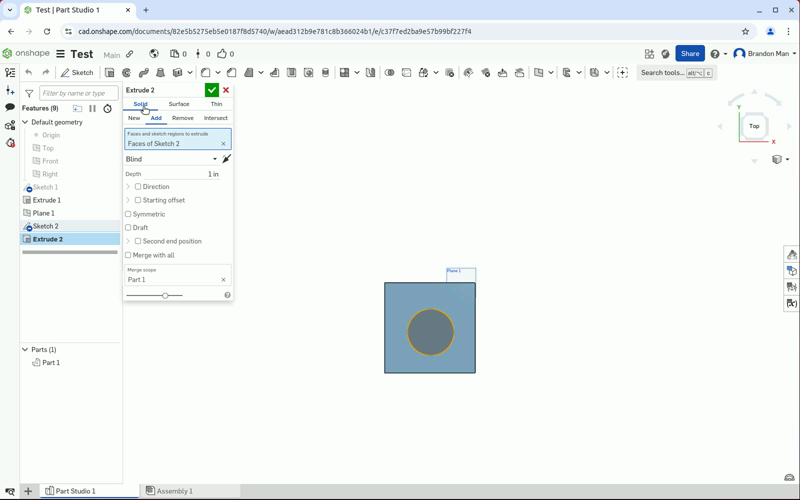
click(143, 106)
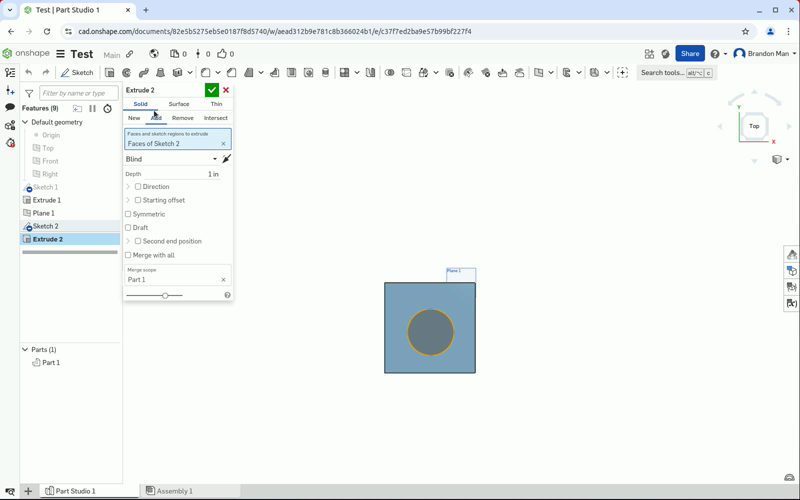
mouse_move(186, 120)
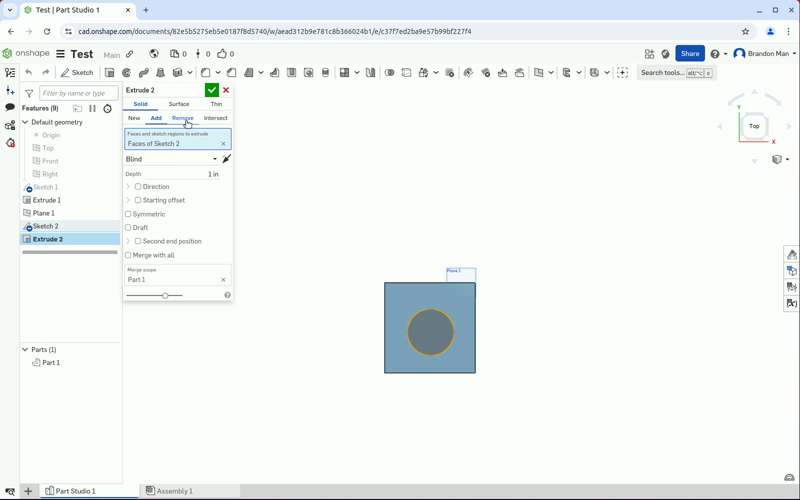
click(186, 120)
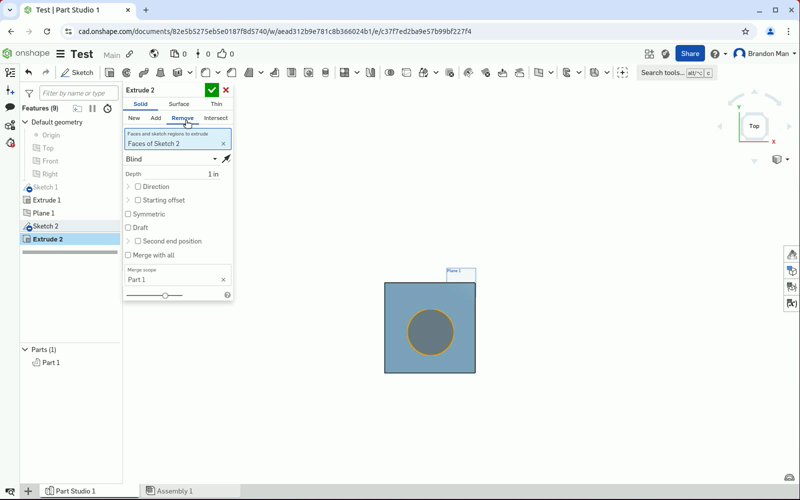
key(tab, 4)
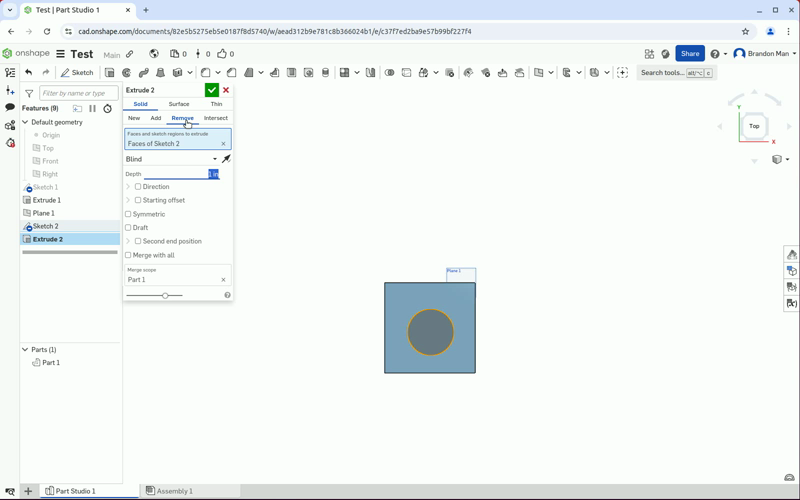
text(18.535)
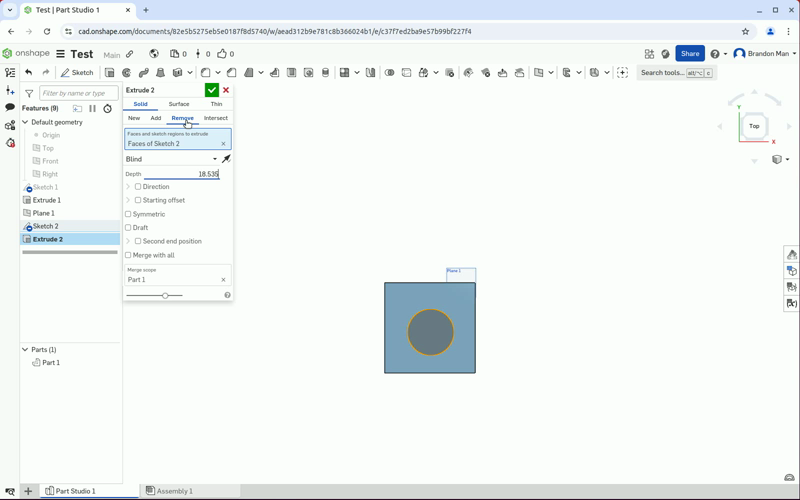
key(tab, 6)
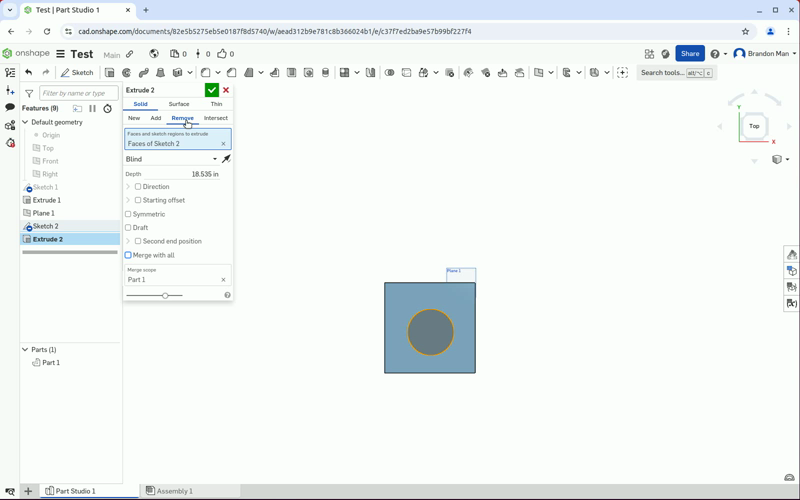
key(space)
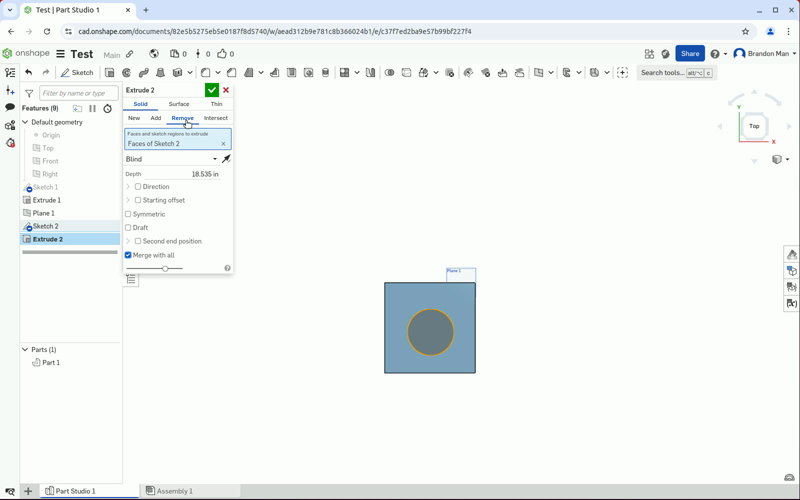
key(enter)
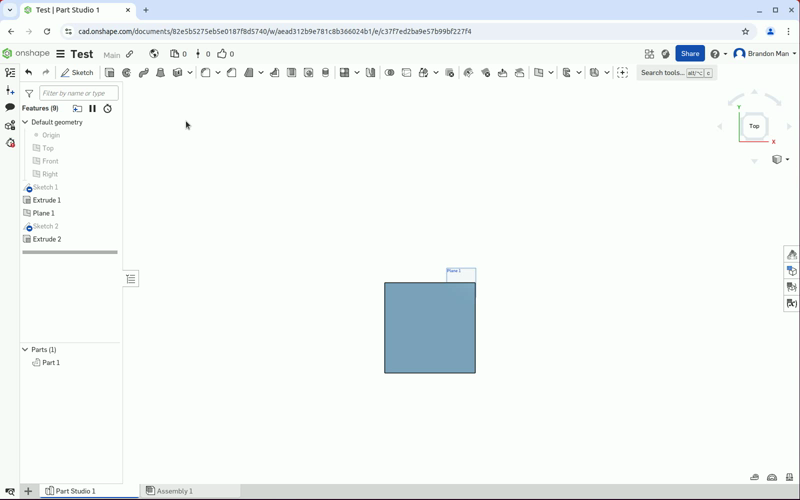
key(shift+h)
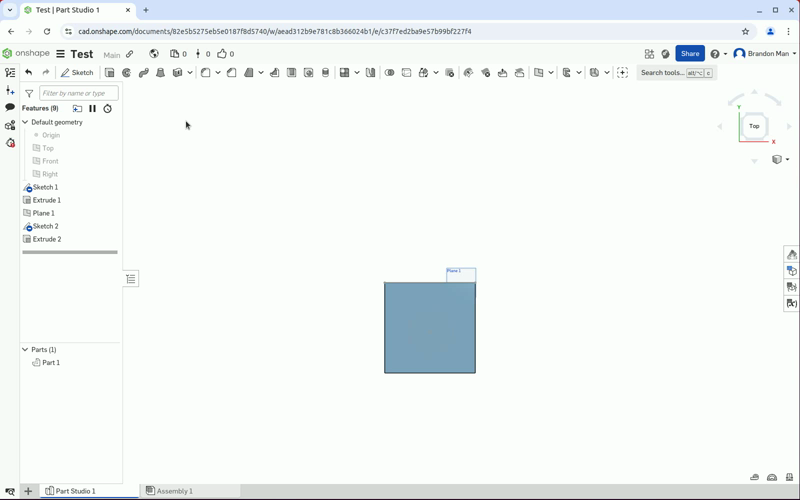
key(shift+h)
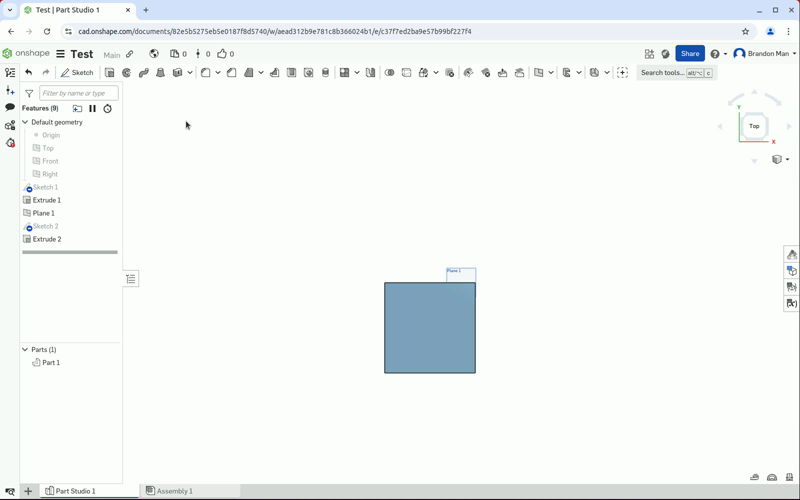
mouse_move(73, 189)
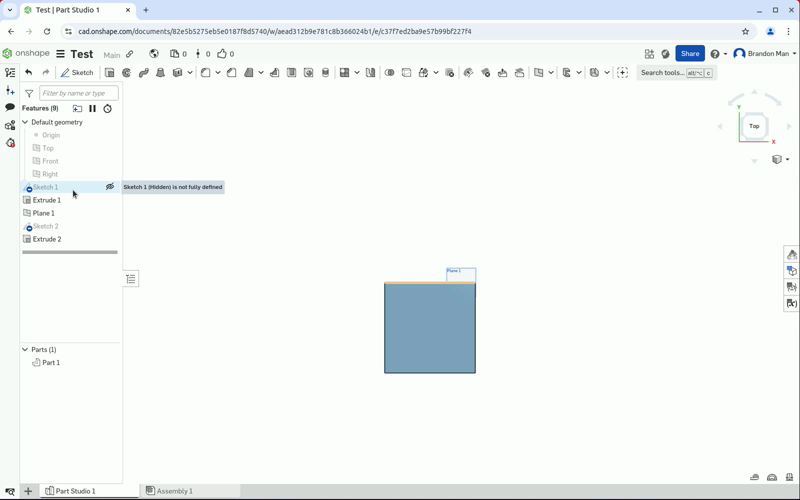
click(73, 189)
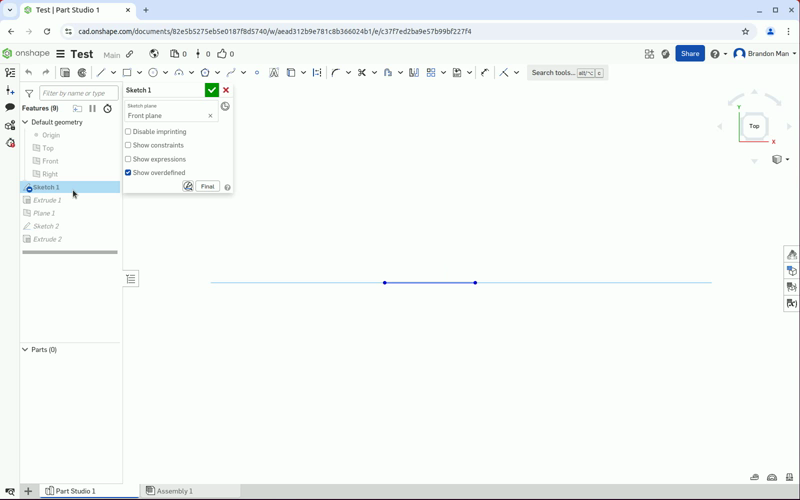
mouse_move(229, 92)
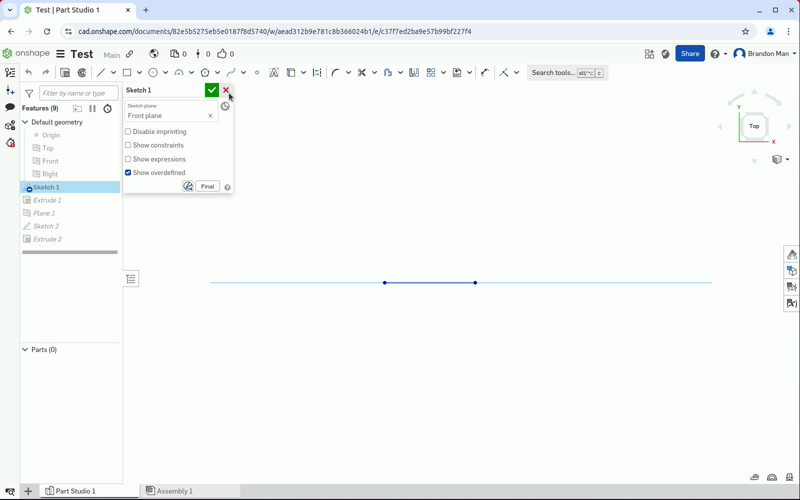
click(229, 92)
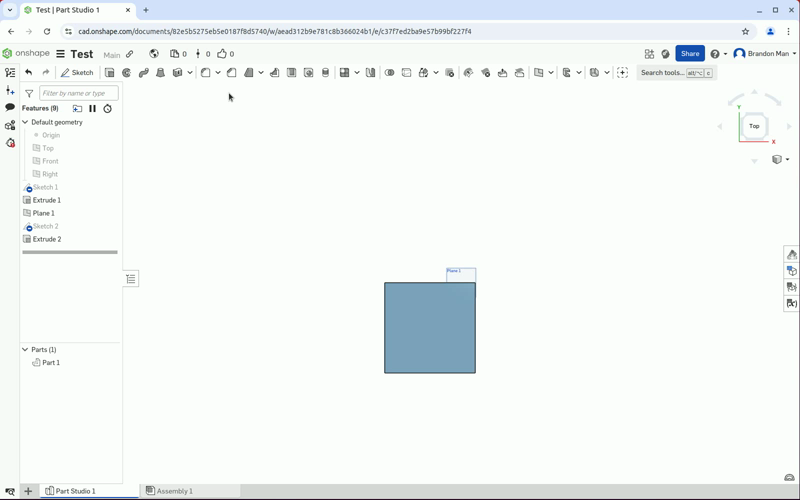
mouse_move(73, 352)
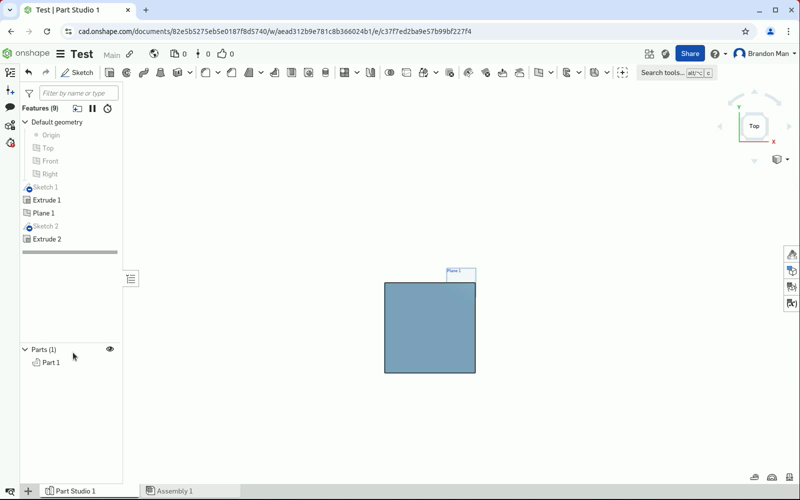
key(y)
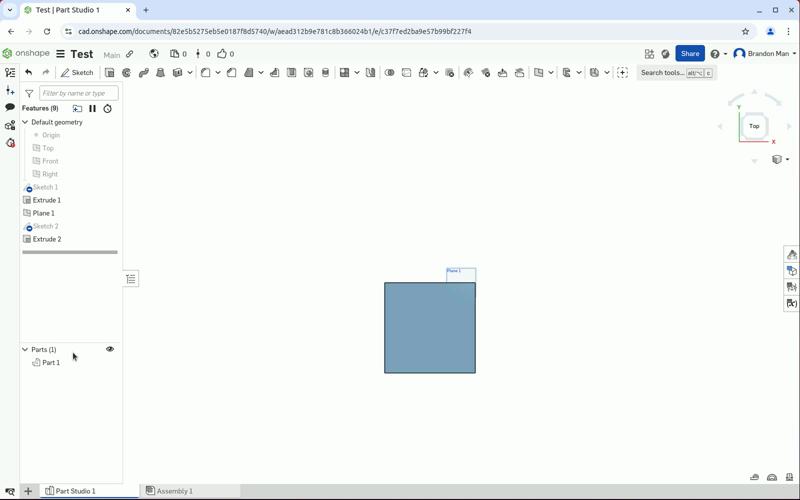
key(shift+p)
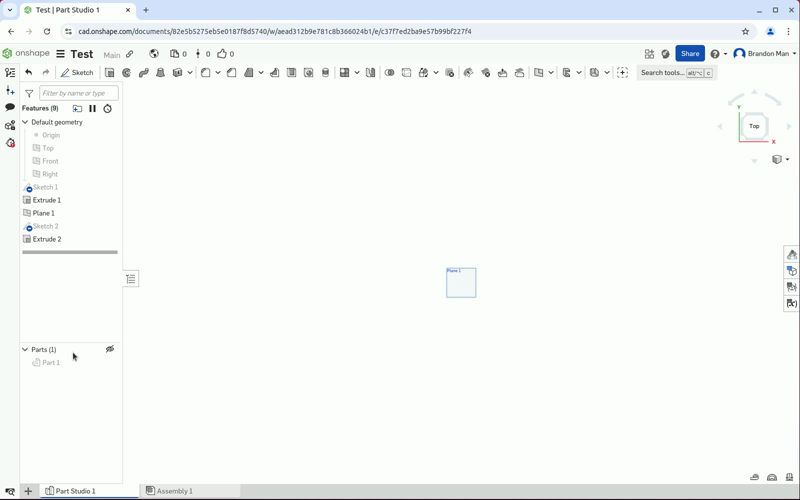
key(space)
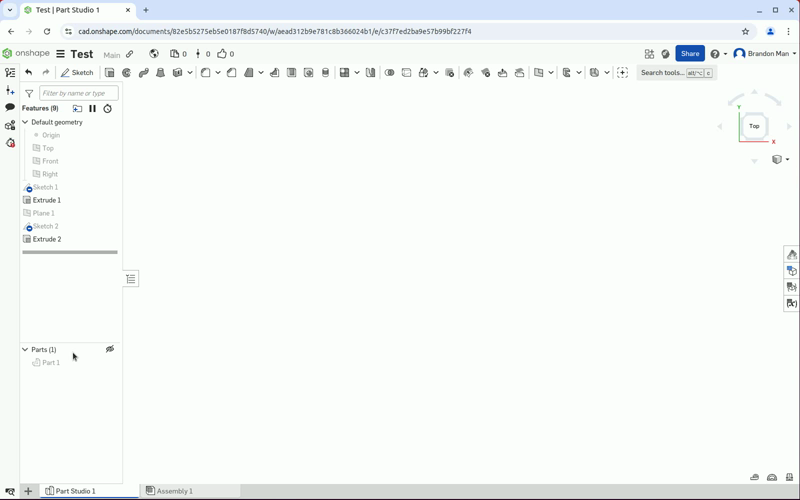
key_down(shift)
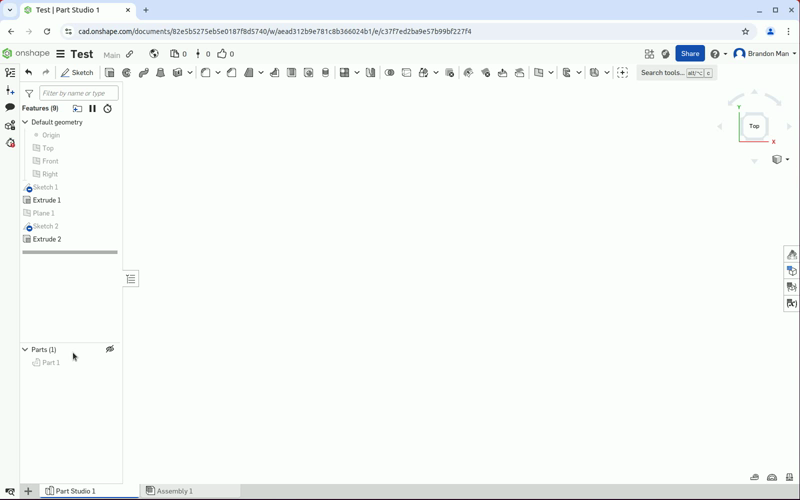
key(up)
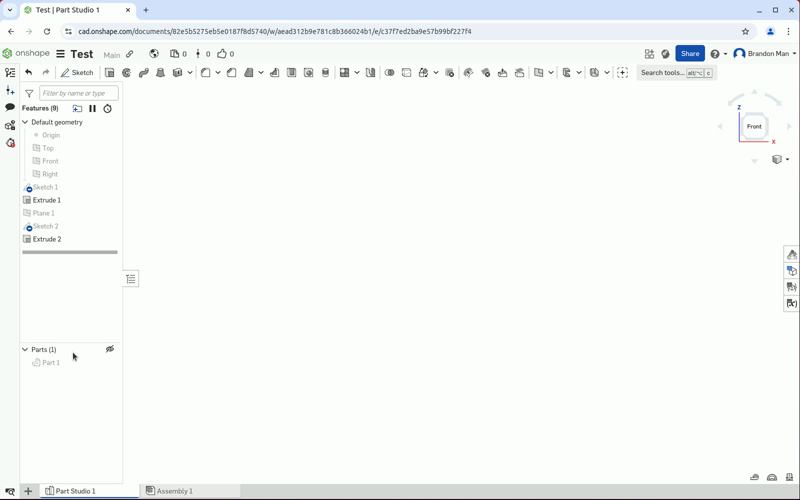
key_up(shift)
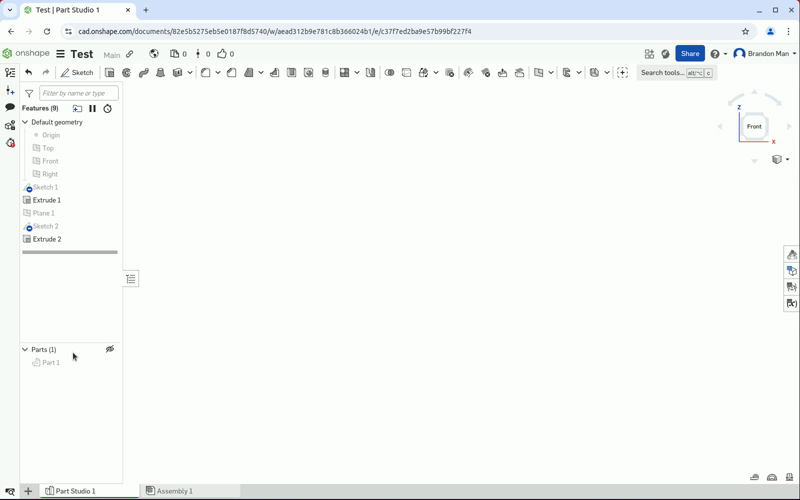
key(space)
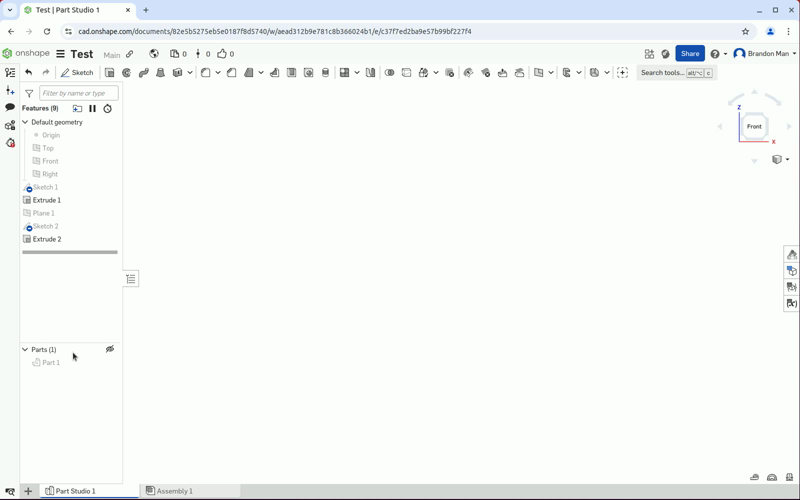
key_down(shift)
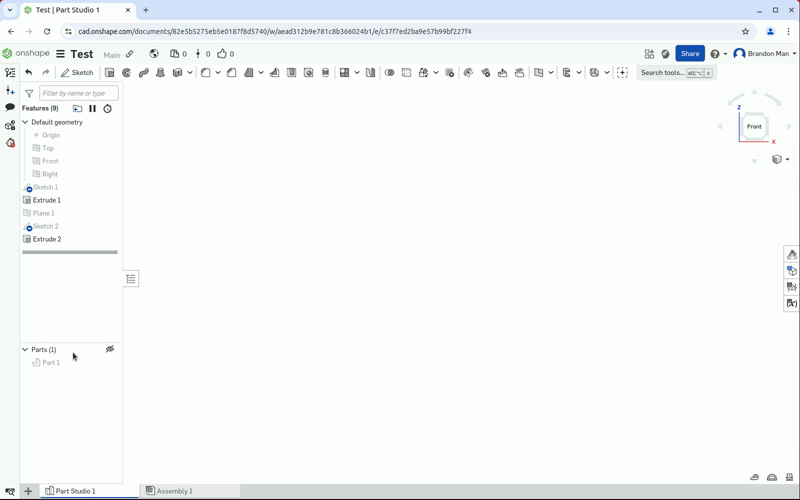
key(left)
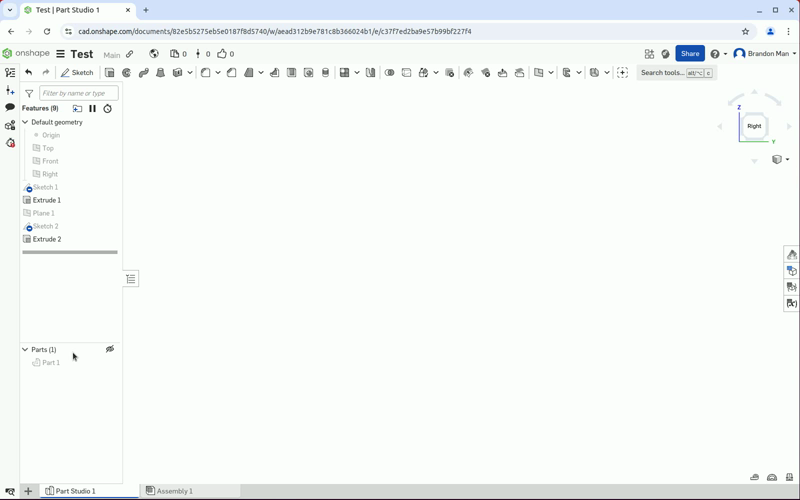
key_up(shift)
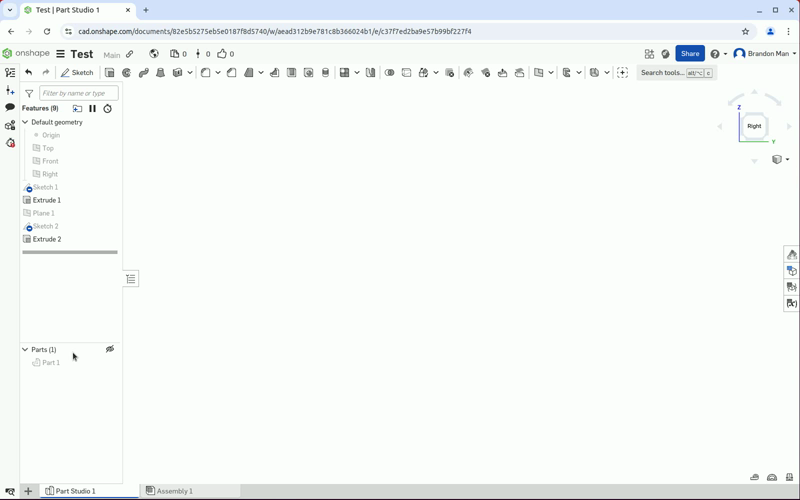
mouse_move(73, 352)
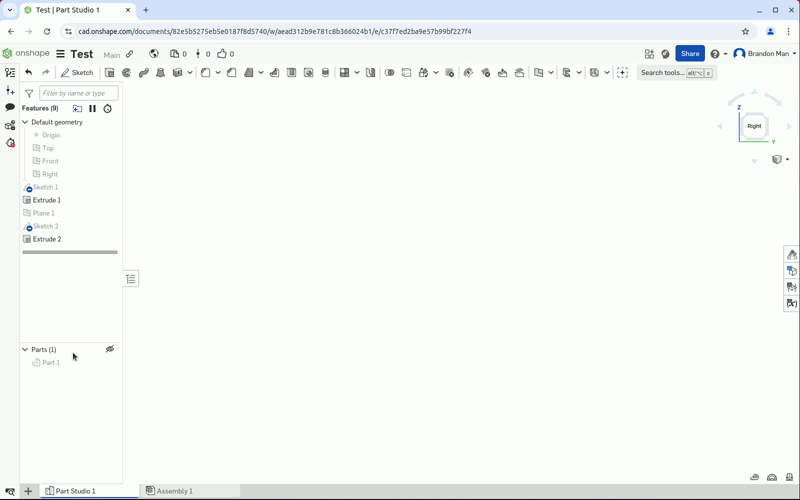
key(shift+y)
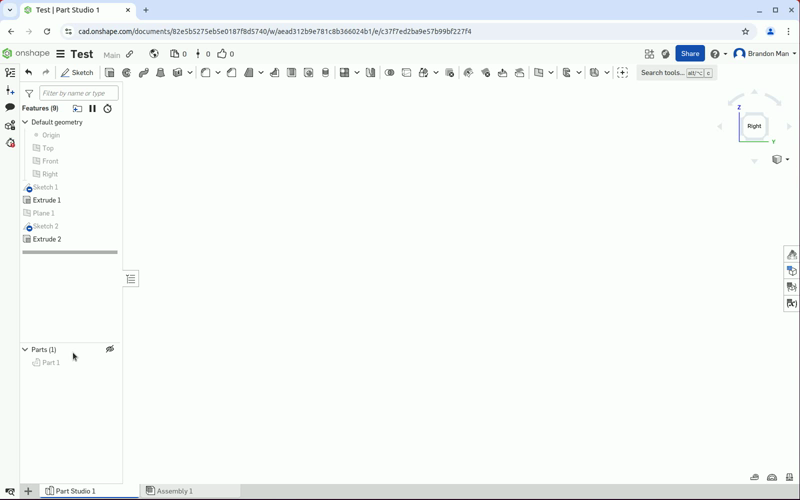
key(shift+s)
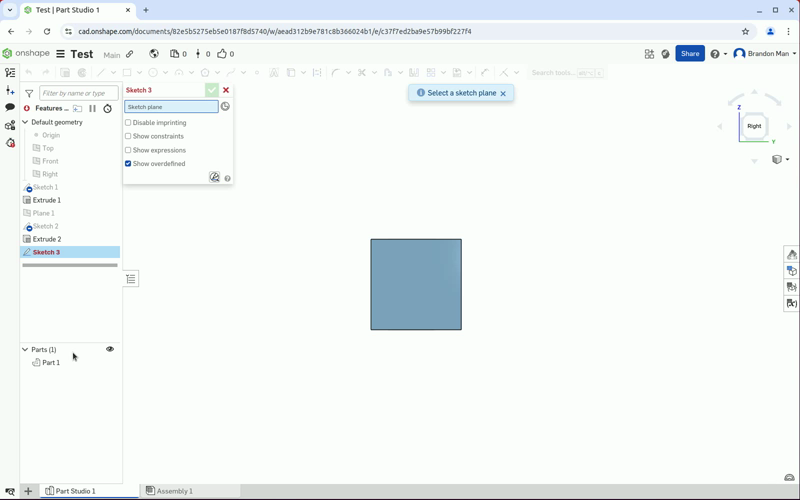
mouse_move(73, 176)
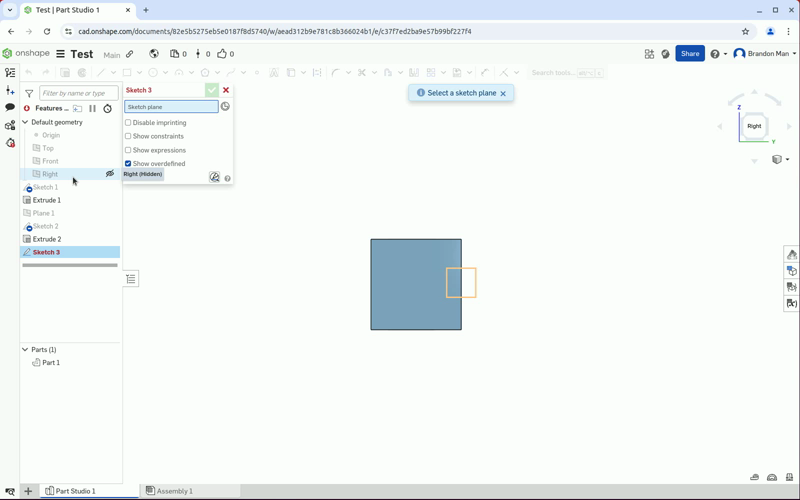
click(73, 176)
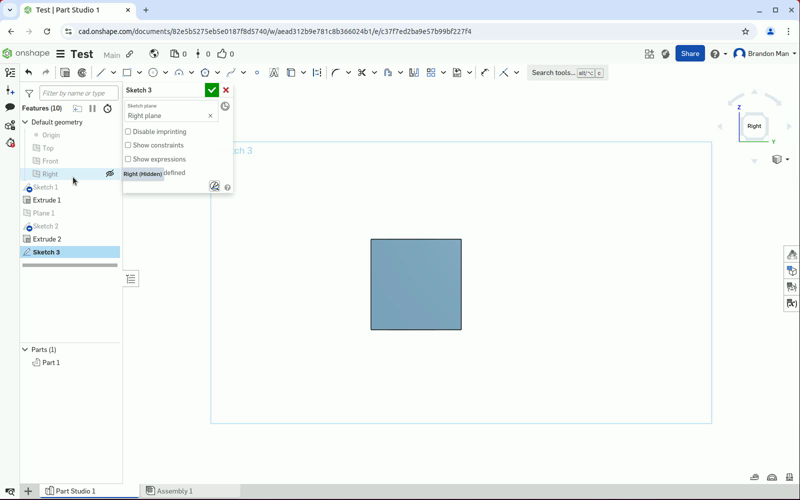
mouse_move(73, 352)
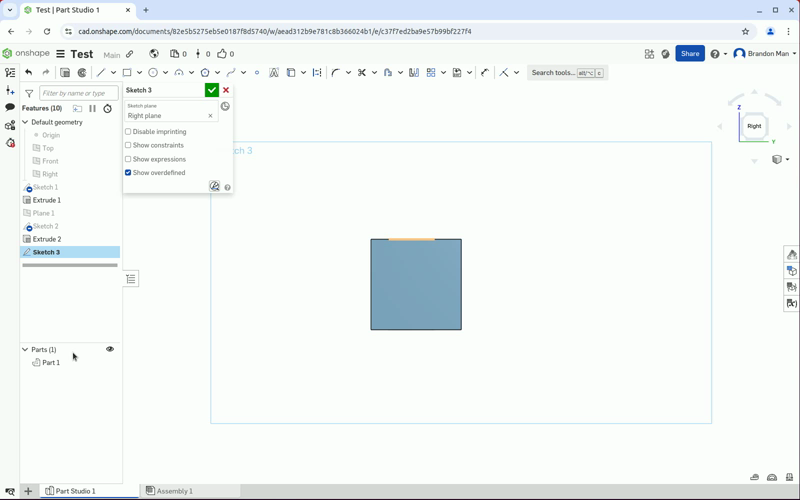
key(y)
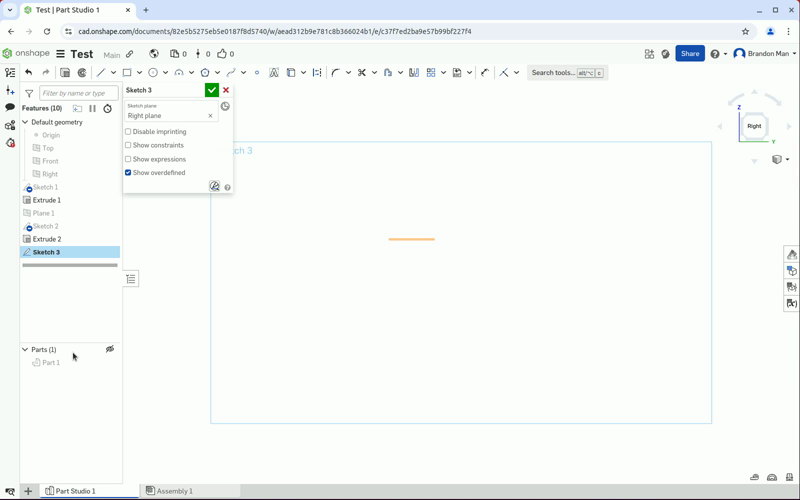
key(l)
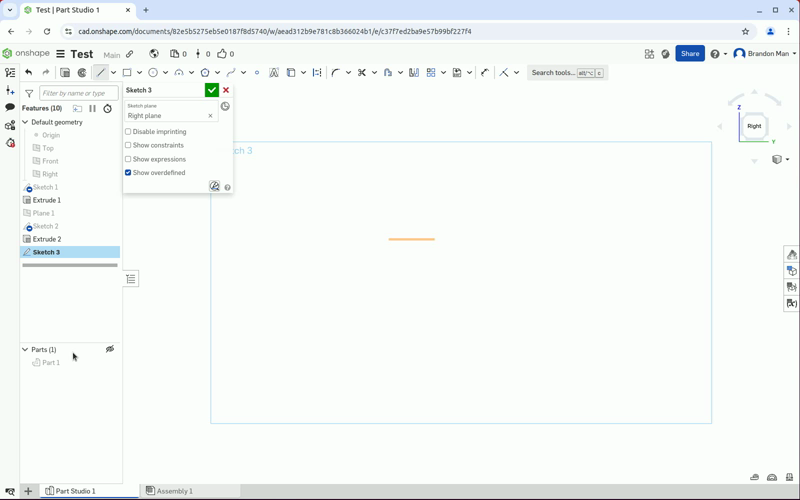
key_down(shift)
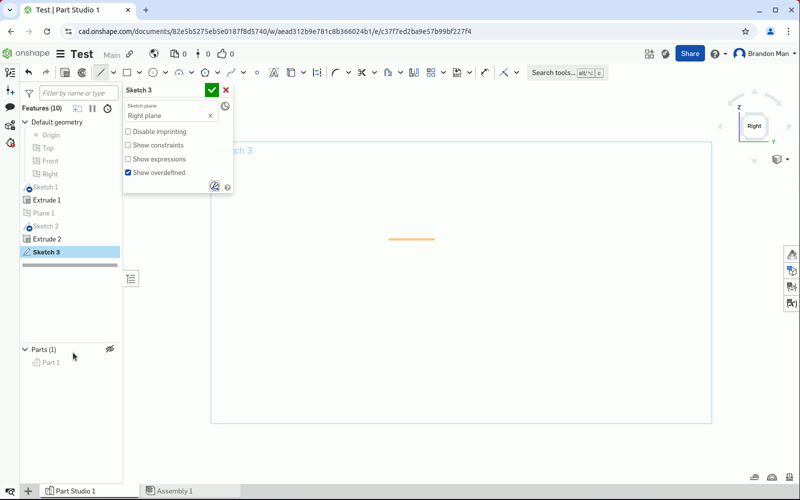
mouse_move(397, 308)
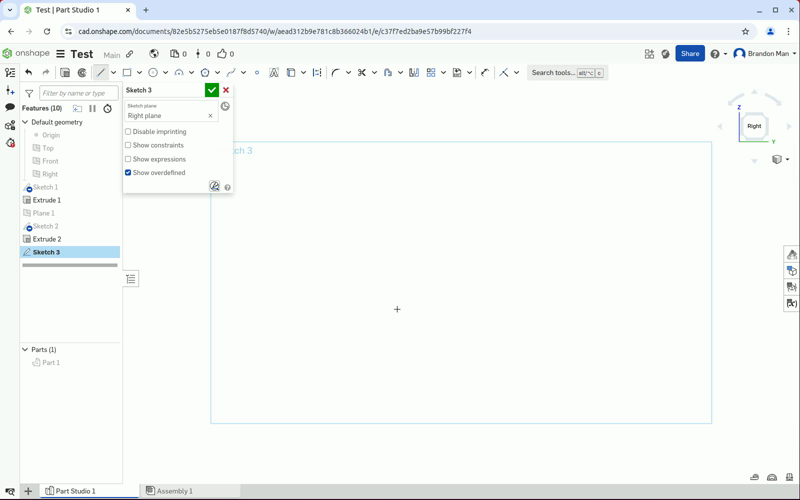
click(397, 308)
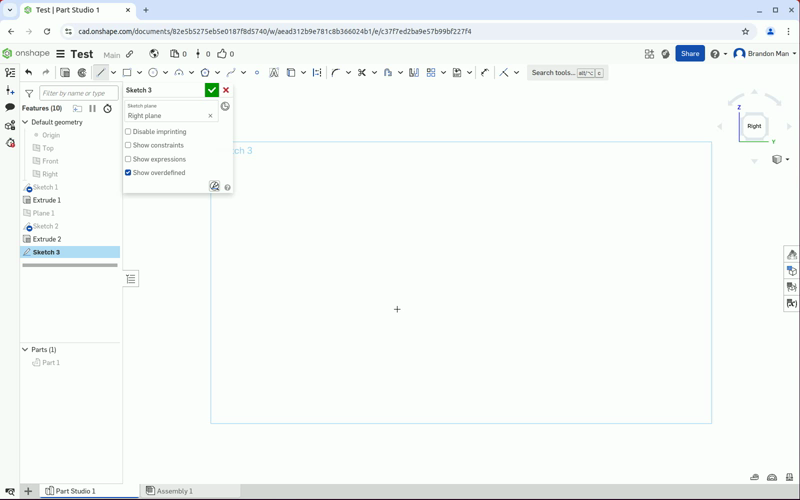
key_up(shift)
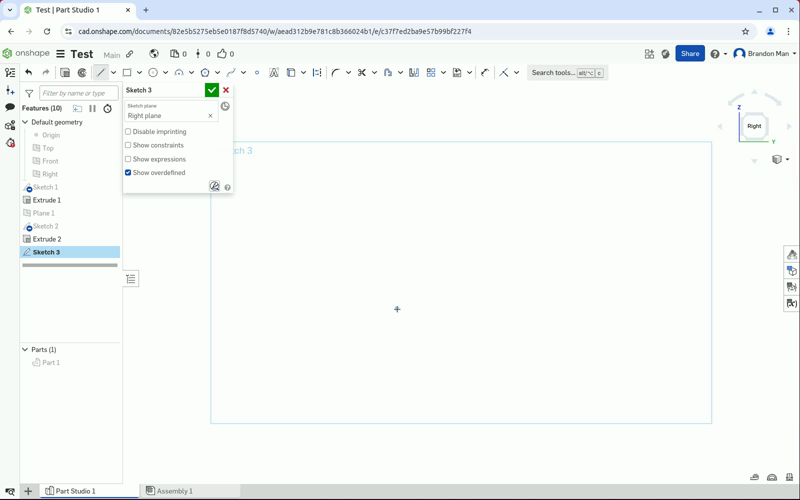
key_down(shift)
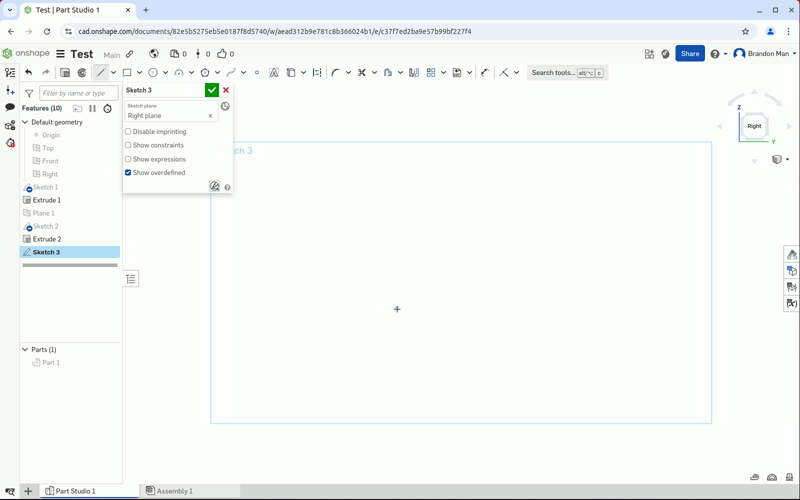
mouse_move(427, 308)
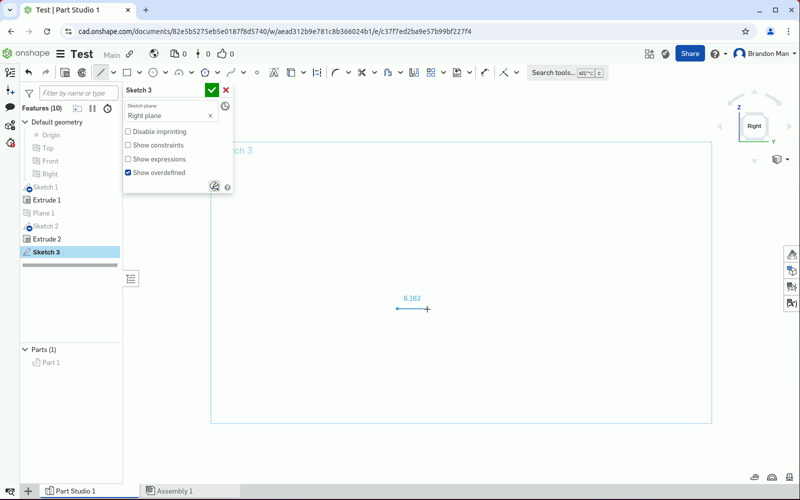
mouse_move(442, 308)
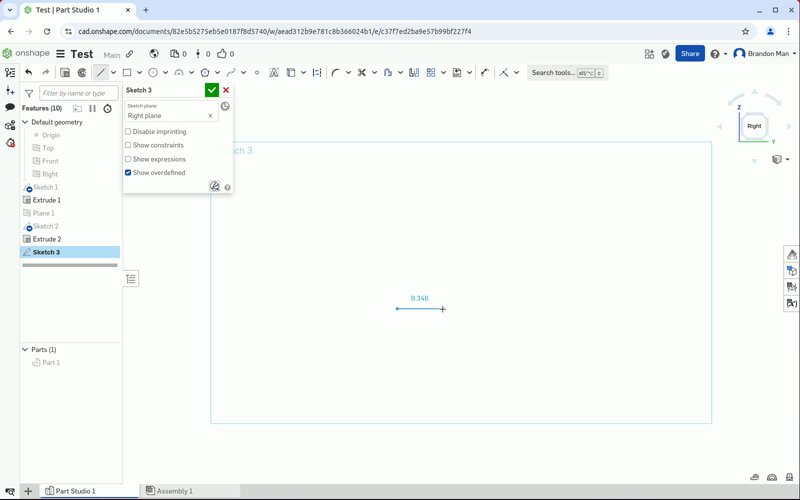
click(442, 308)
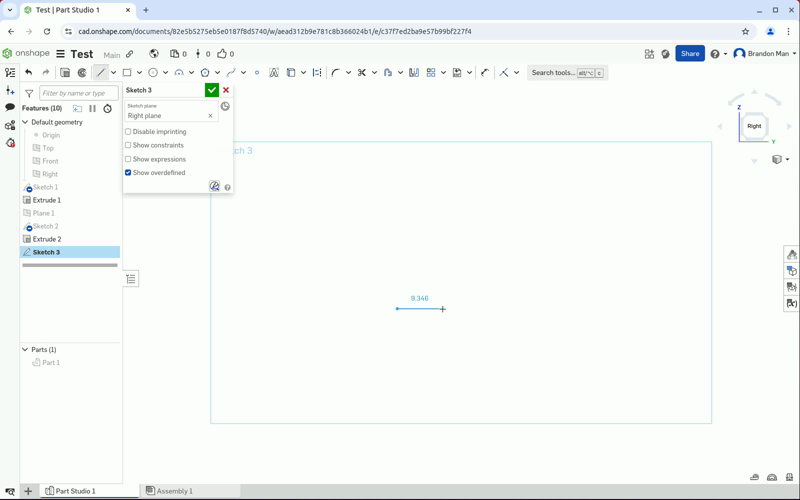
key_up(shift)
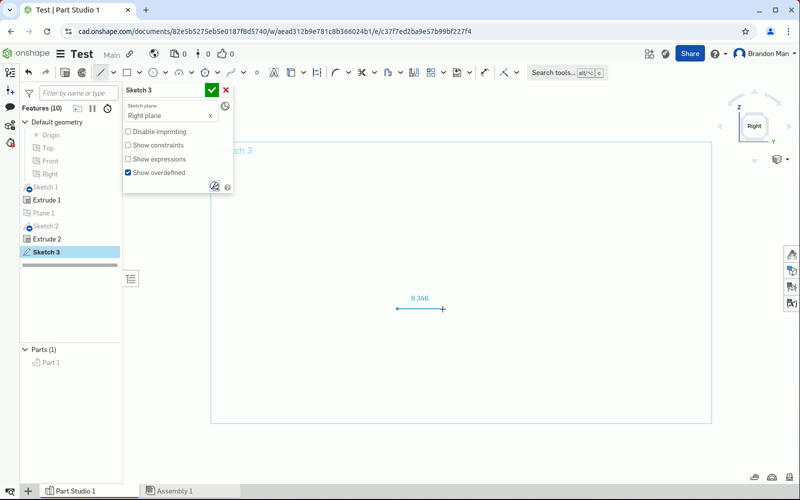
key_down(shift)
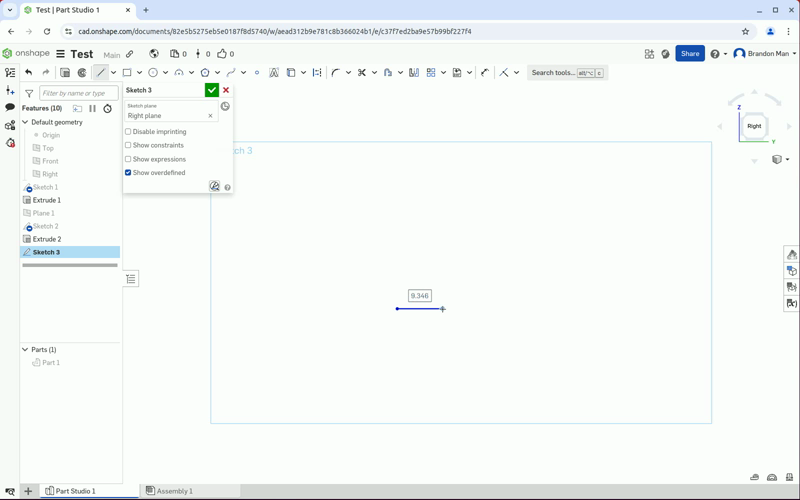
mouse_move(472, 308)
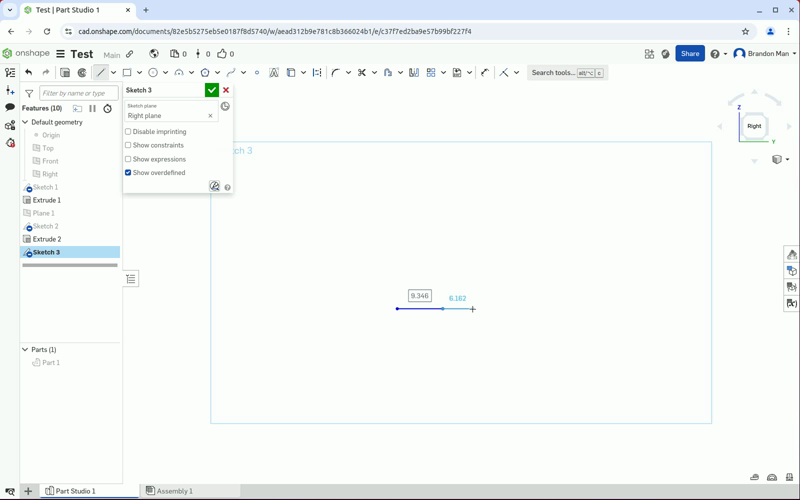
mouse_move(442, 263)
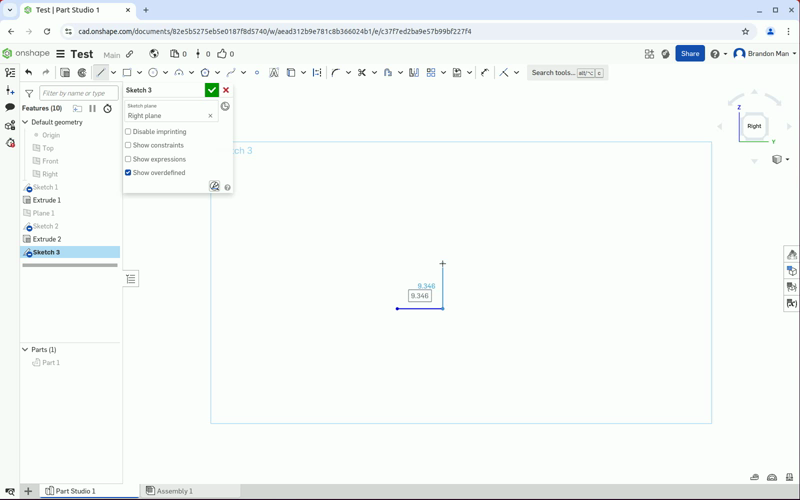
click(442, 263)
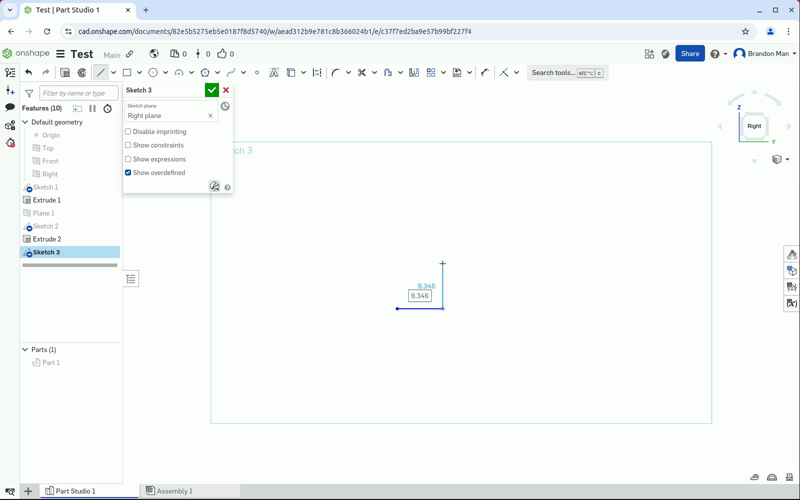
key_up(shift)
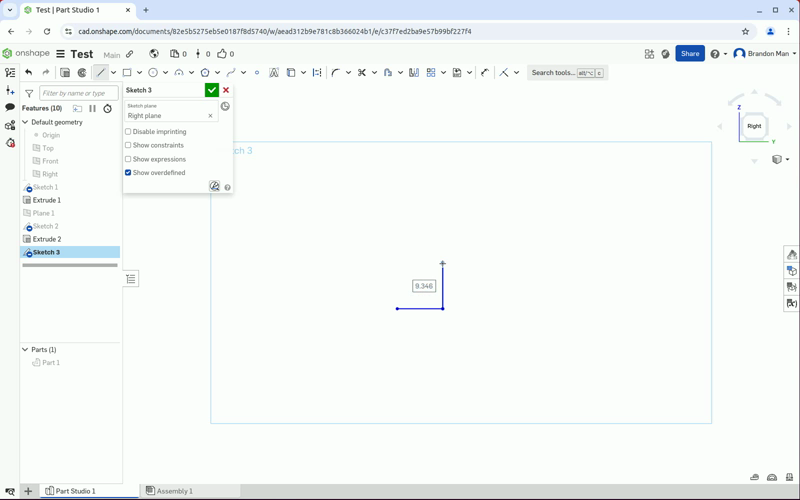
key_down(shift)
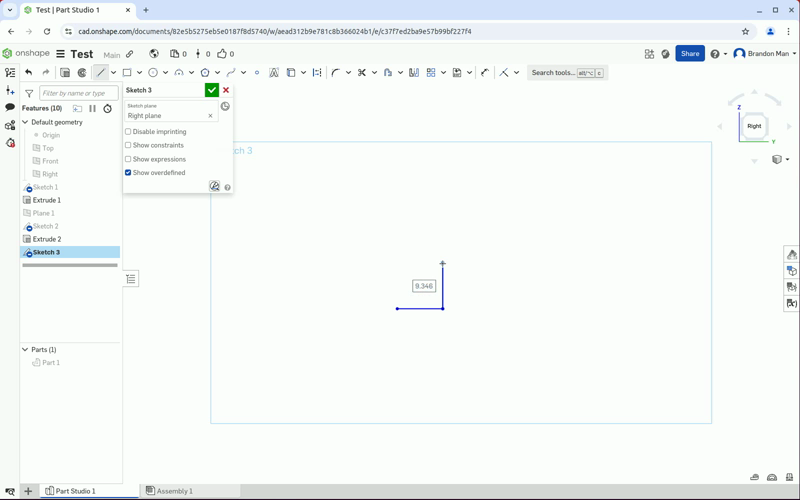
mouse_move(472, 263)
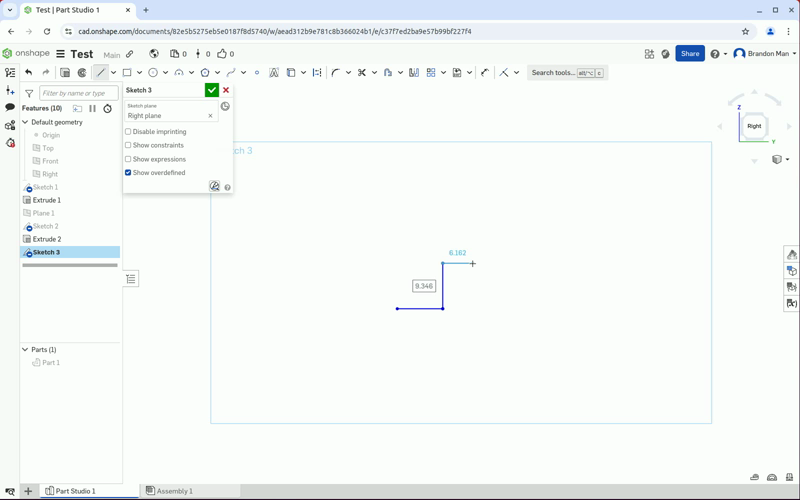
mouse_move(397, 263)
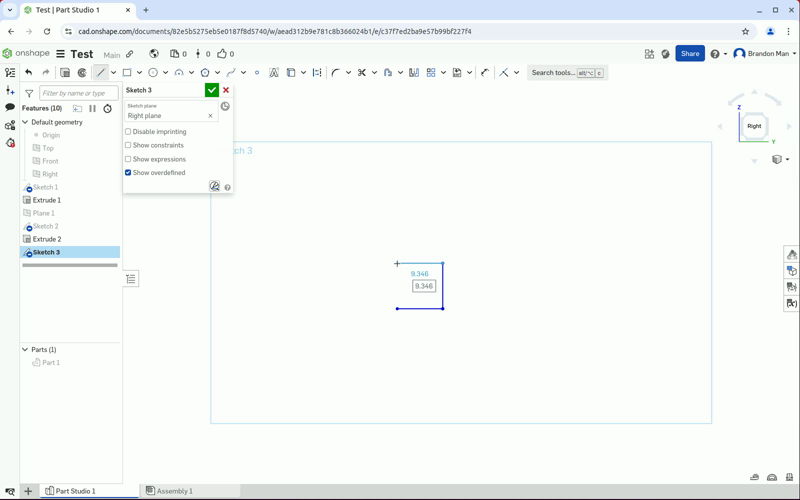
click(397, 263)
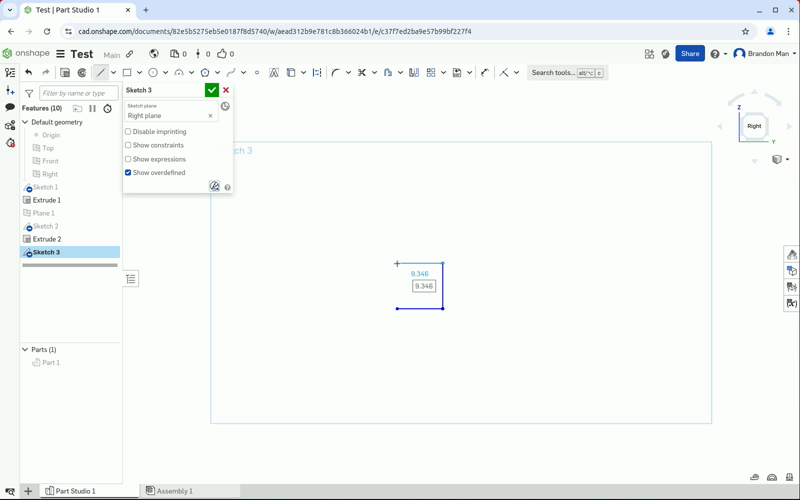
key_up(shift)
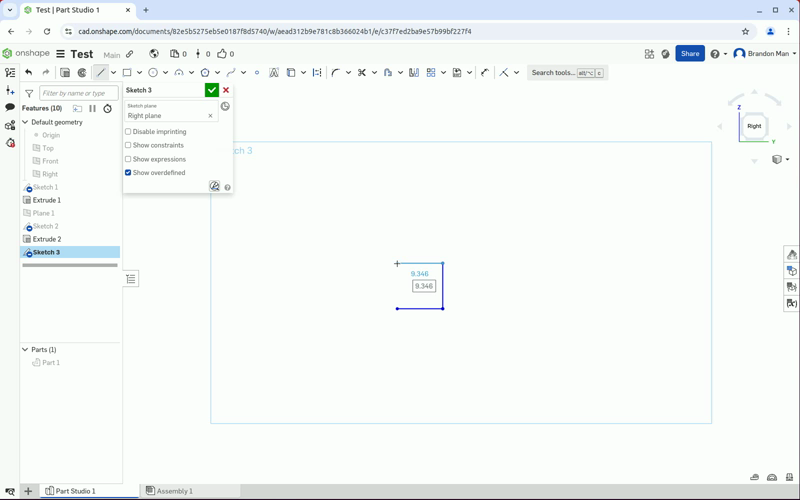
mouse_move(427, 263)
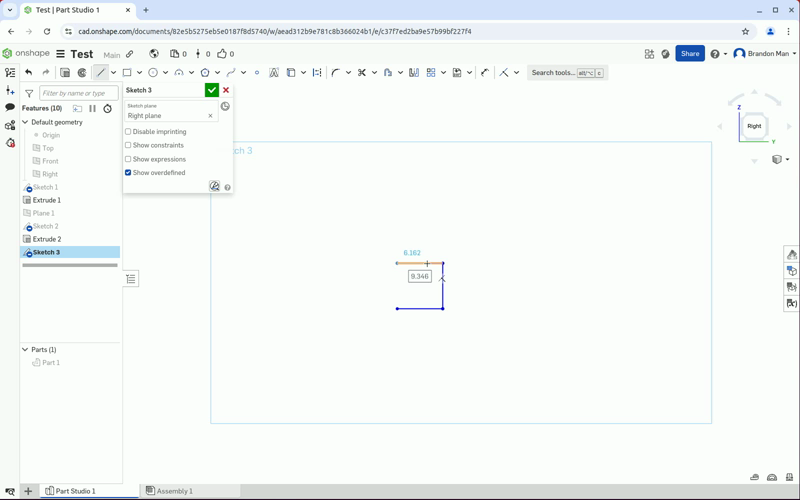
key_down(shift)
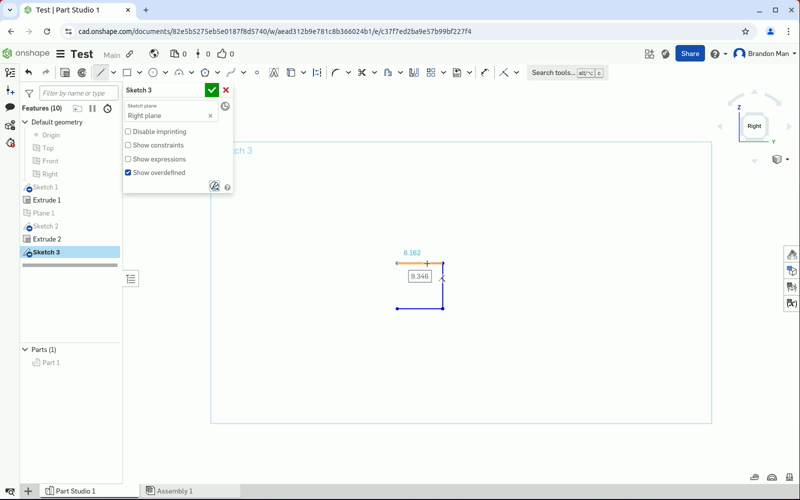
mouse_move(397, 308)
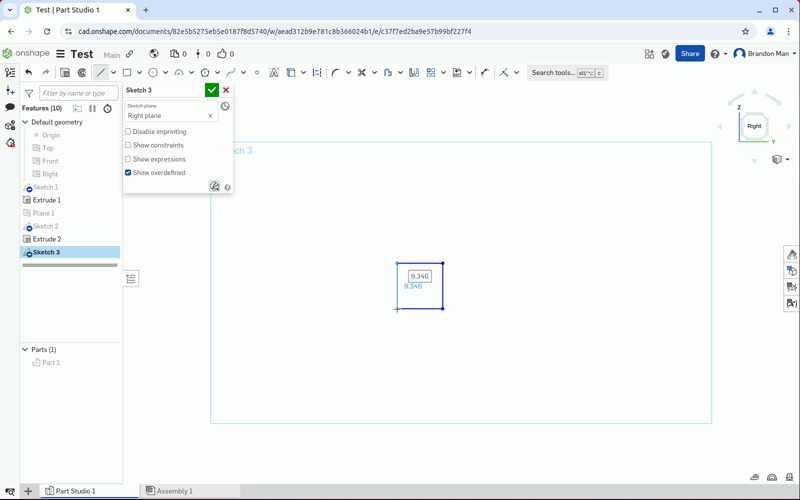
key_up(shift)
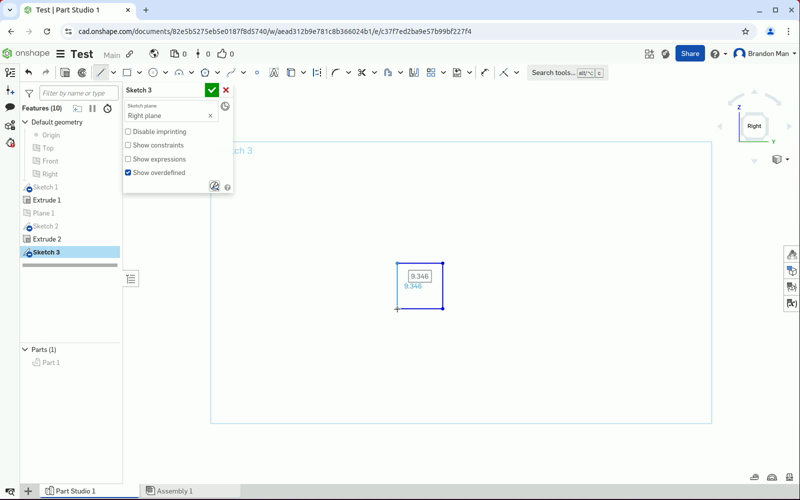
click(397, 308)
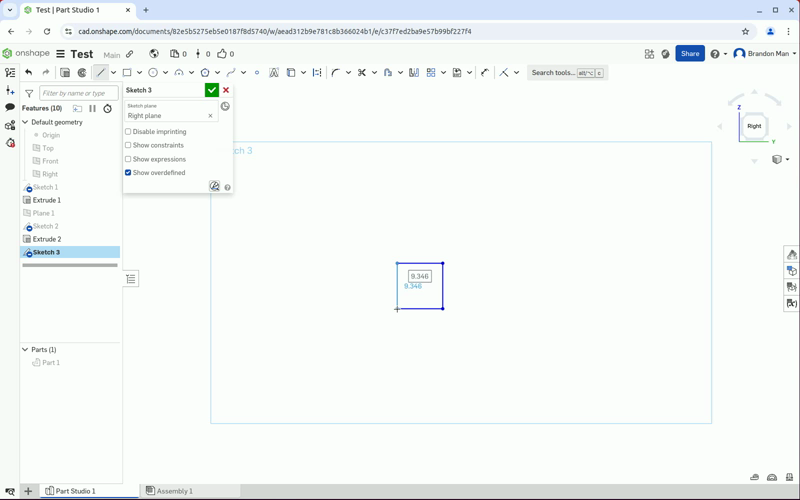
key(esc)
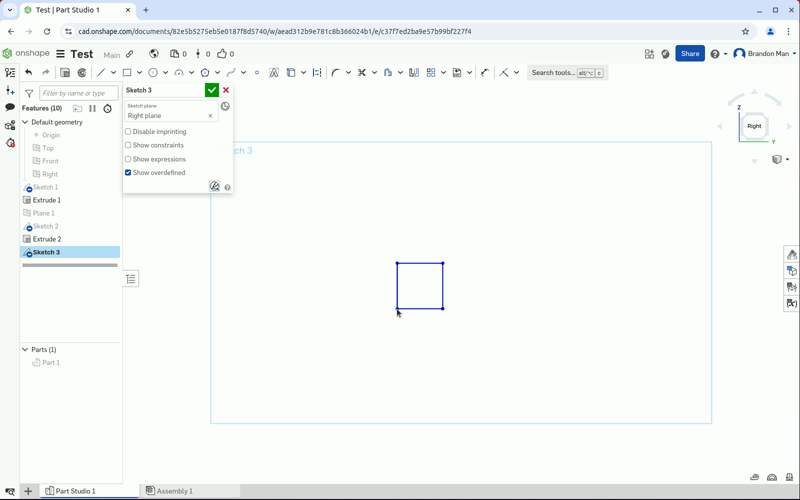
mouse_move(417, 282)
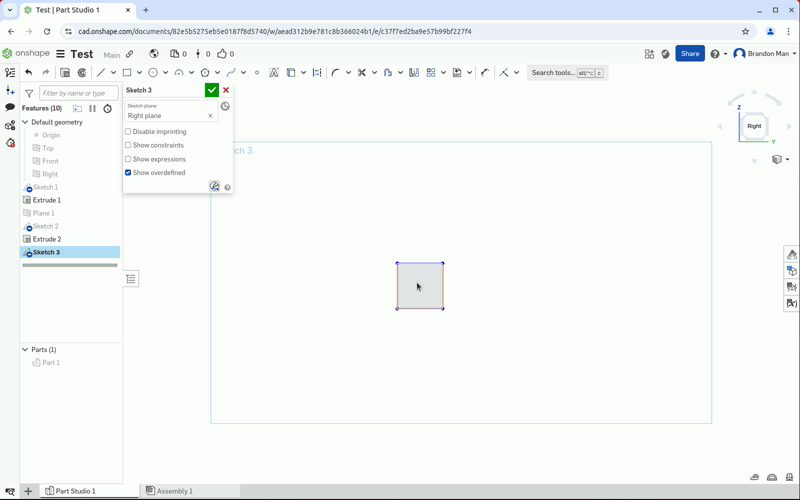
click(417, 282)
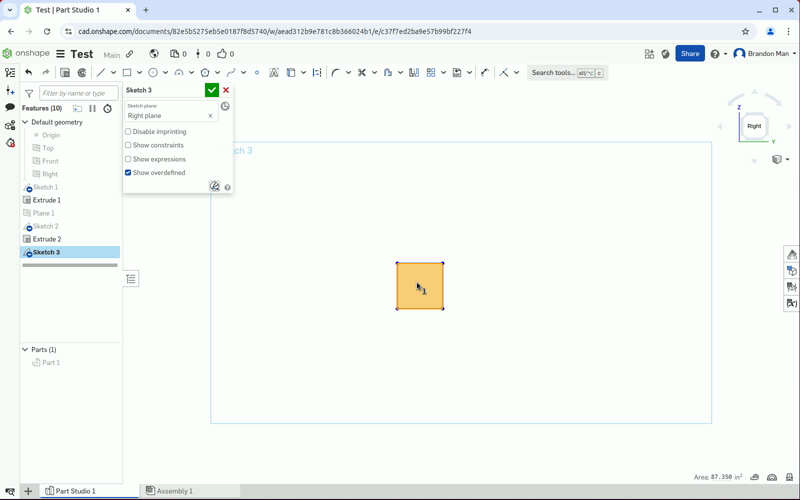
mouse_move(73, 352)
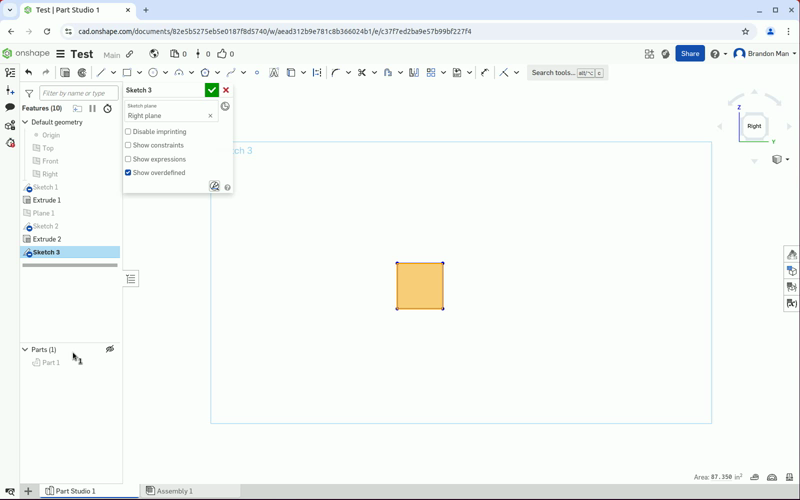
key(shift+y)
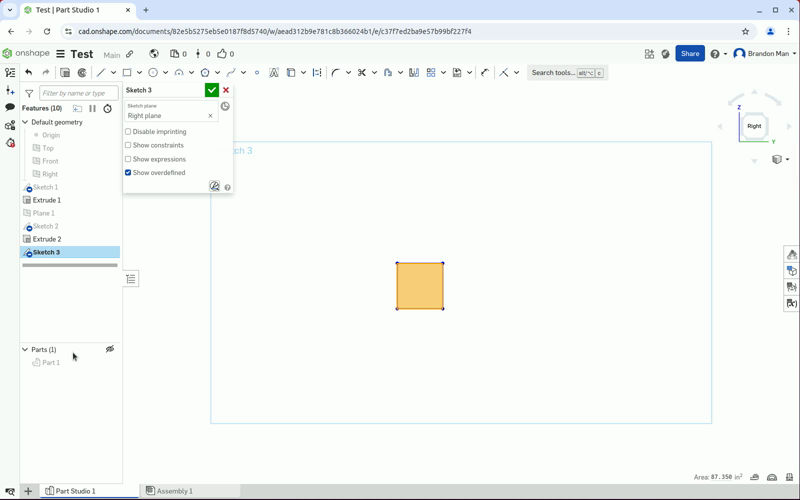
key(shift+e)
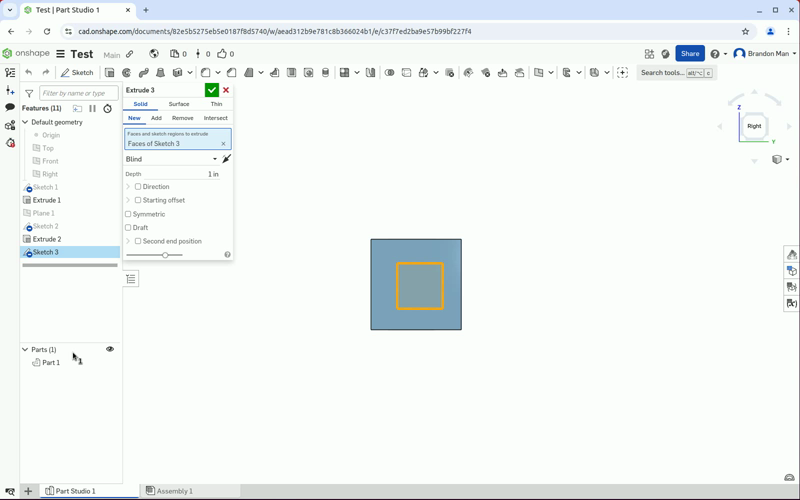
mouse_move(143, 106)
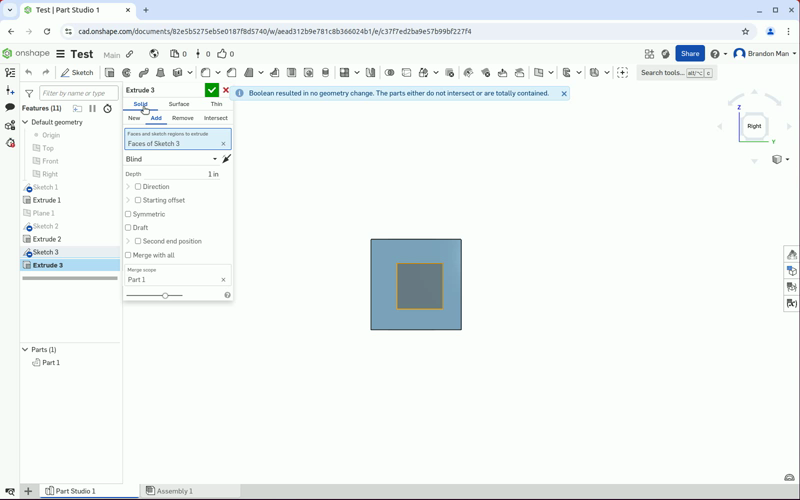
click(143, 106)
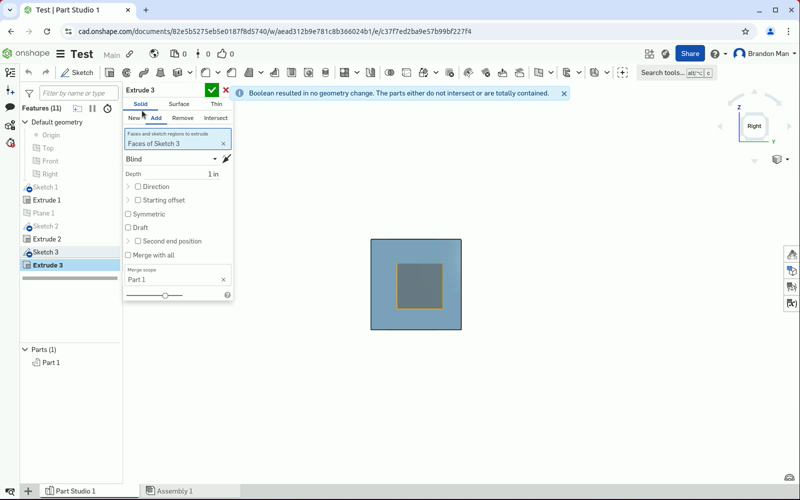
mouse_move(137, 120)
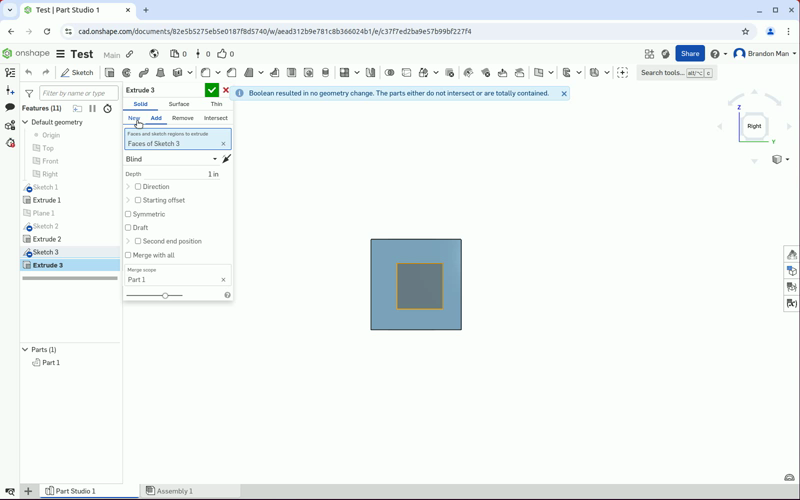
click(137, 120)
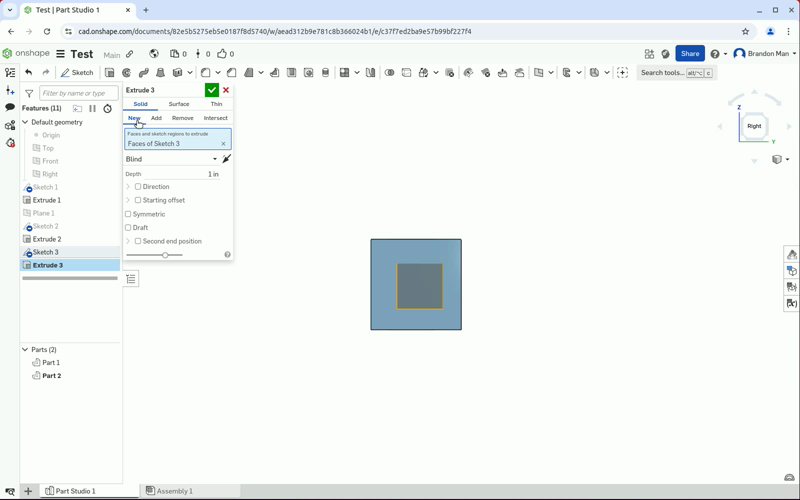
key(tab, 4)
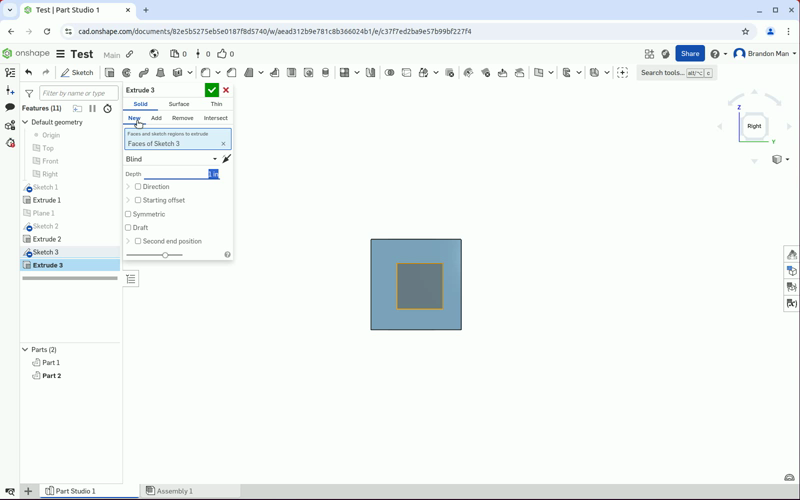
text(4.574)
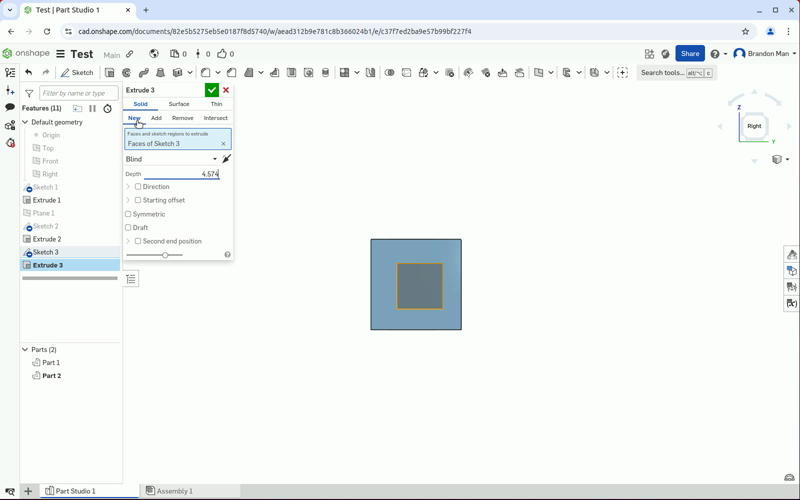
key(enter)
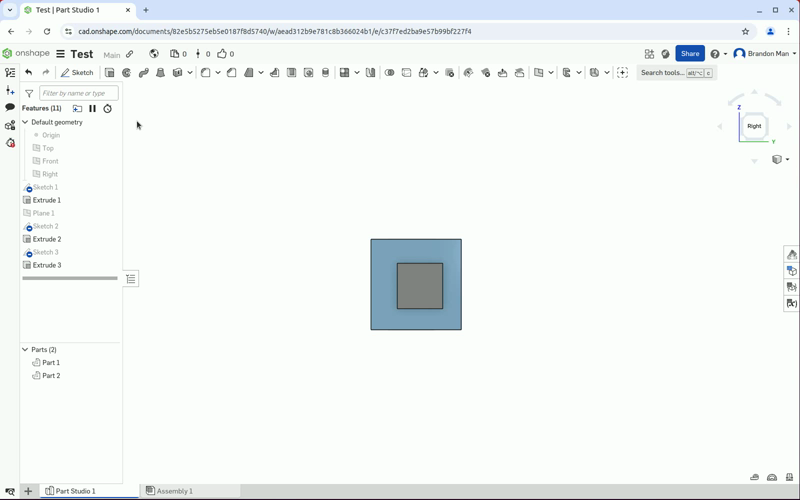
key(shift+h)
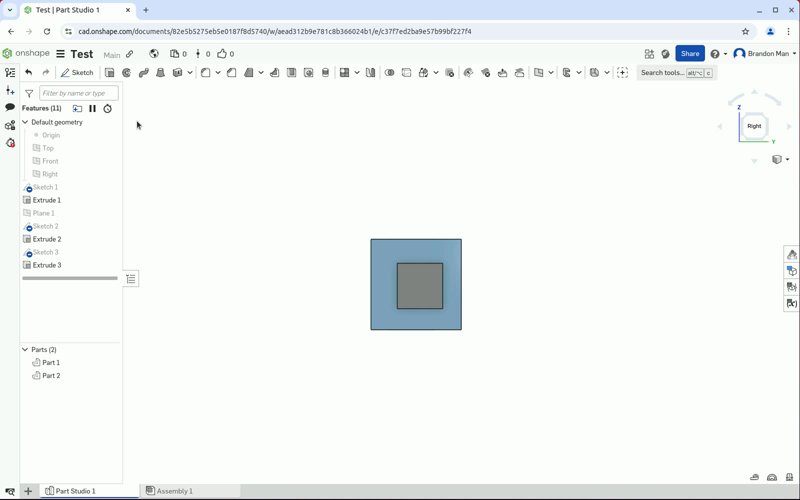
key(shift+h)
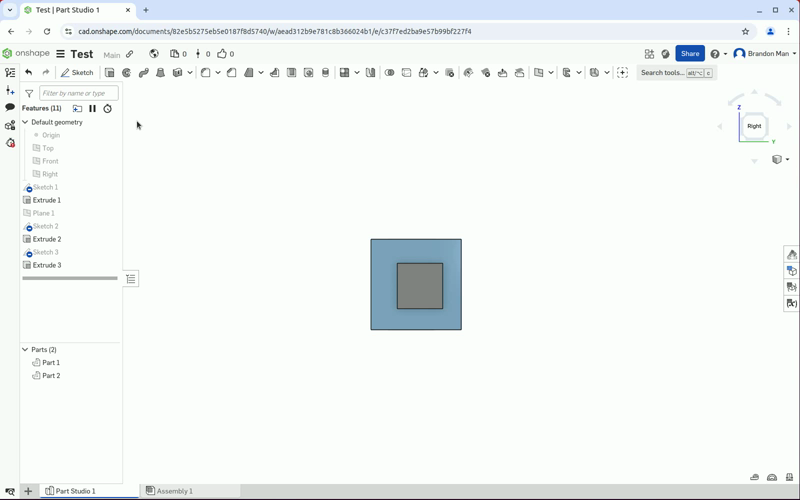
mouse_move(73, 189)
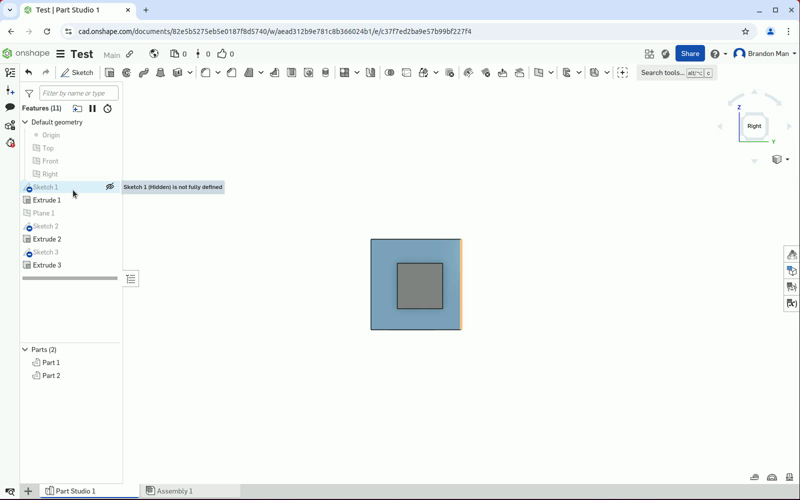
click(73, 189)
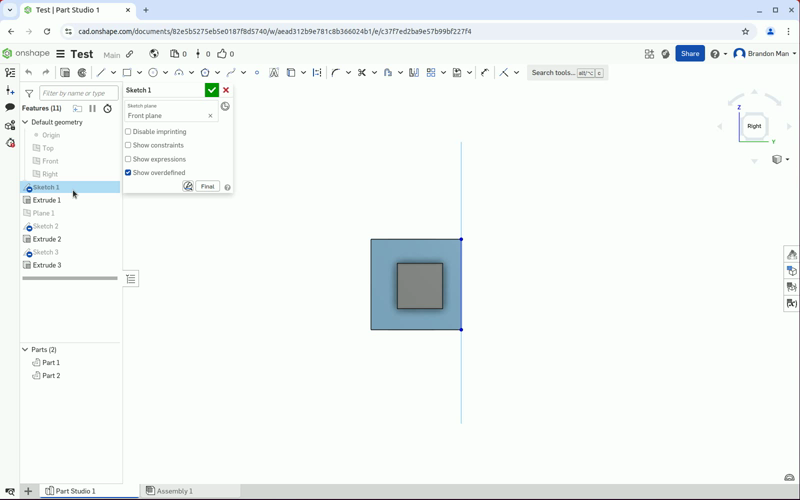
mouse_move(229, 92)
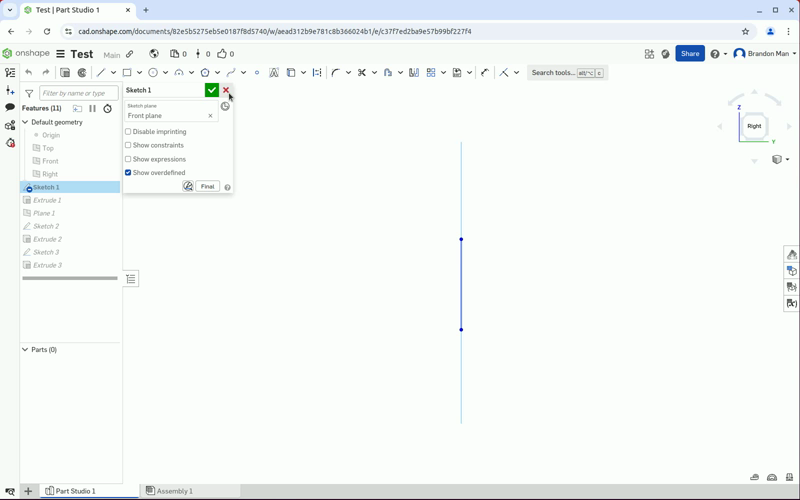
click(229, 92)
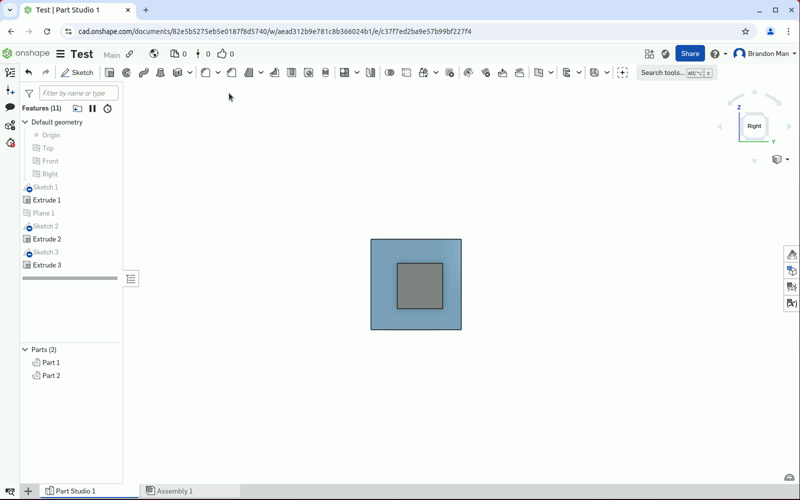
mouse_move(73, 352)
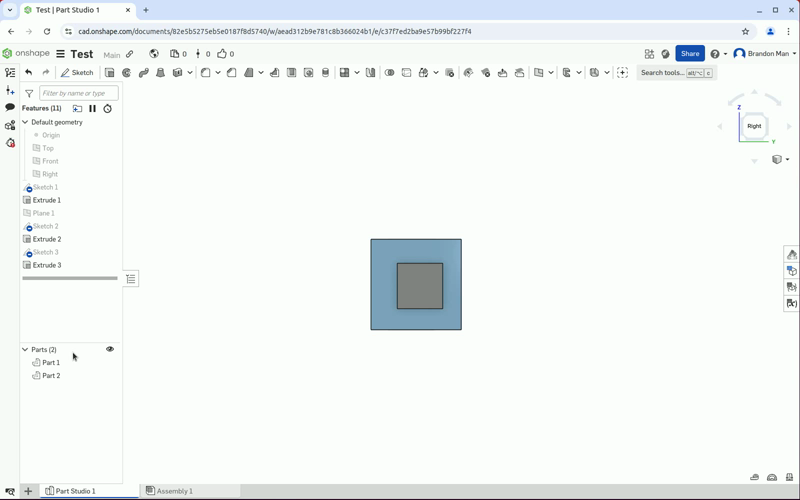
key(y)
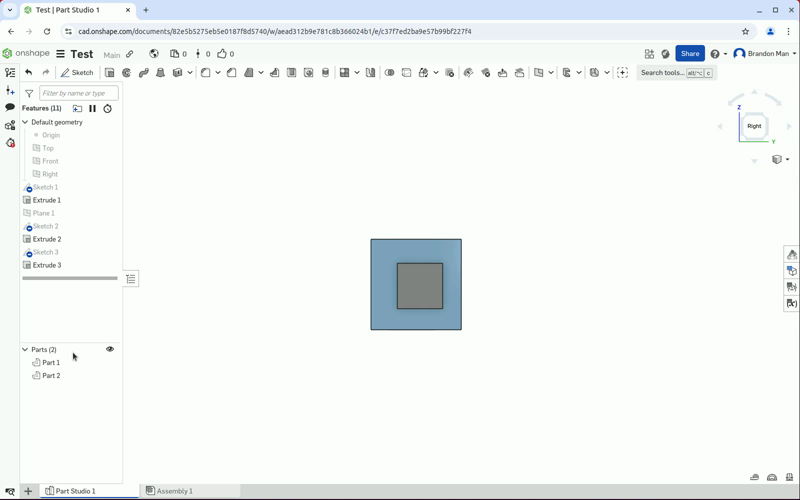
key(shift+p)
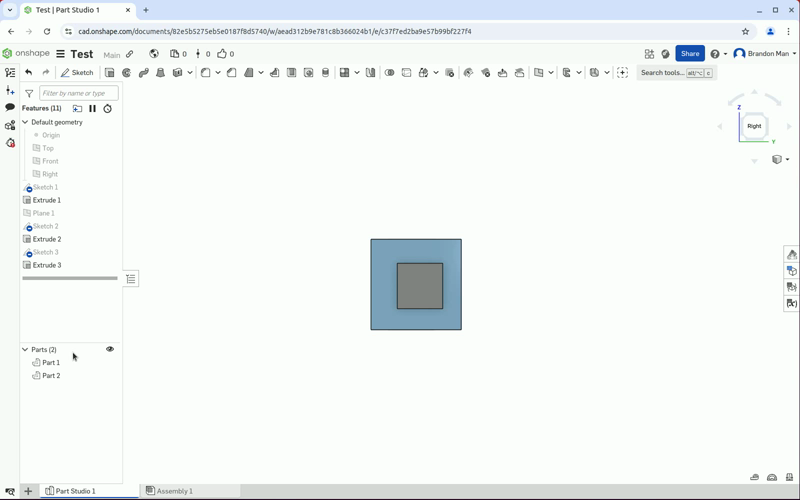
key(space)
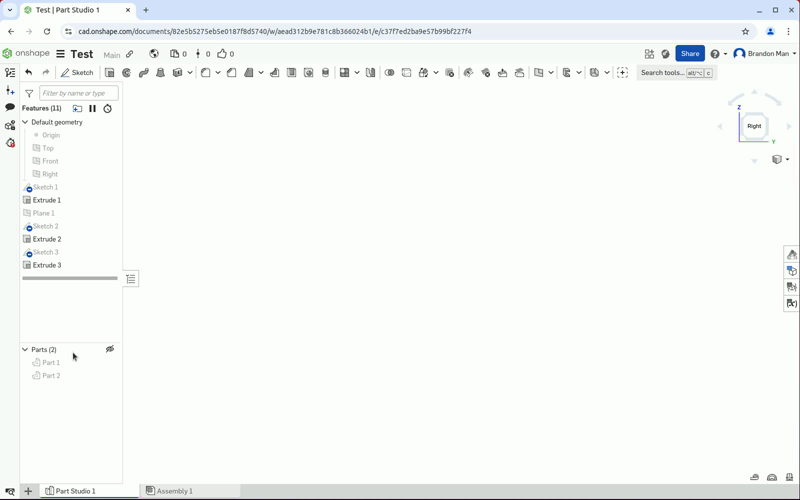
key_down(shift)
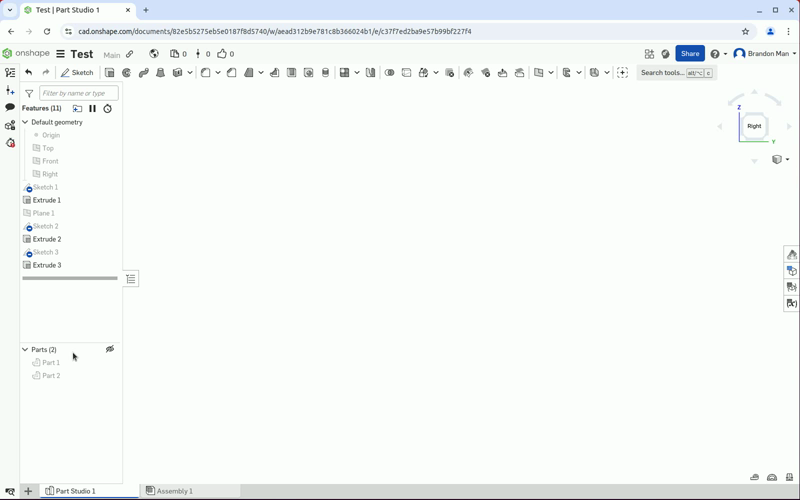
key(right)
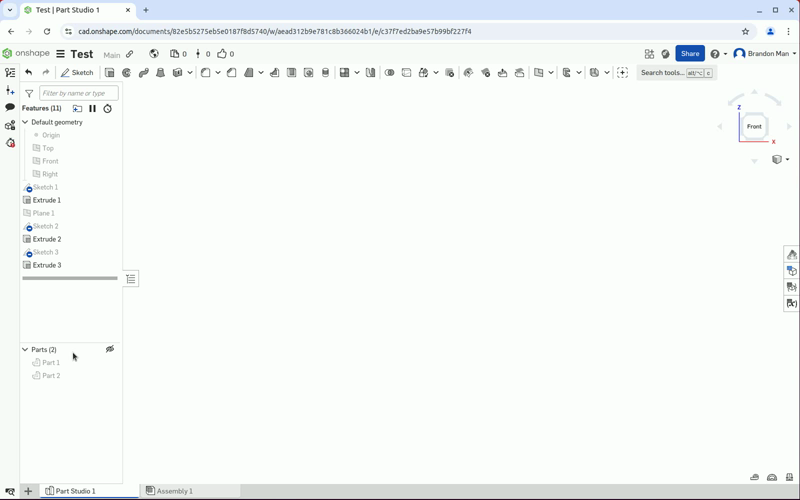
key_up(shift)
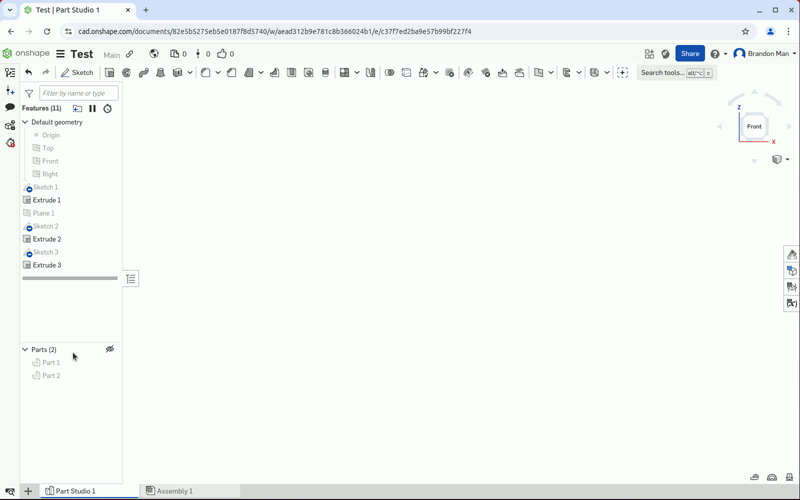
mouse_move(73, 352)
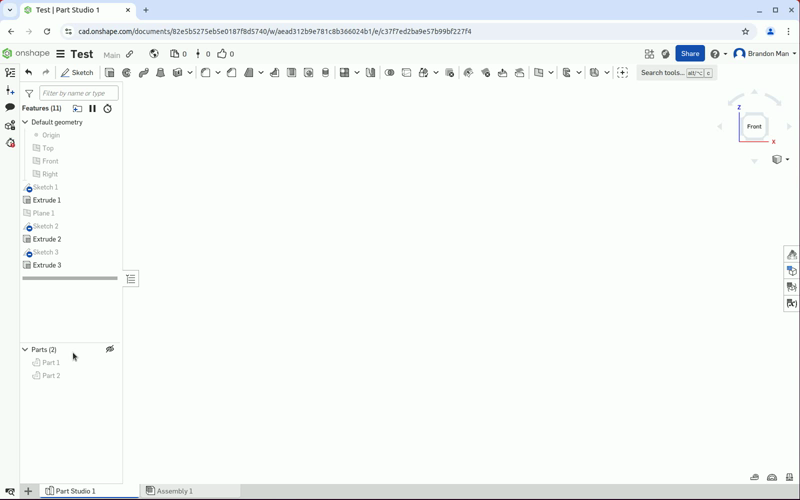
key(shift+y)
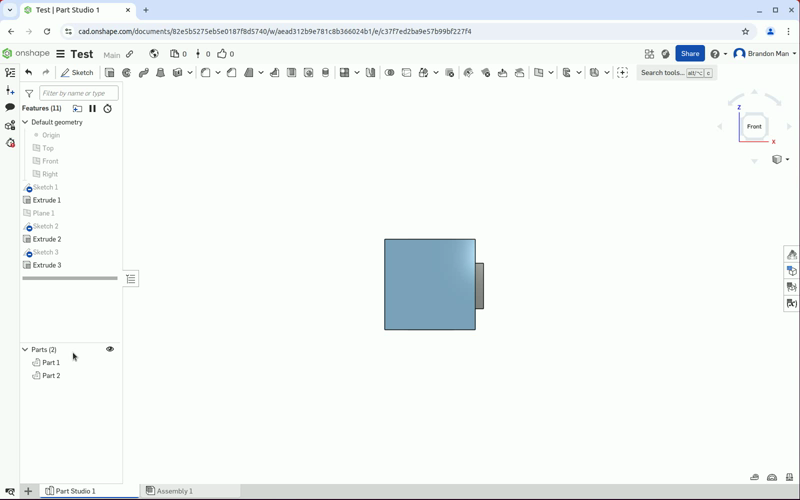
mouse_move(541, 75)
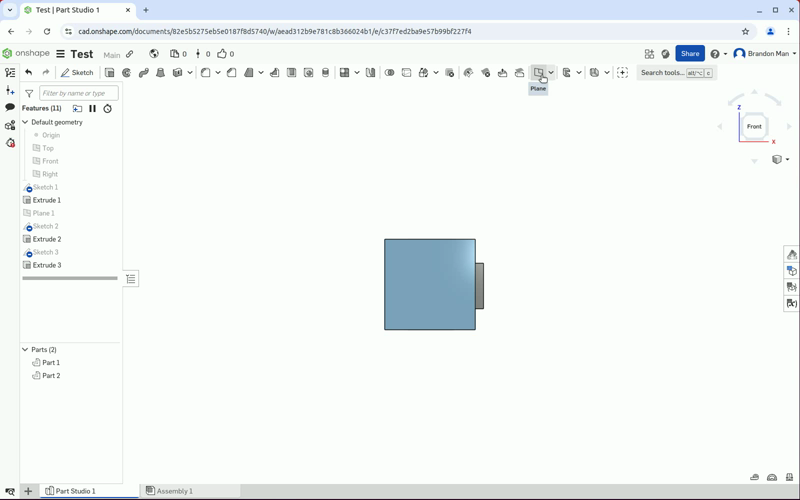
click(541, 75)
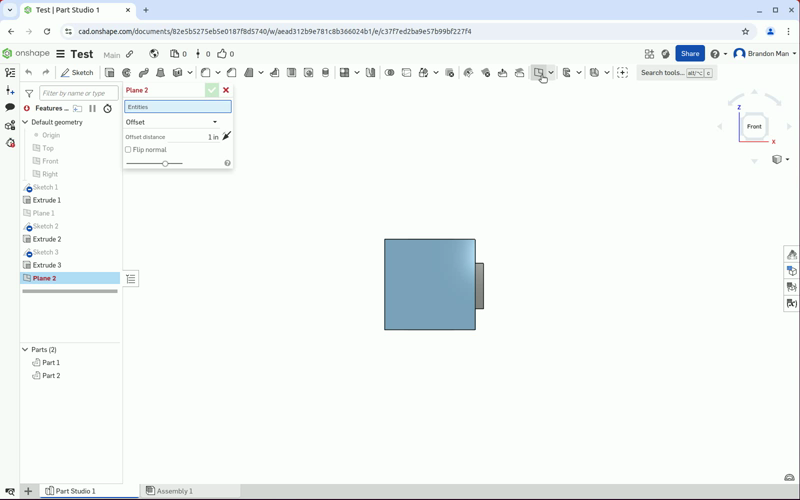
mouse_move(73, 163)
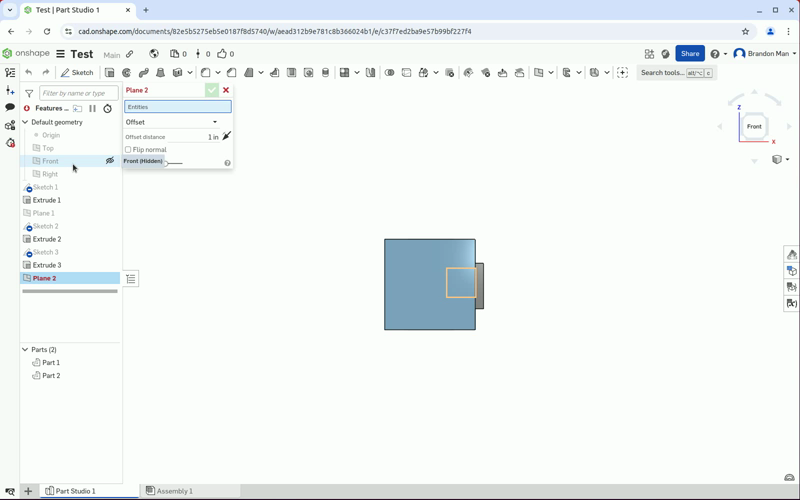
click(73, 163)
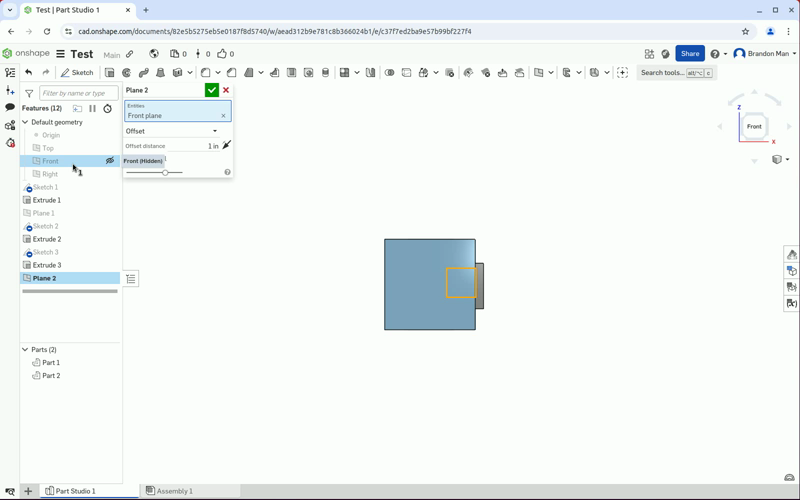
key(tab, 2)
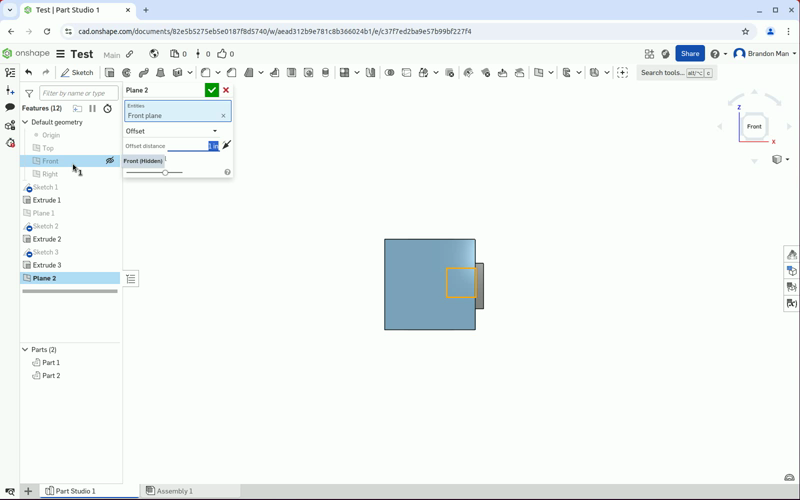
text(18.548)
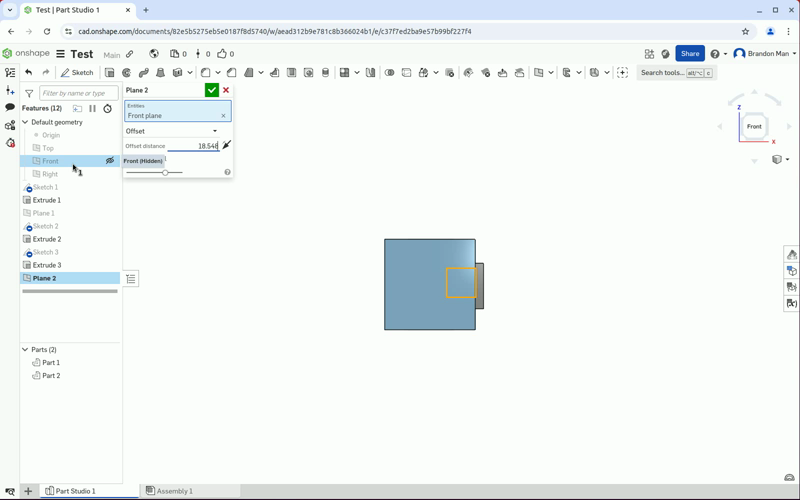
key(enter, 2)
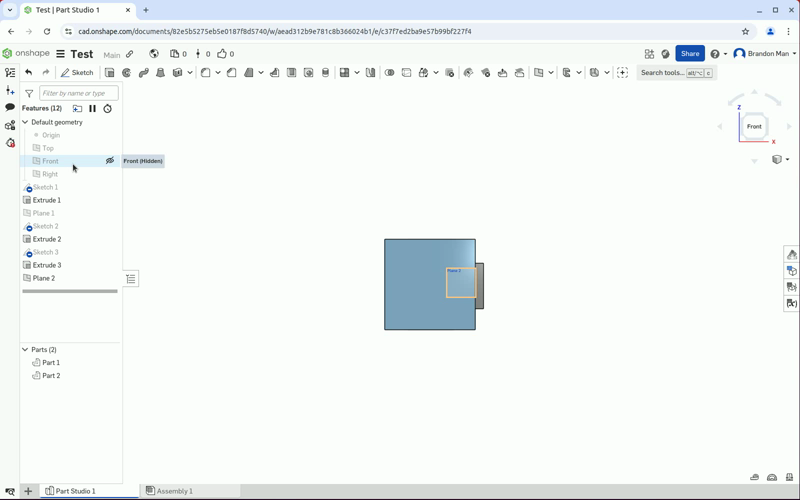
key(shift+s)
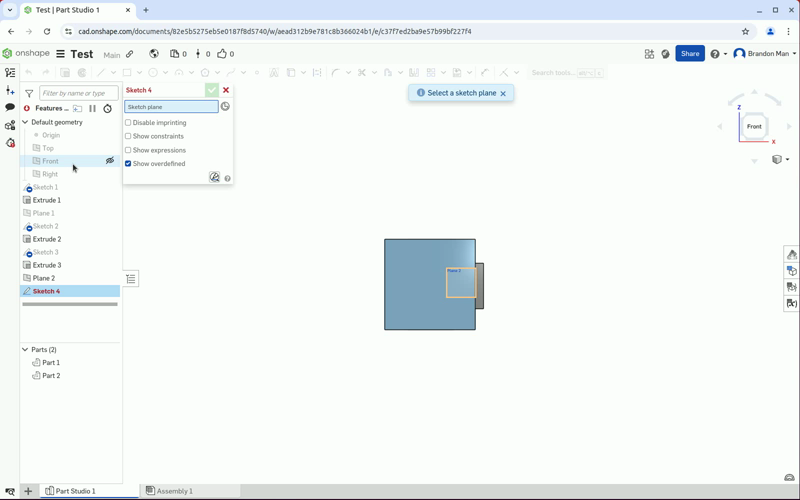
mouse_move(73, 280)
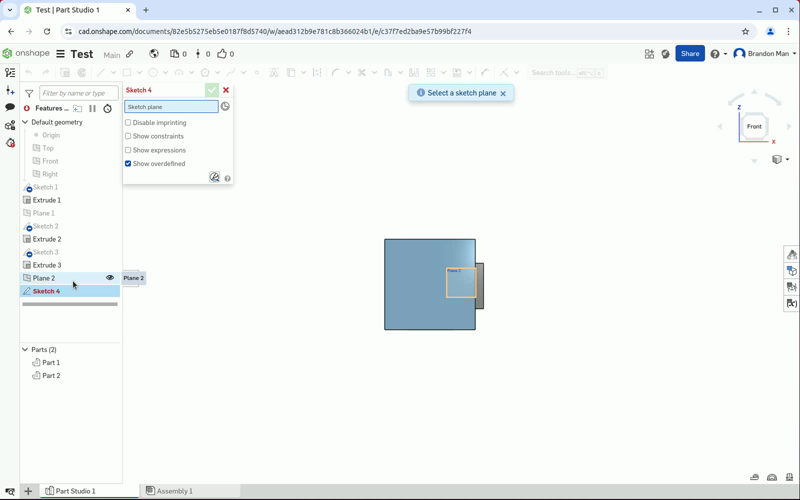
click(73, 280)
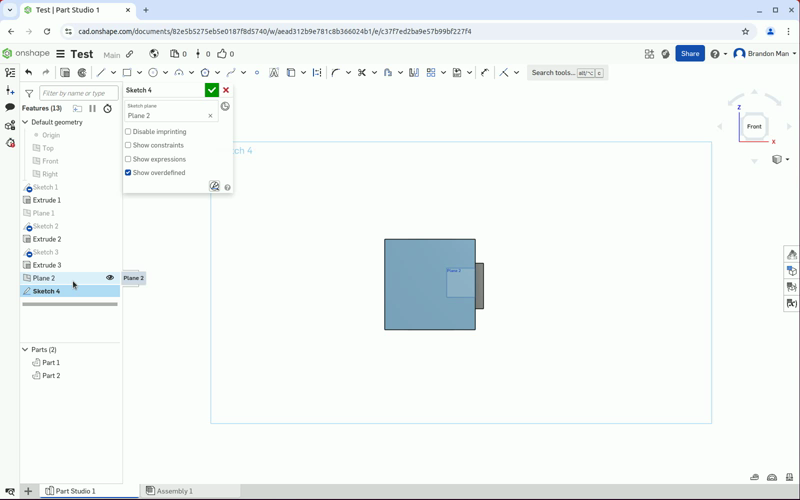
mouse_move(73, 352)
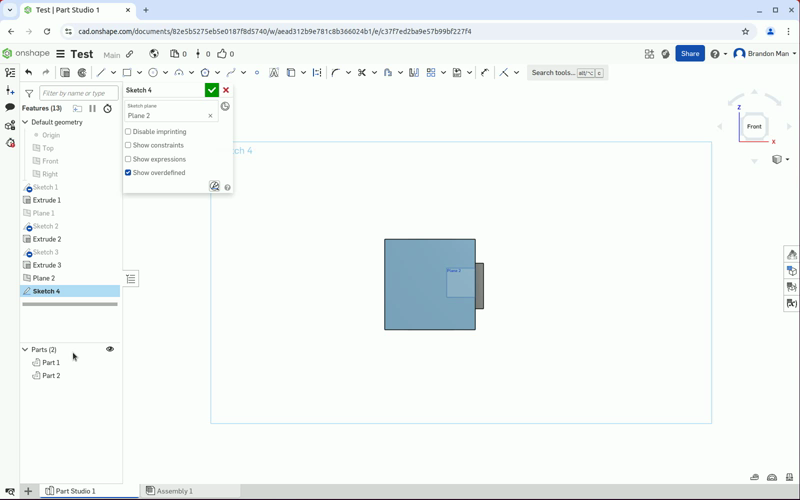
key(y)
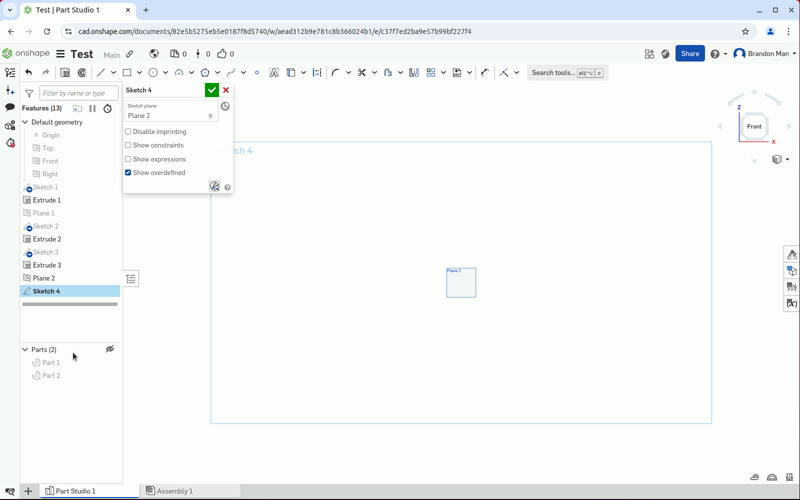
key(c)
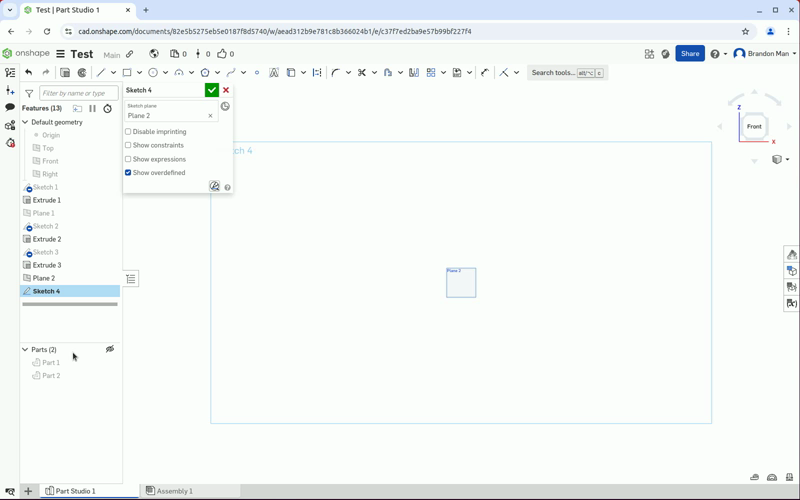
key_down(shift)
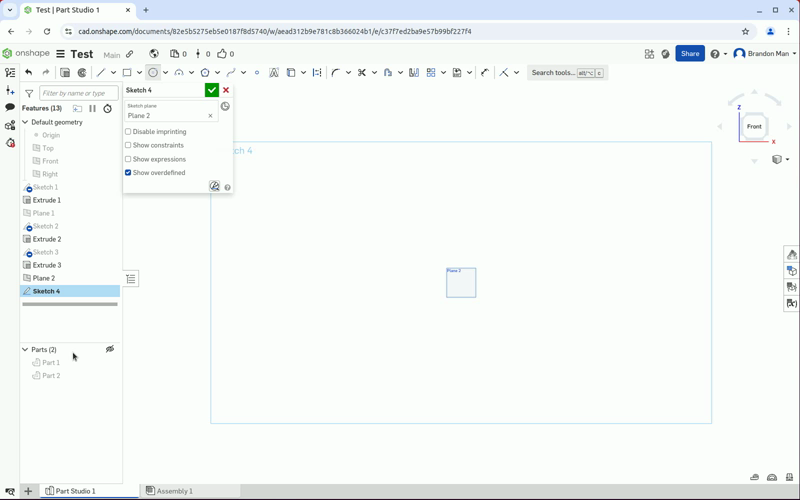
mouse_move(429, 282)
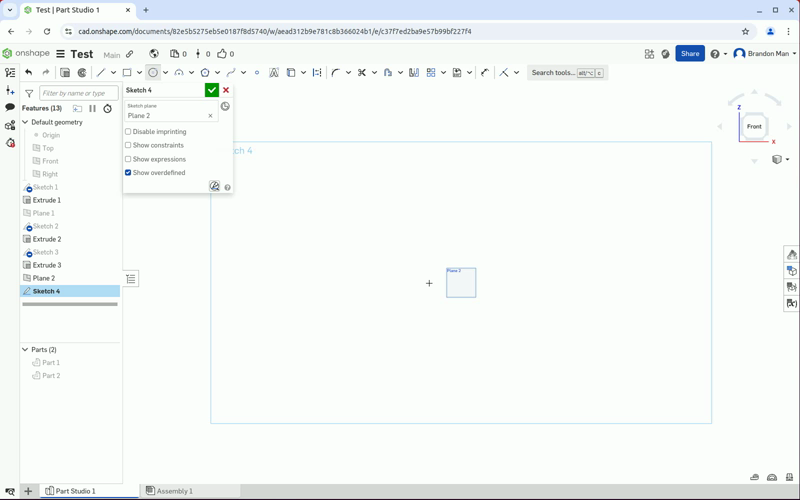
click(429, 282)
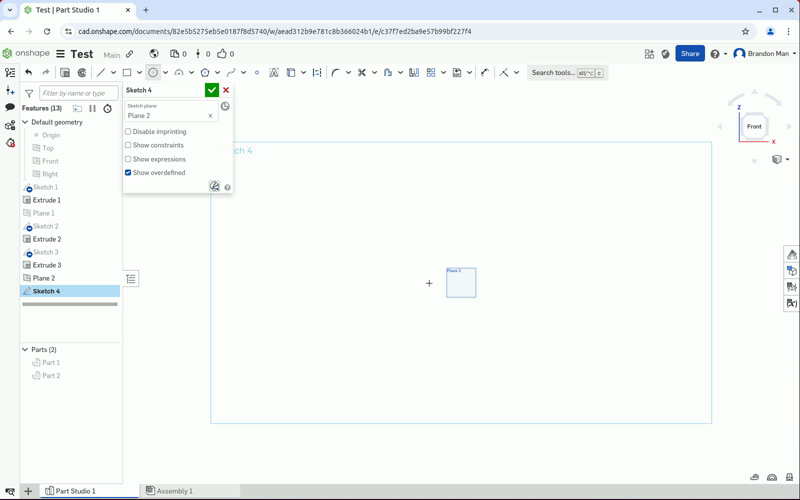
key_up(shift)
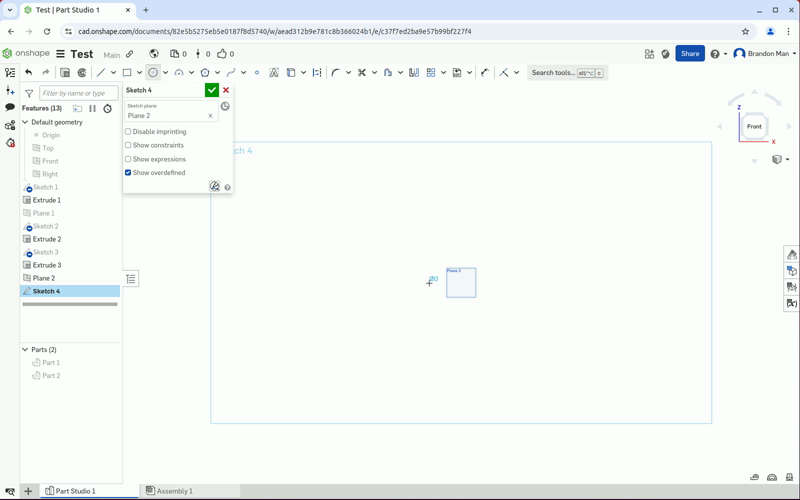
mouse_move(460, 282)
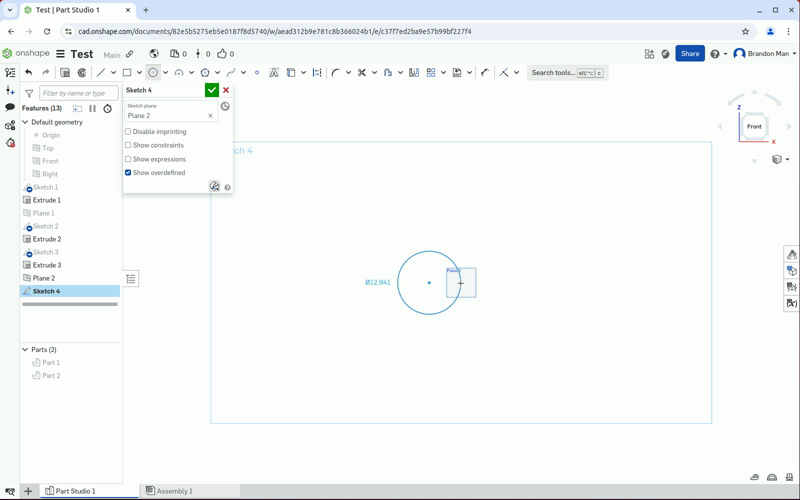
click(460, 282)
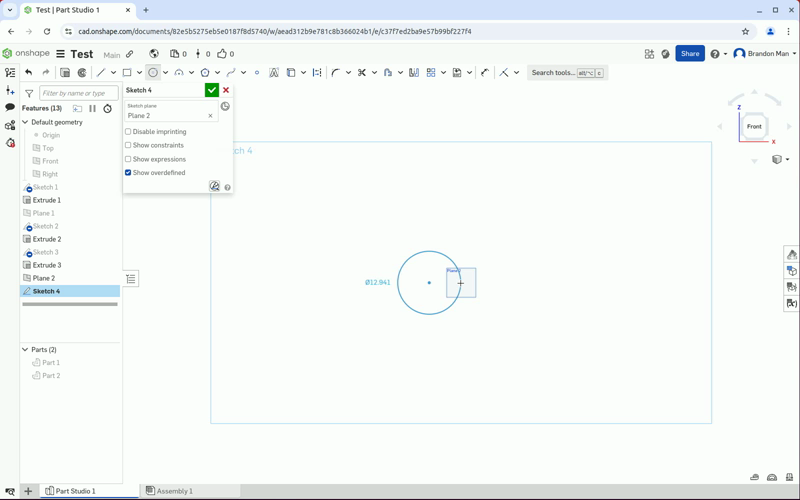
key(esc)
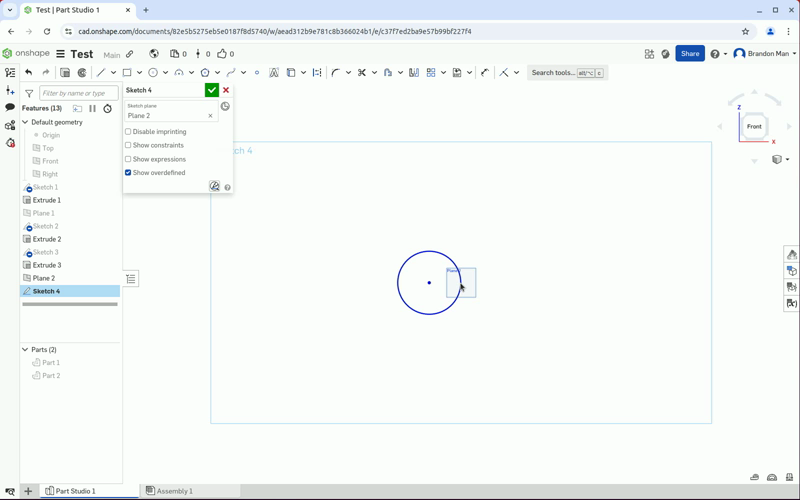
mouse_move(442, 259)
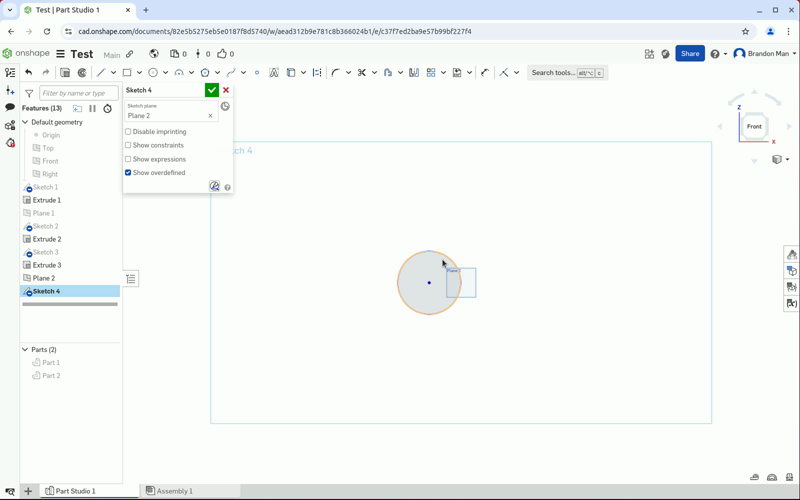
click(442, 259)
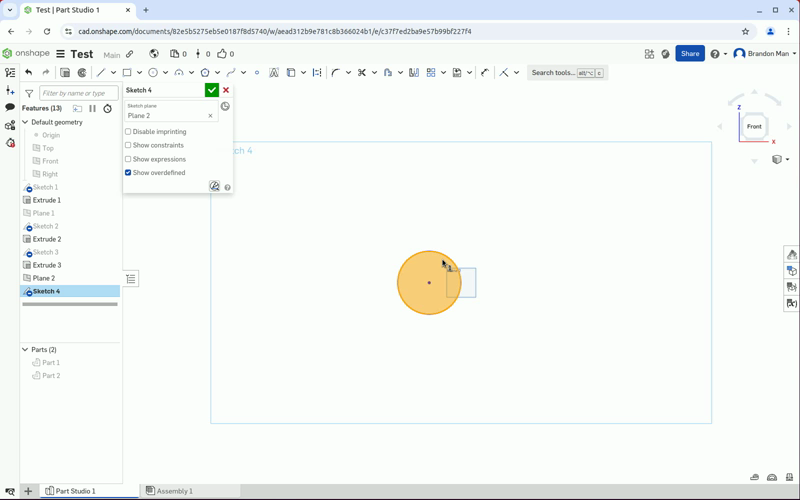
mouse_move(73, 352)
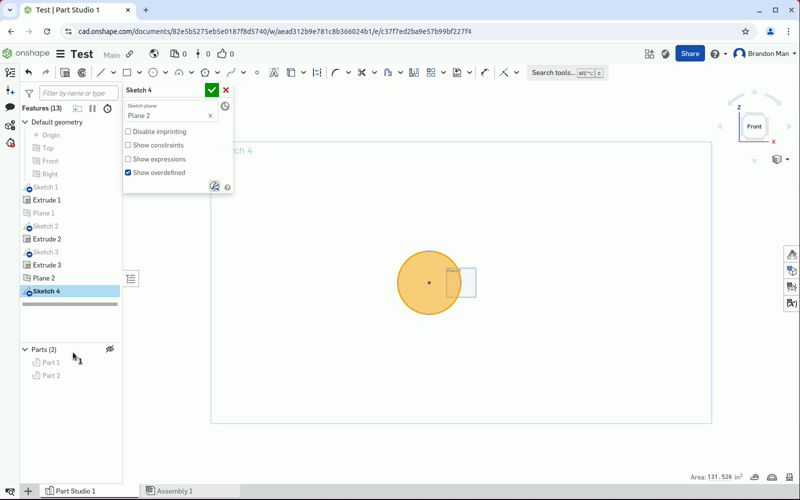
key(shift+y)
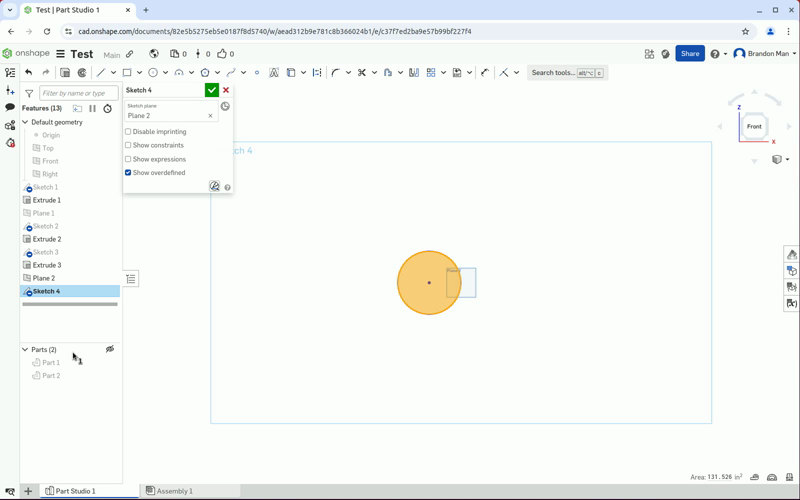
key(shift+e)
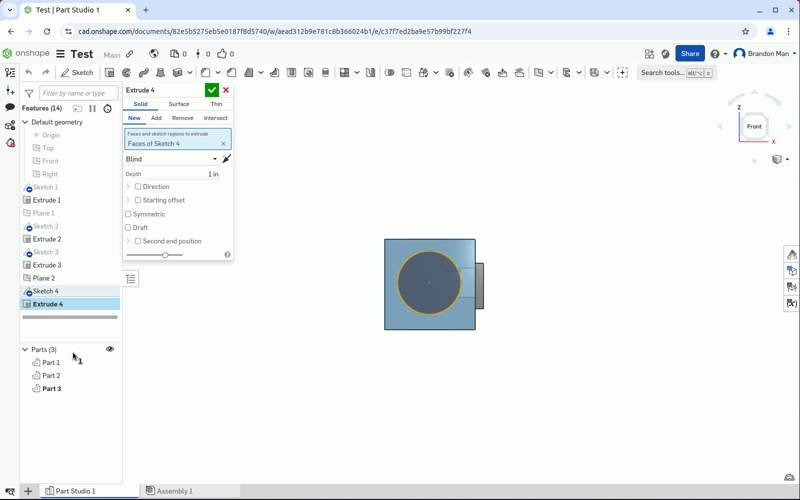
mouse_move(143, 106)
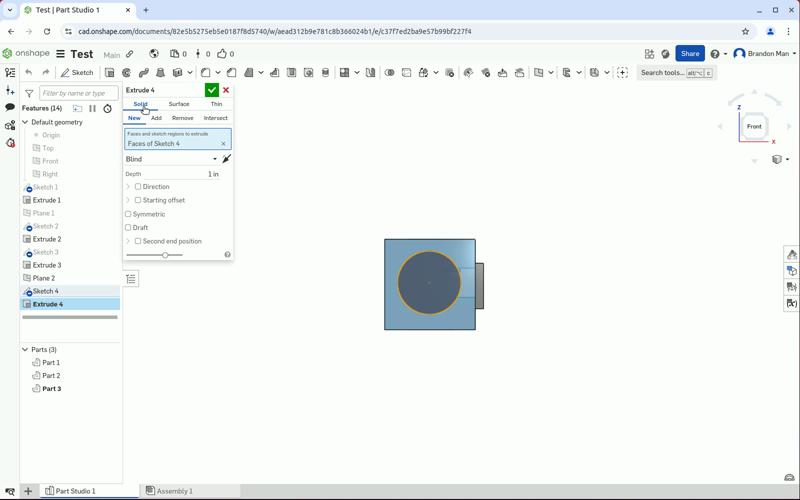
click(143, 106)
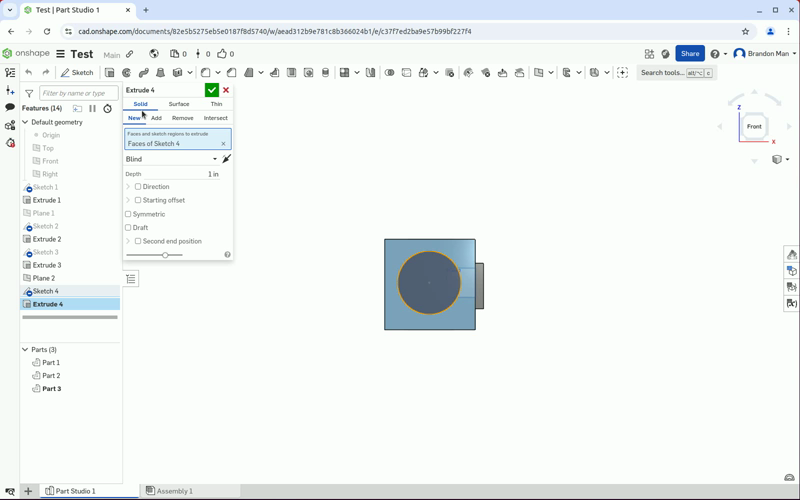
mouse_move(137, 120)
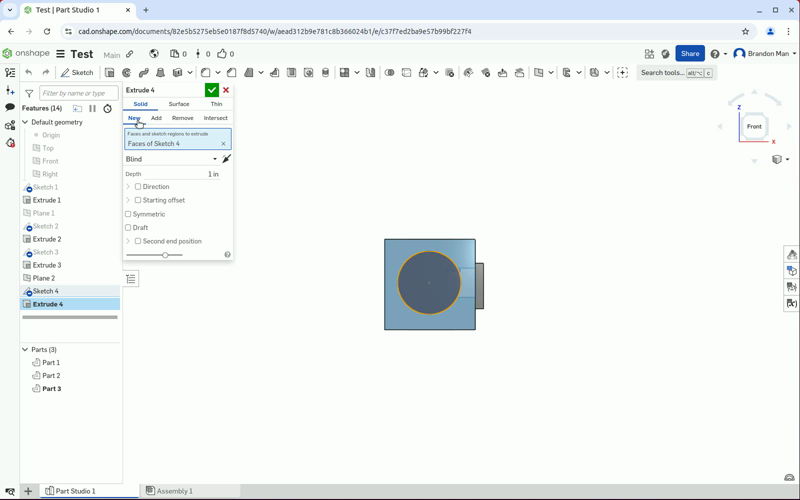
click(137, 120)
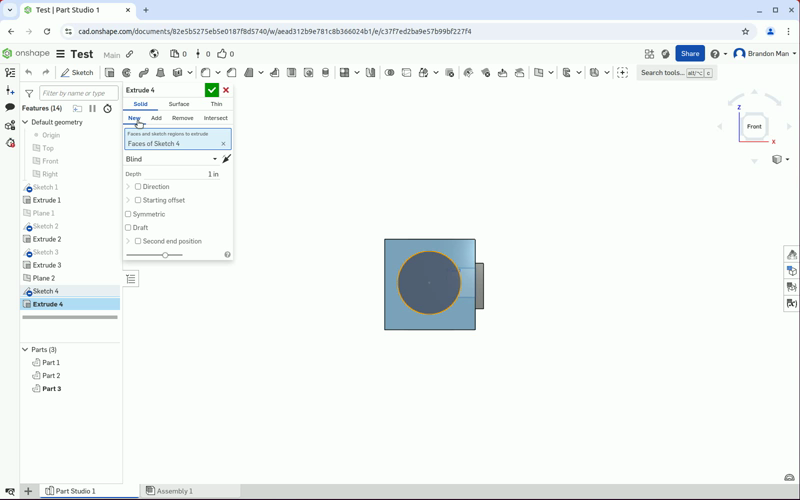
key(tab, 4)
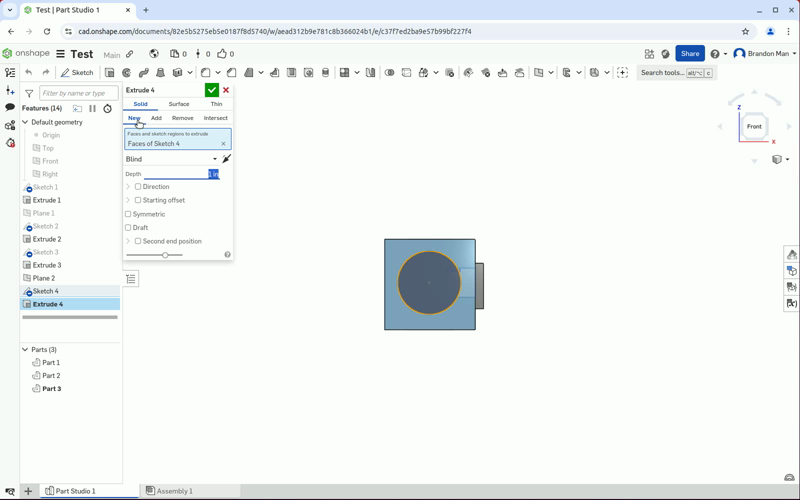
text(4.574)
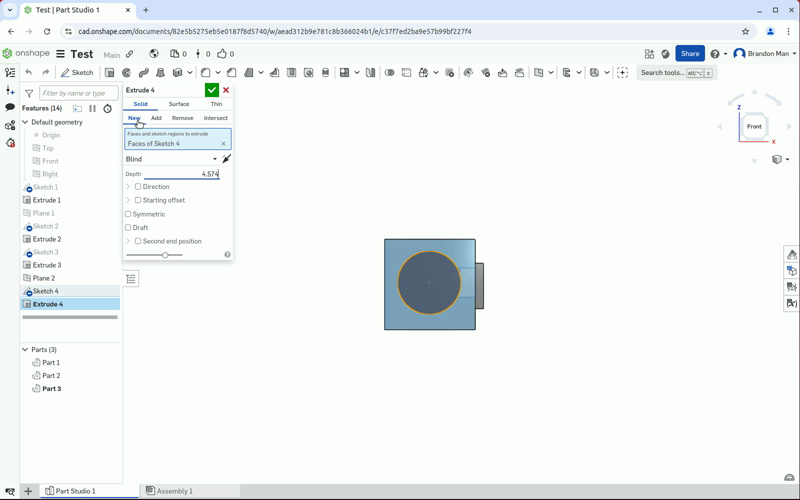
key(enter)
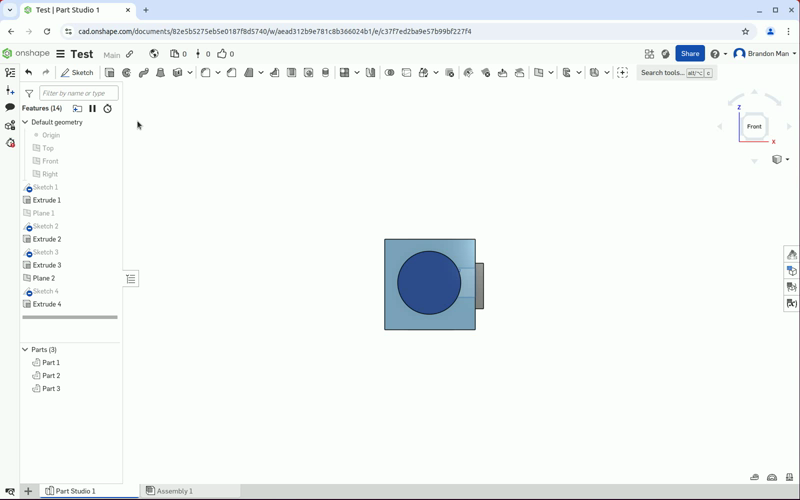
key(shift+h)
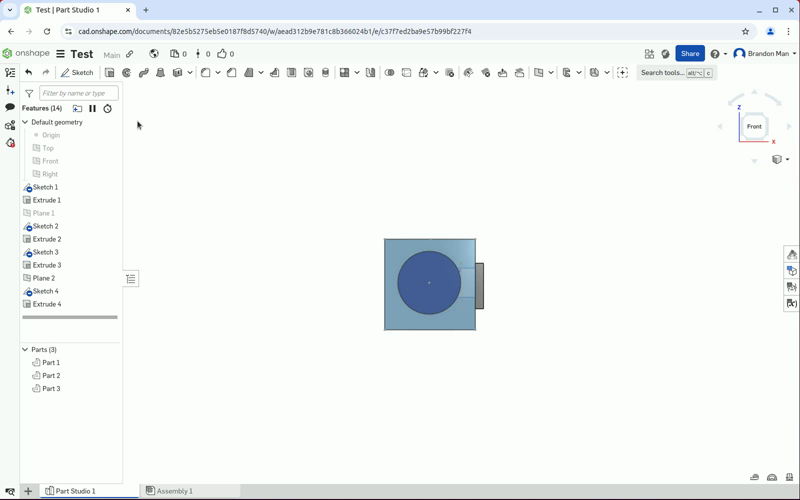
key(shift+h)
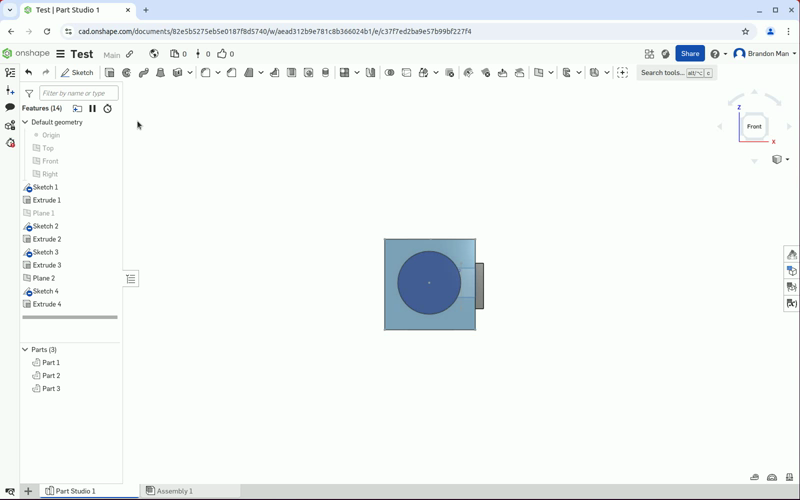
key(shift+7)
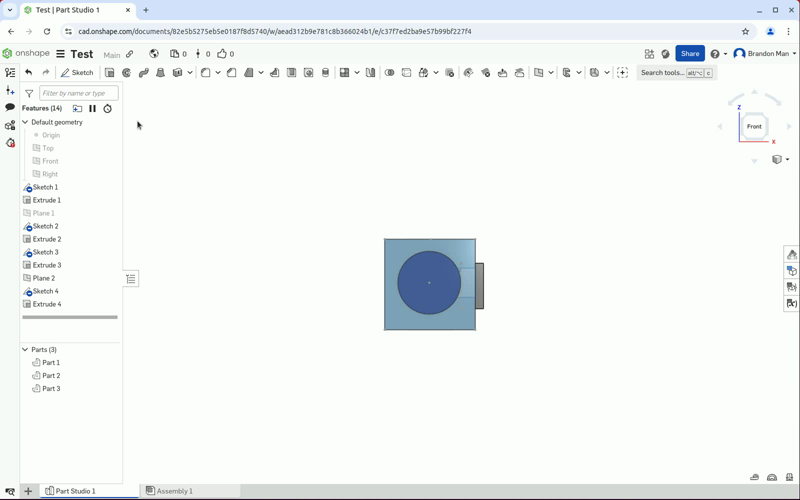
key(left, 2)
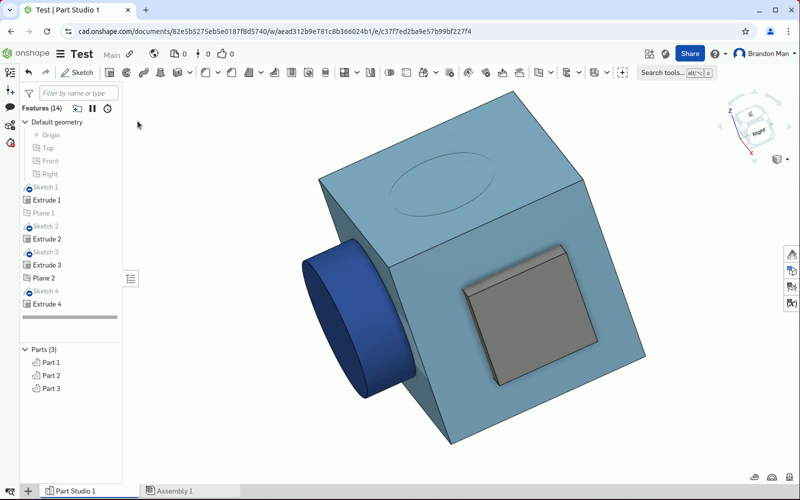
key(down, 2)
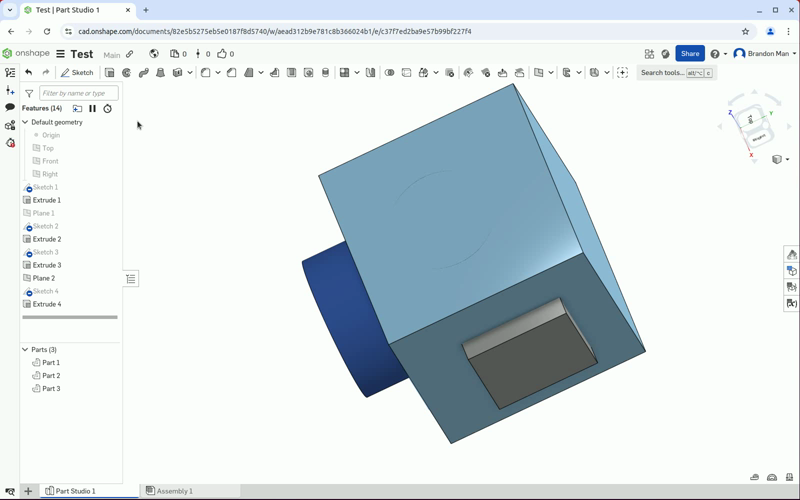
key(up, 2)
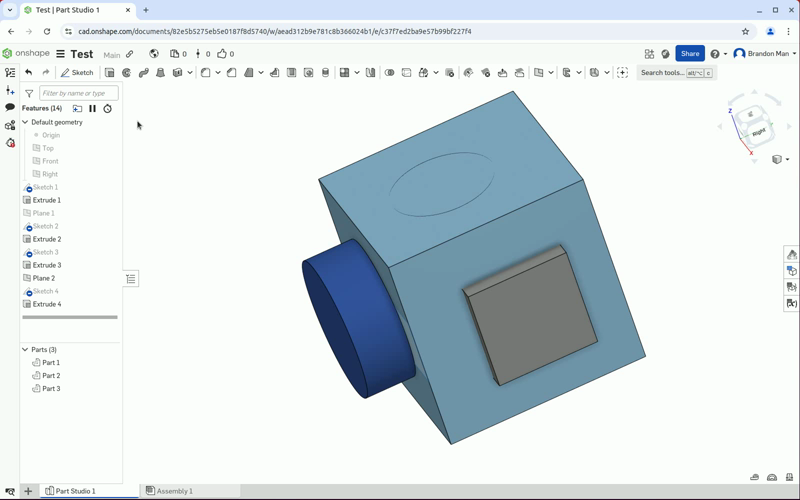
key(right, 2)
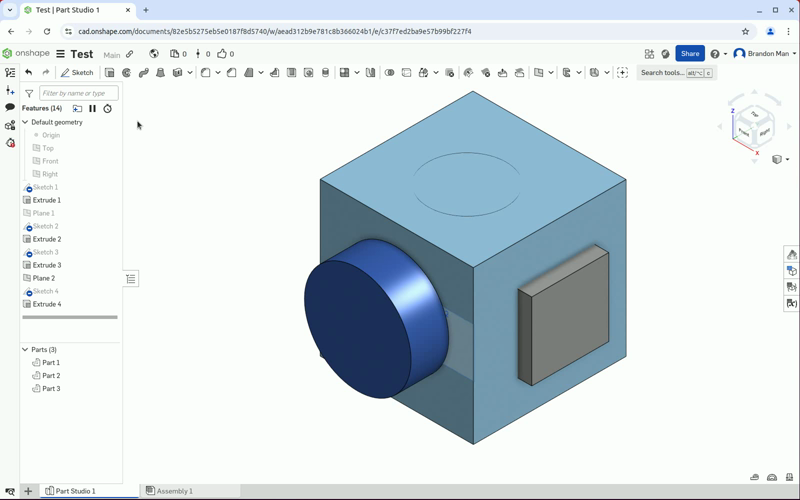
mouse_move(73, 189)
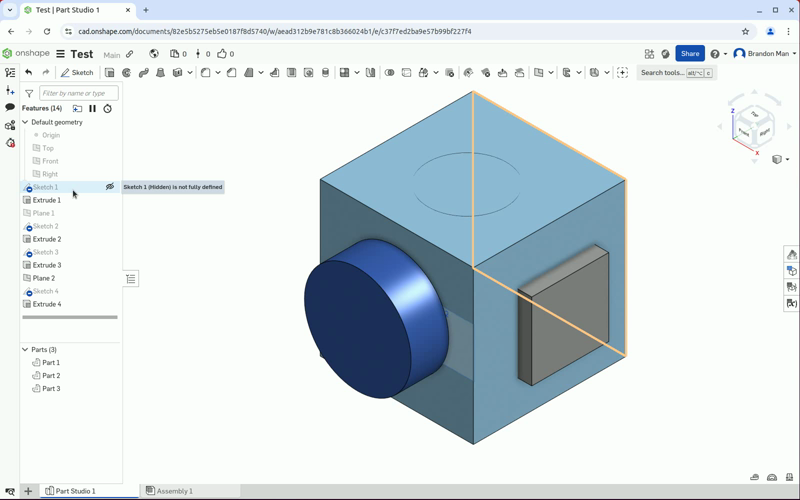
click(73, 189)